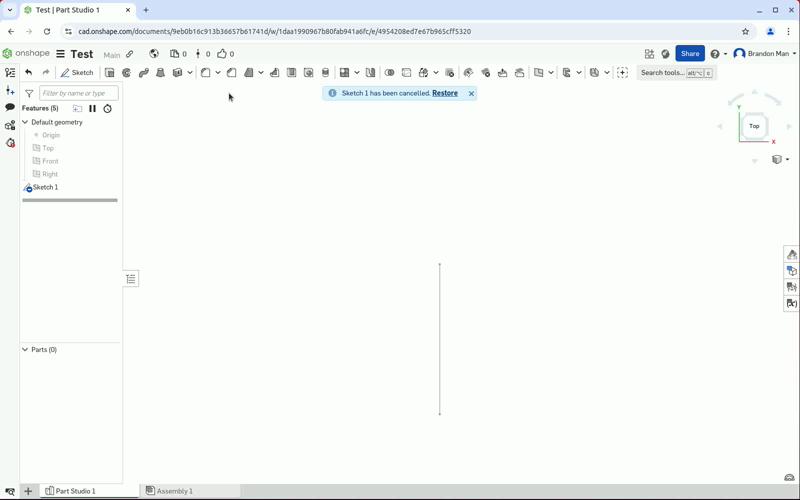
key(shift+h)
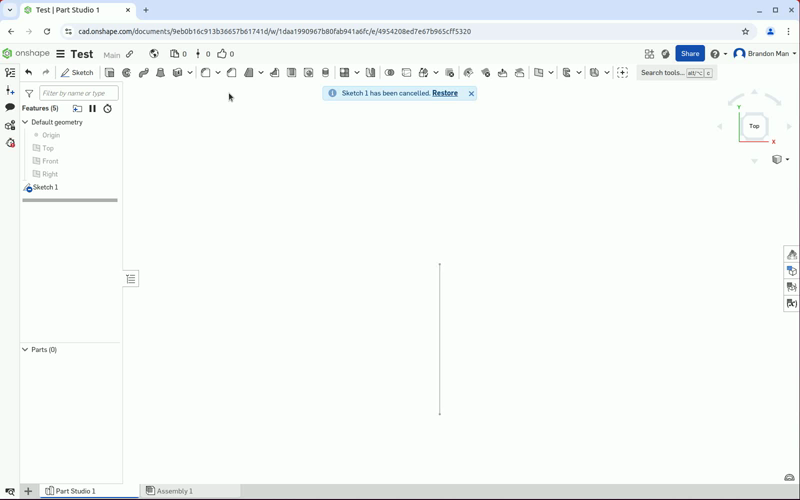
key(shift+s)
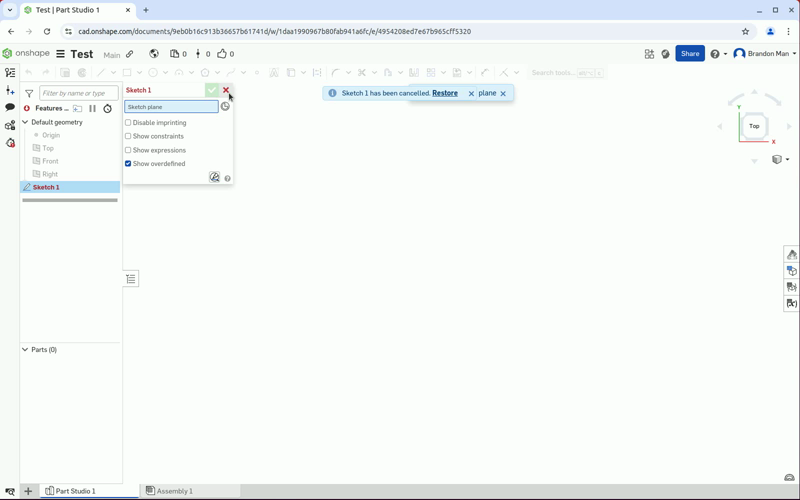
mouse_move(73, 150)
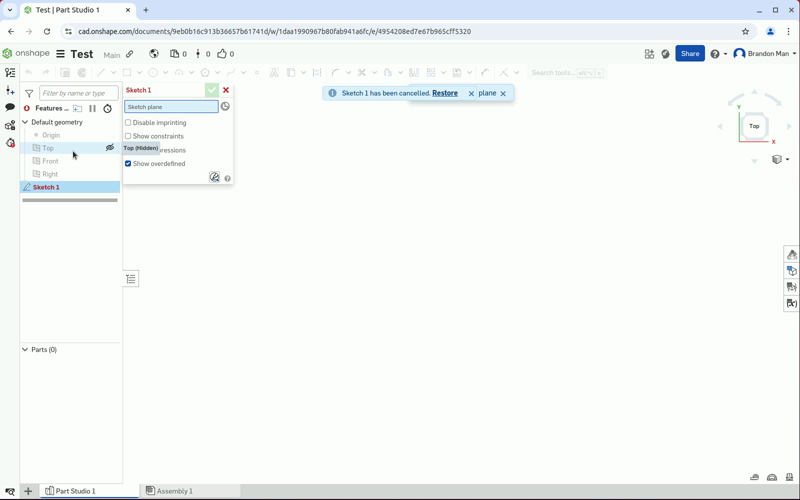
click(73, 150)
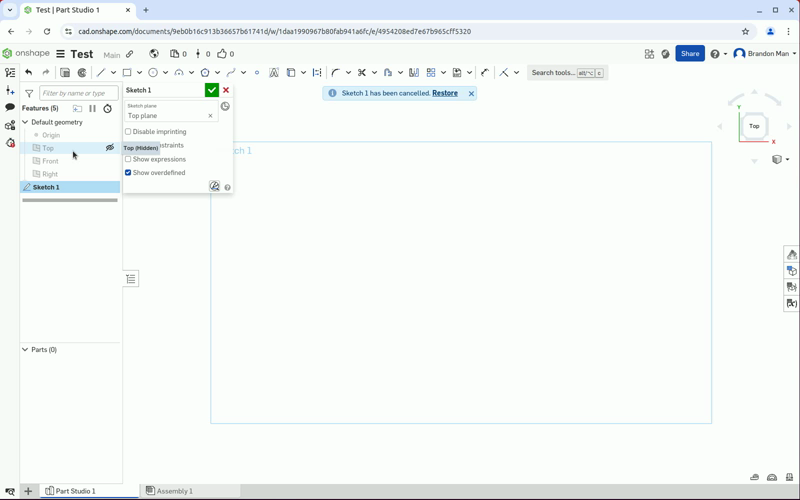
mouse_move(73, 352)
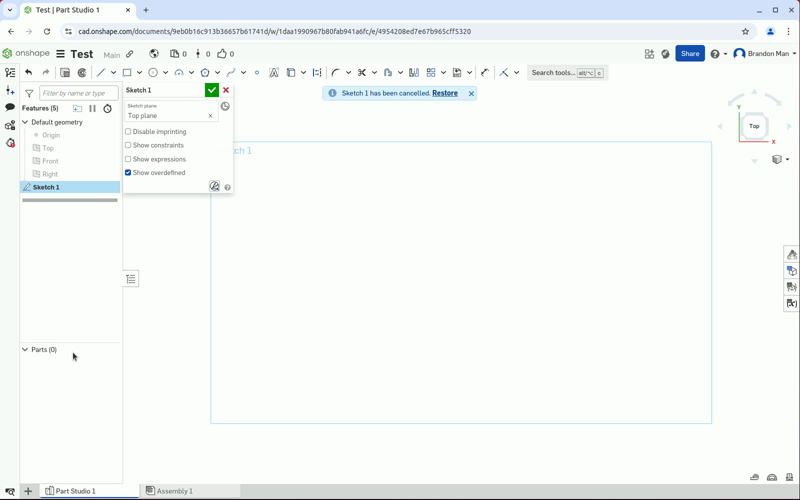
key(y)
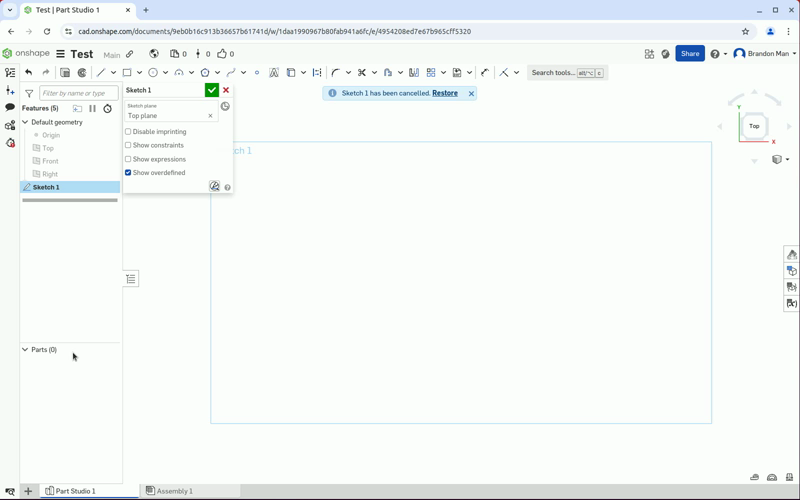
key(l)
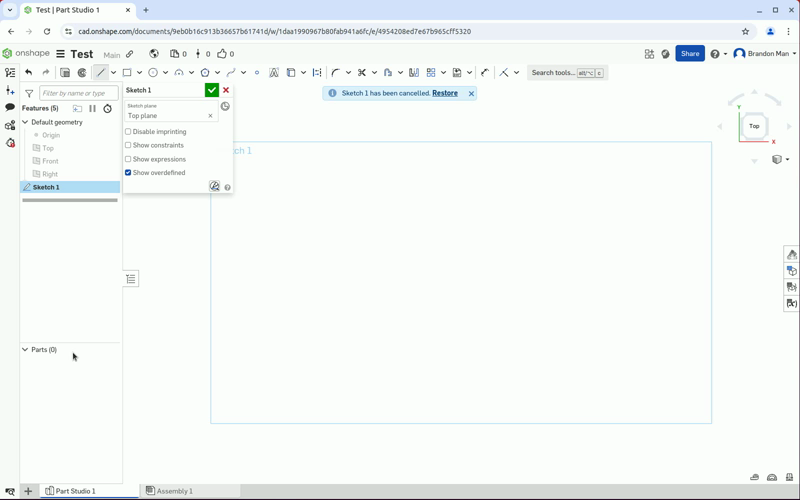
key_down(shift)
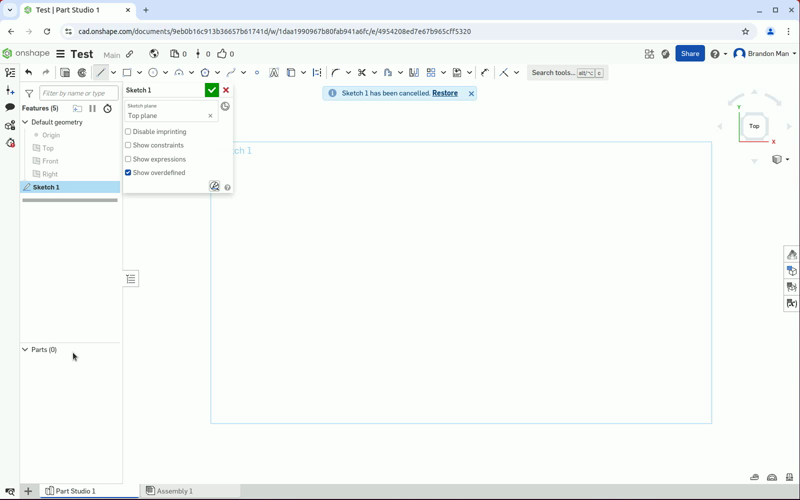
mouse_move(460, 282)
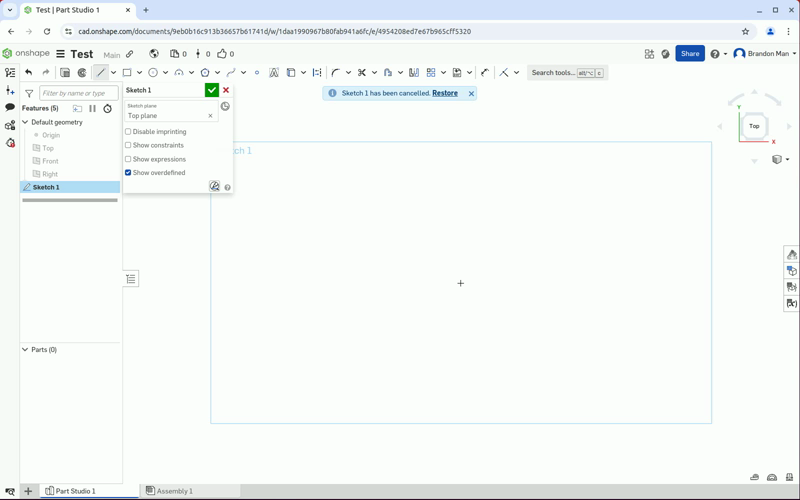
click(460, 282)
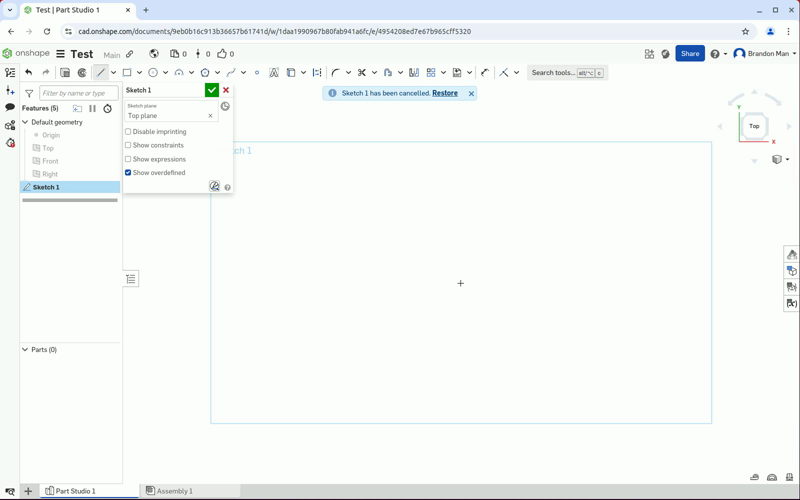
key_up(shift)
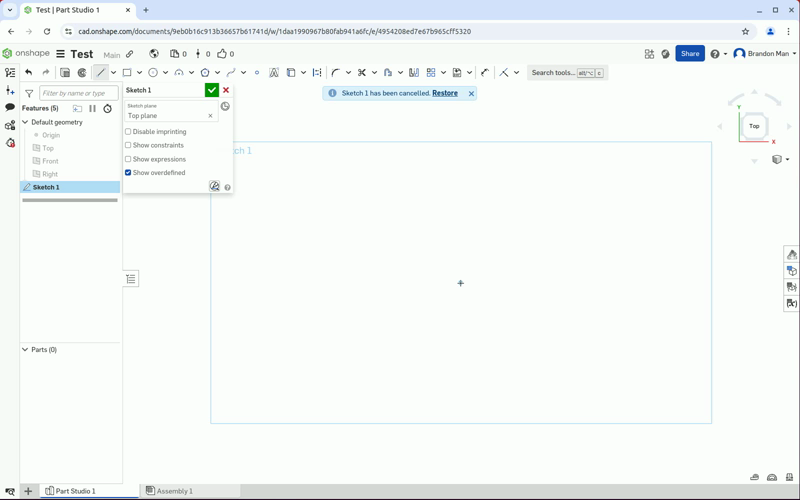
key_down(shift)
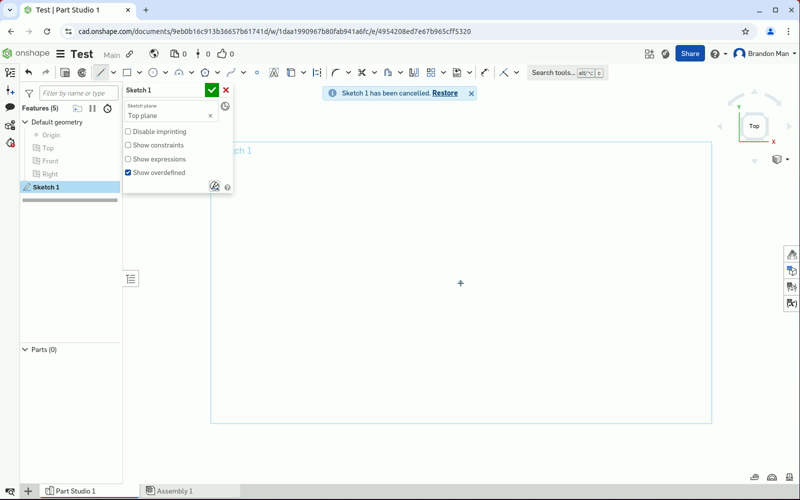
mouse_move(490, 282)
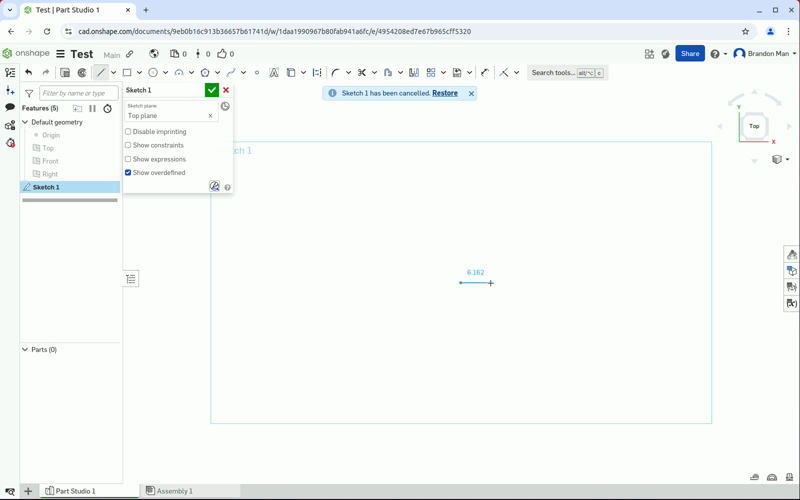
mouse_move(517, 282)
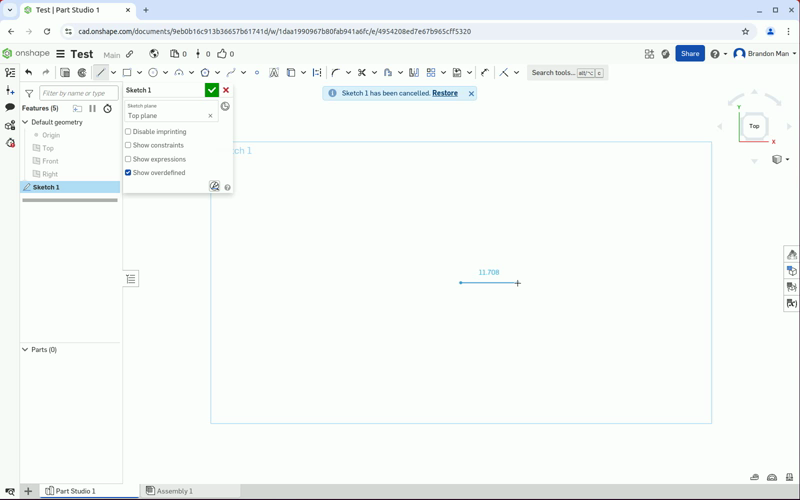
click(517, 282)
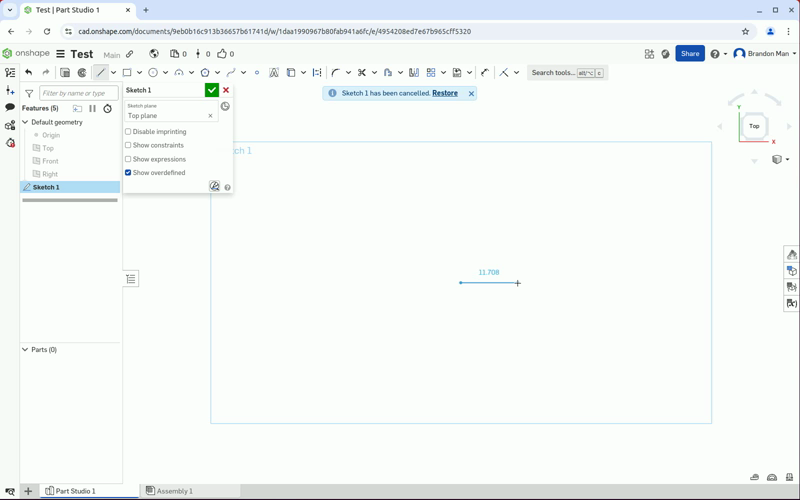
key_up(shift)
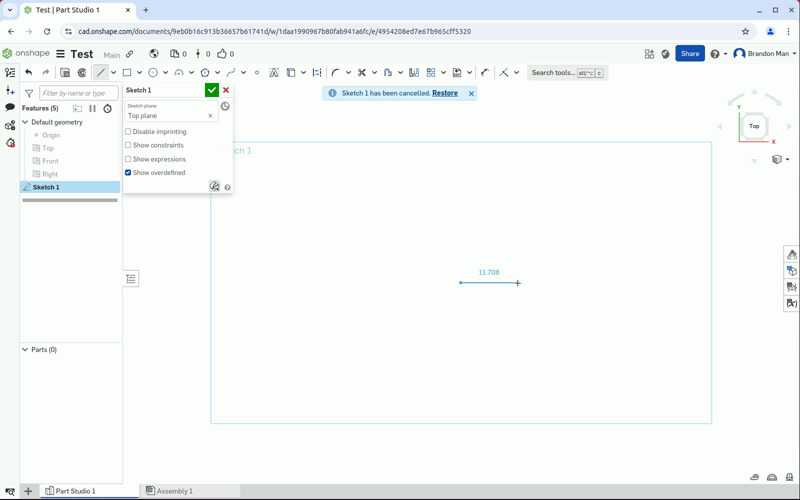
key_down(shift)
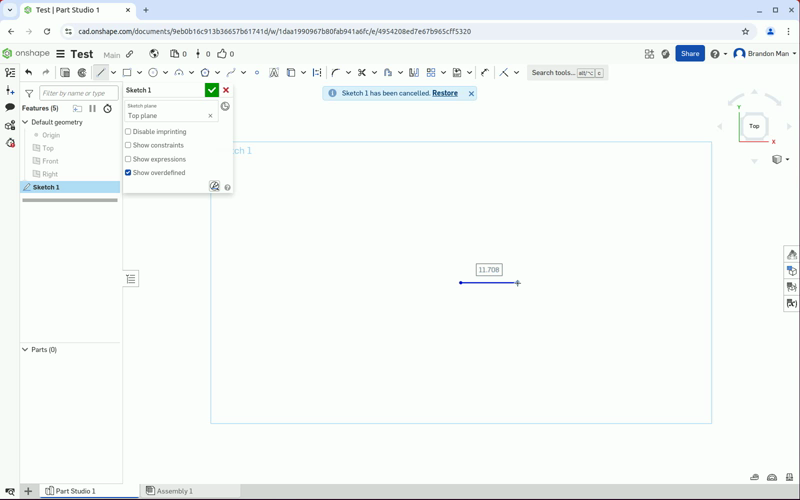
mouse_move(517, 170)
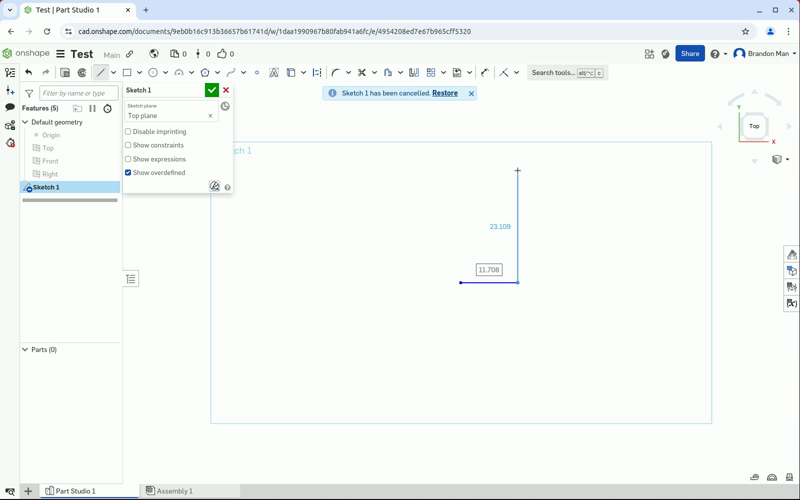
click(517, 170)
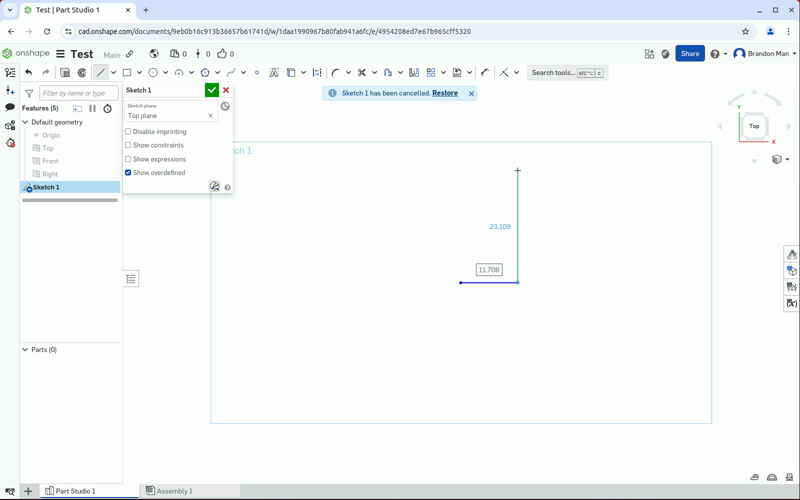
key_up(shift)
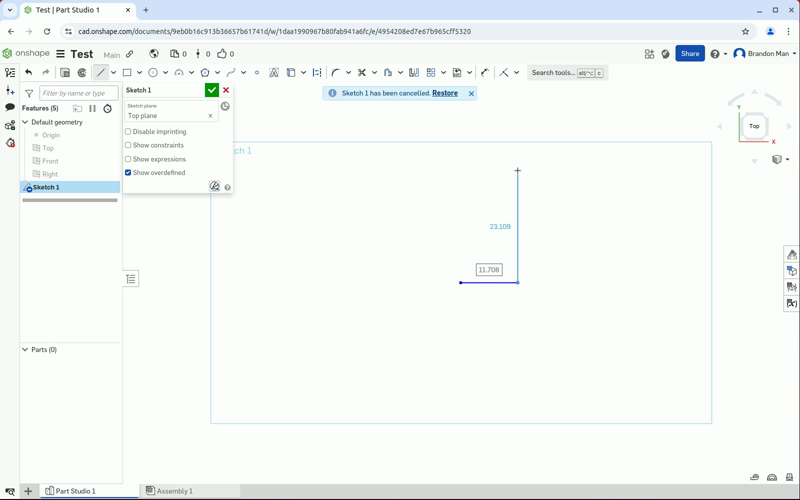
key_down(shift)
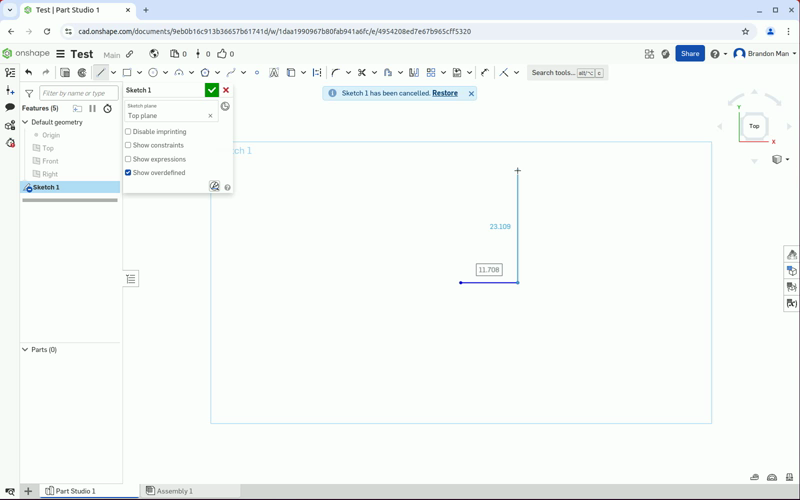
mouse_move(547, 170)
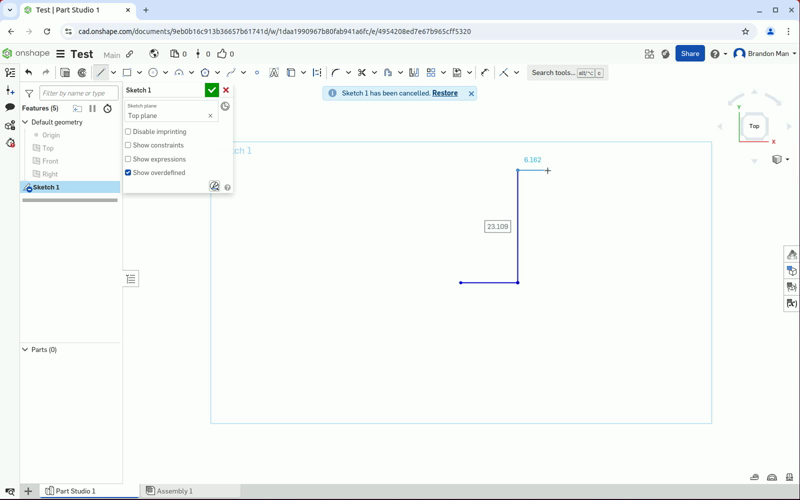
mouse_move(460, 170)
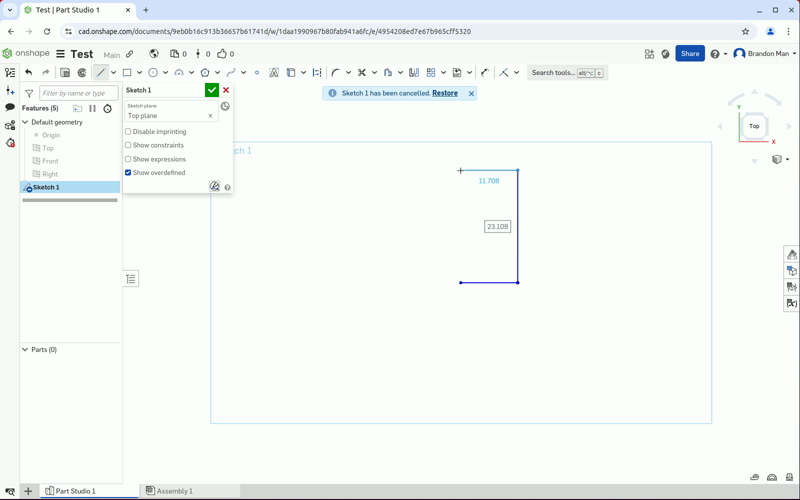
click(460, 170)
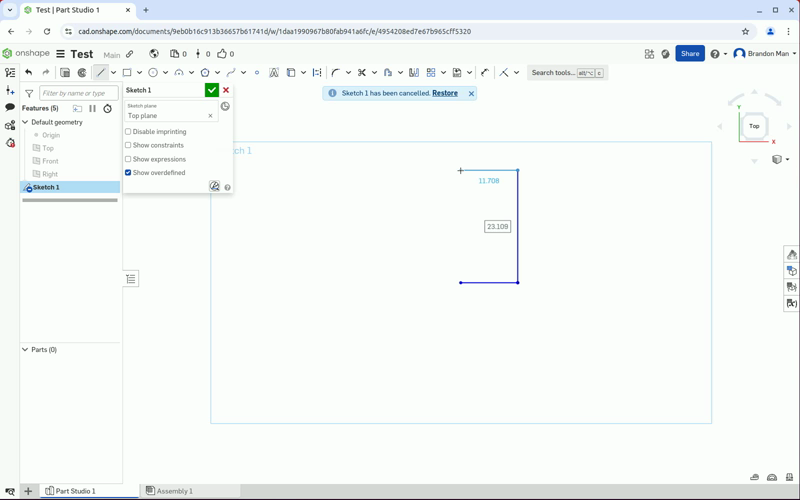
key_up(shift)
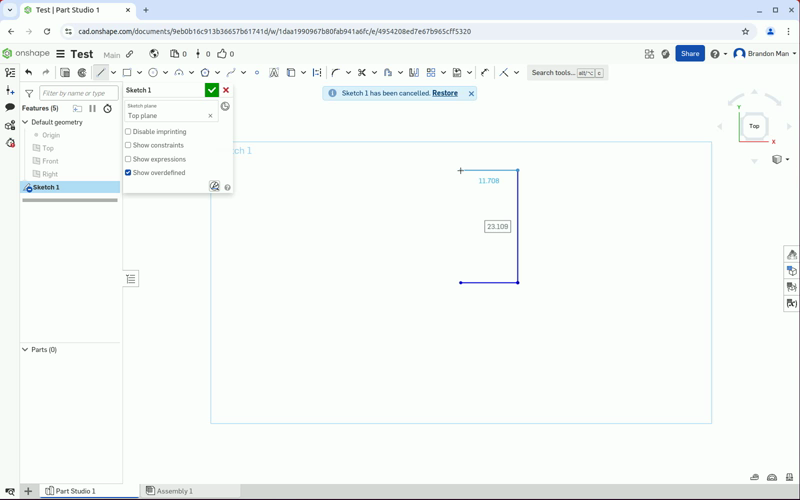
key_down(shift)
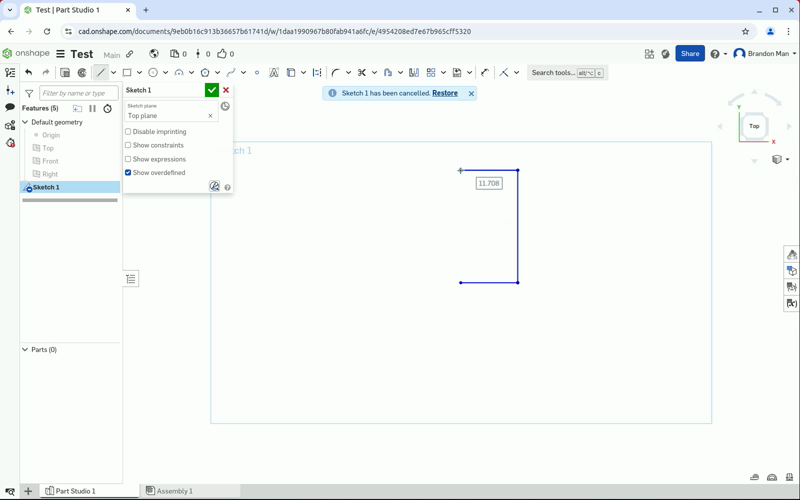
mouse_move(460, 282)
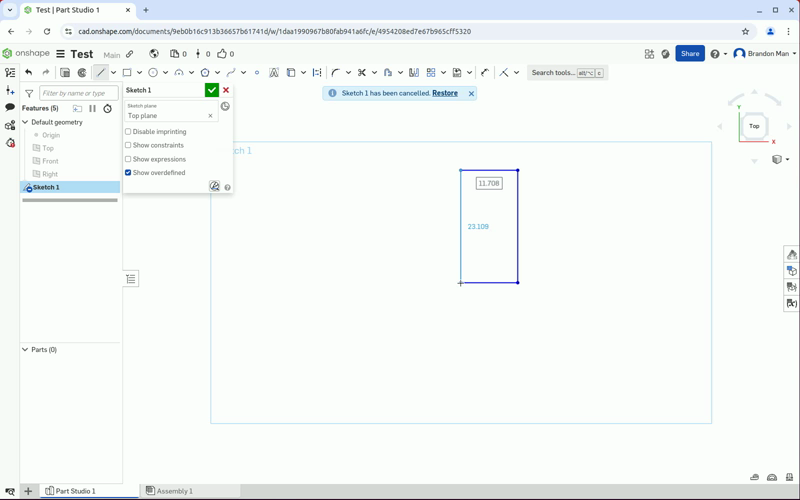
key_up(shift)
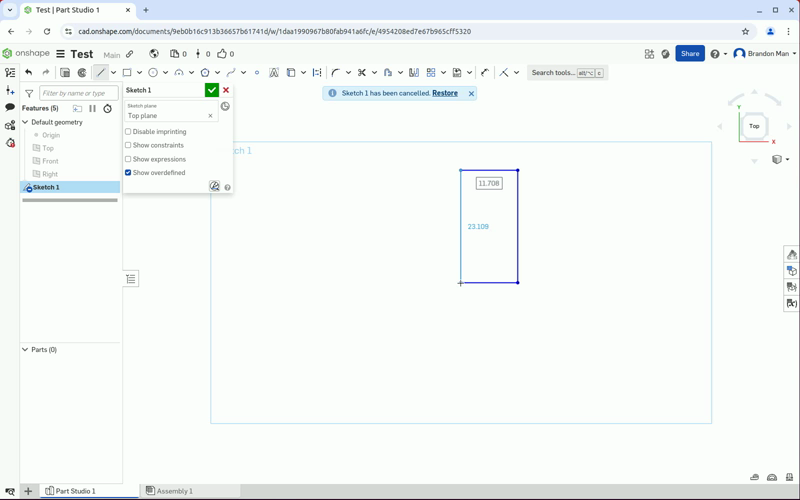
click(460, 282)
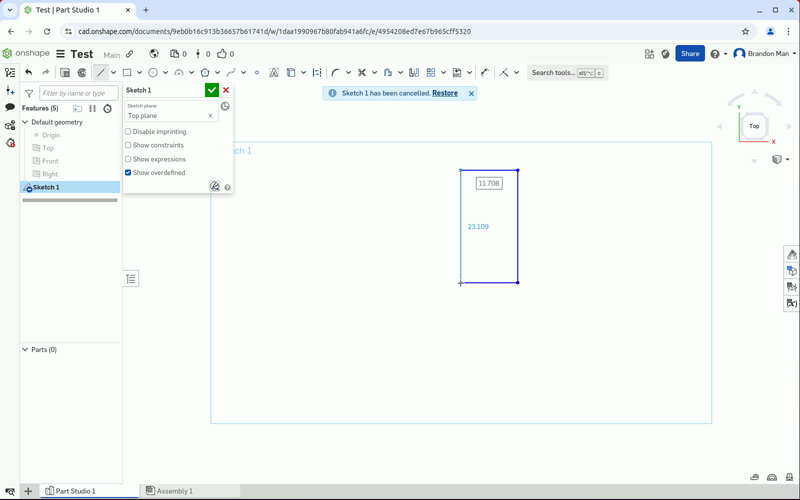
key(esc)
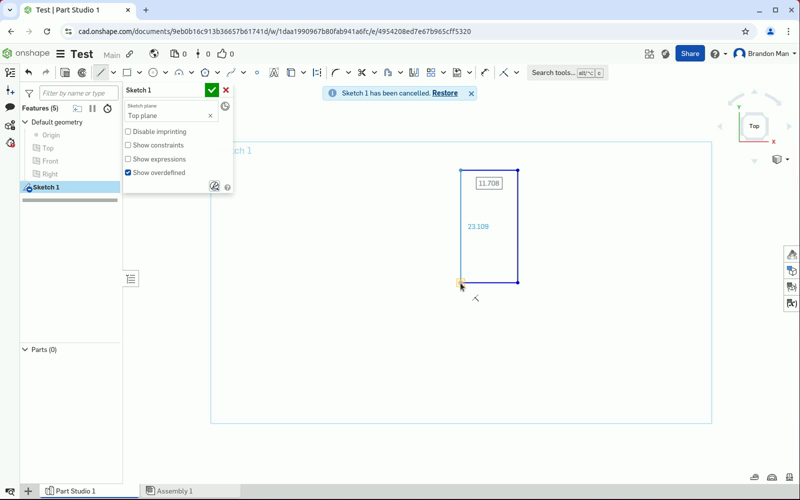
key(l)
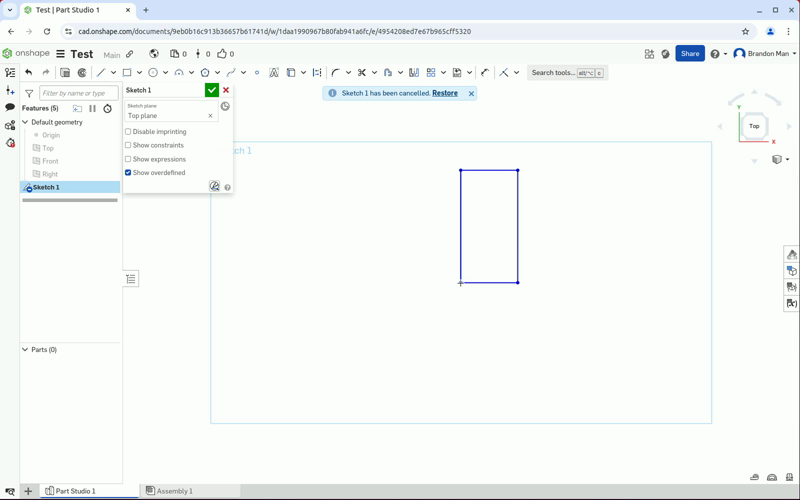
key_down(shift)
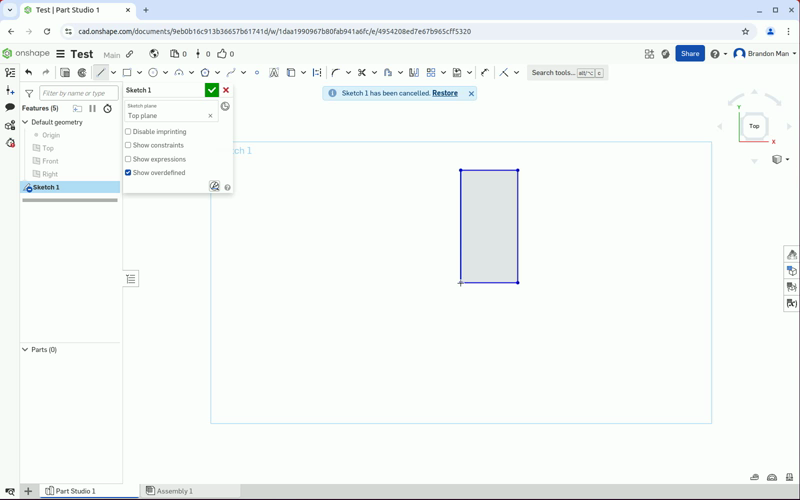
mouse_move(464, 279)
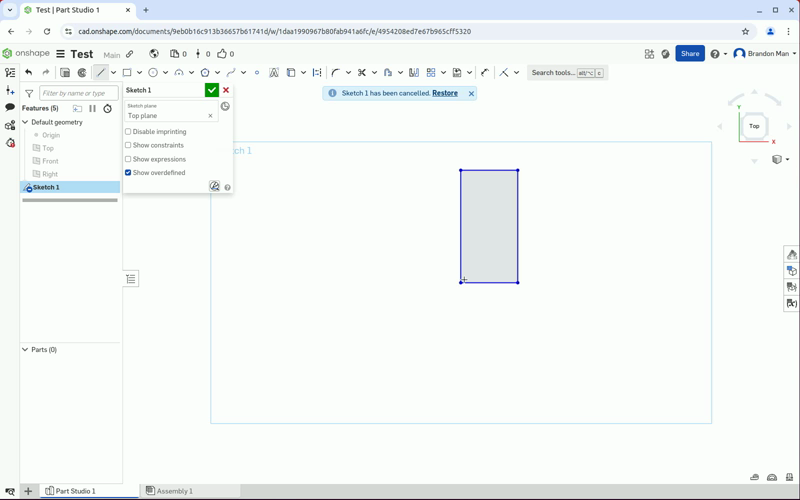
click(464, 279)
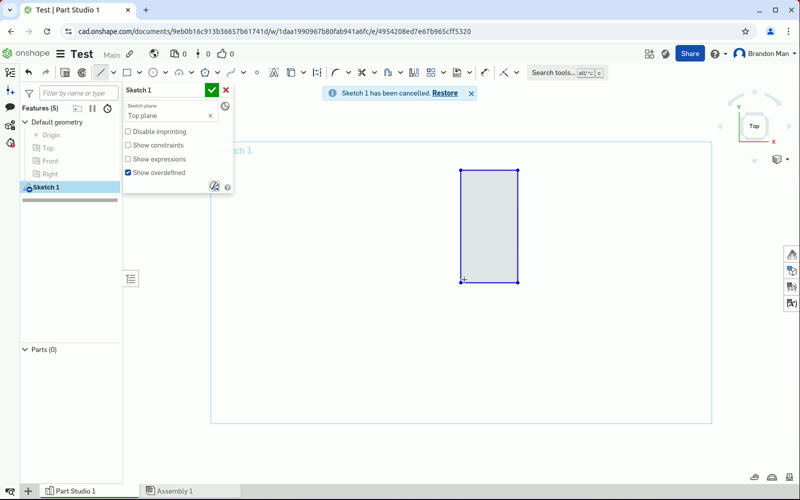
key_up(shift)
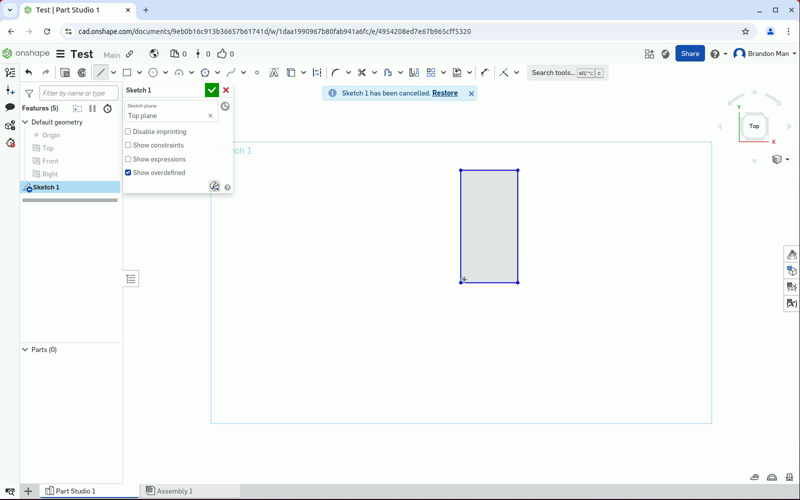
key_down(shift)
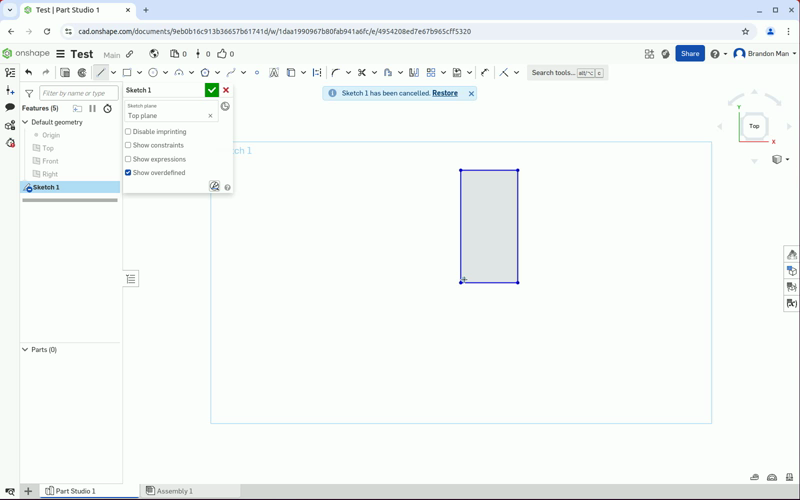
mouse_move(494, 279)
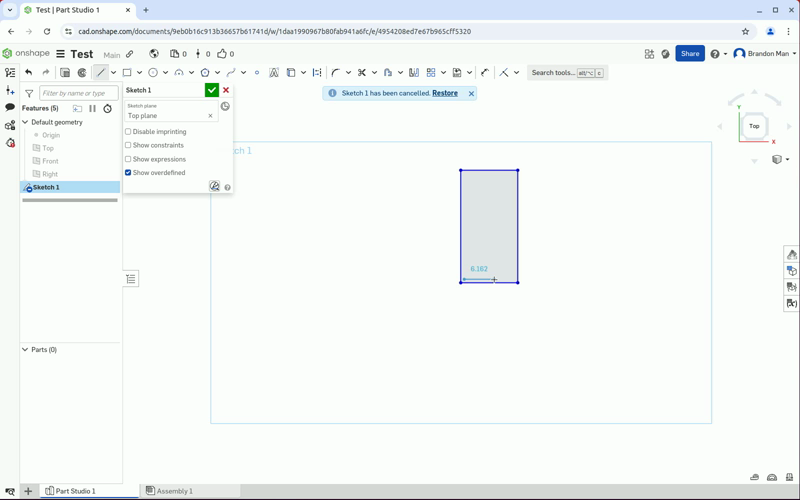
mouse_move(514, 279)
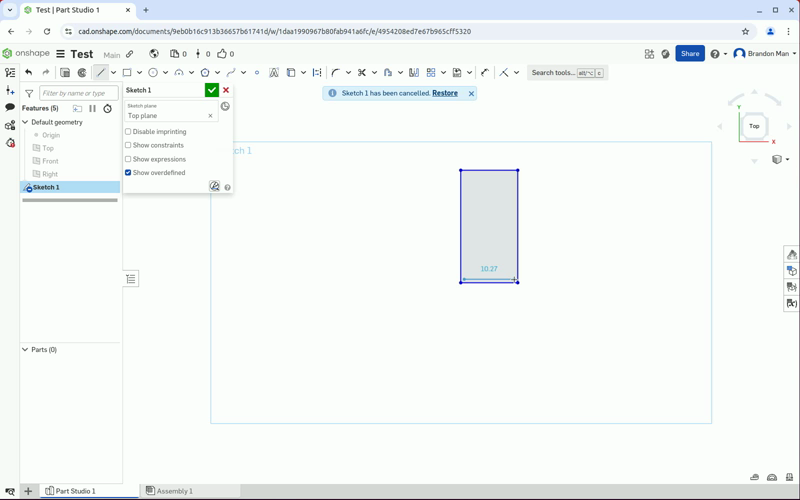
click(514, 279)
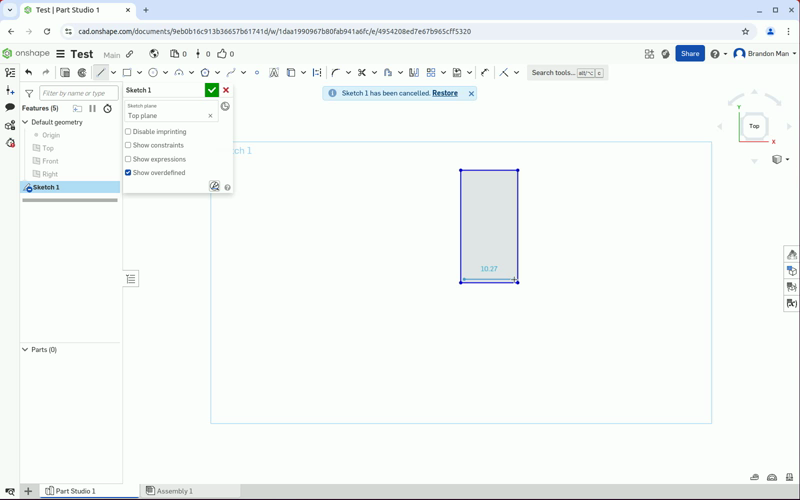
key_up(shift)
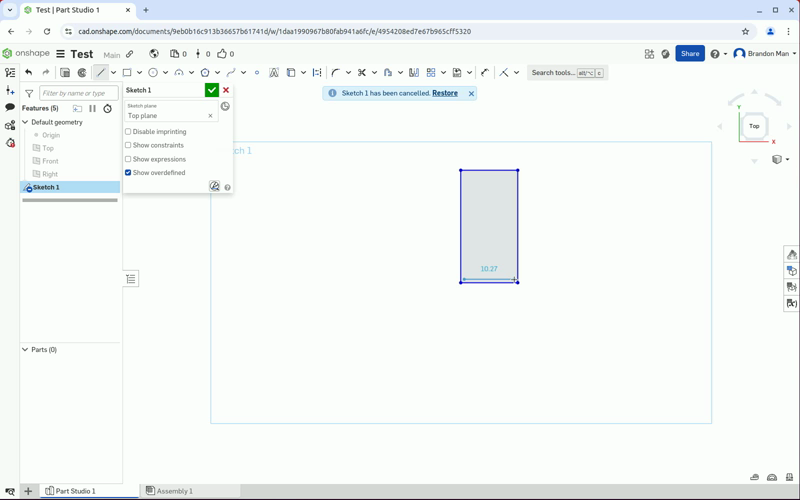
key_down(shift)
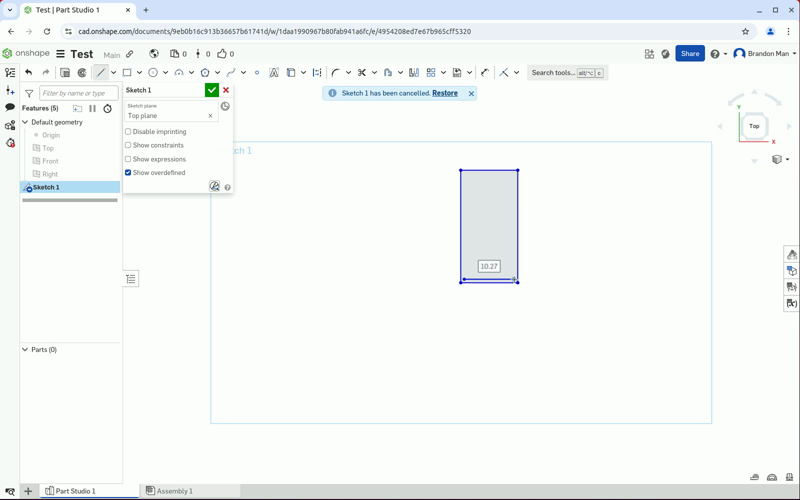
mouse_move(544, 279)
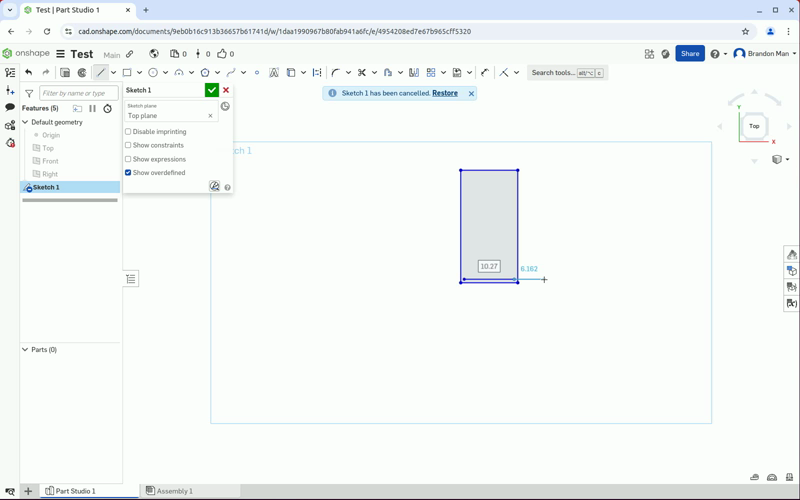
mouse_move(514, 228)
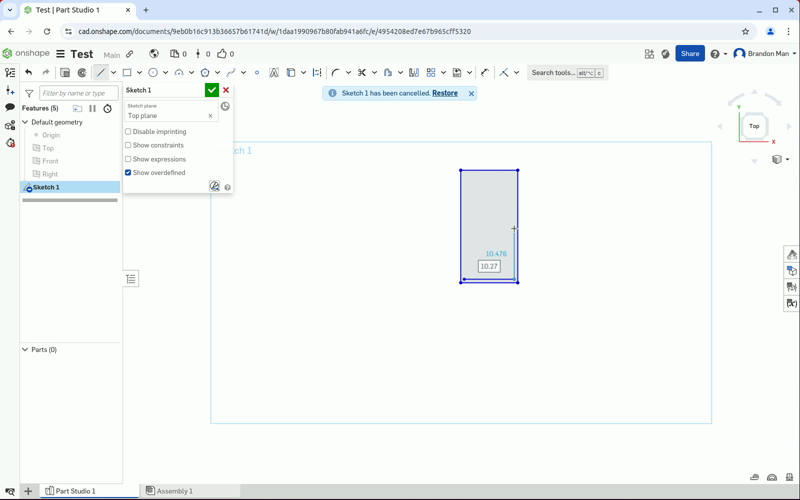
click(514, 228)
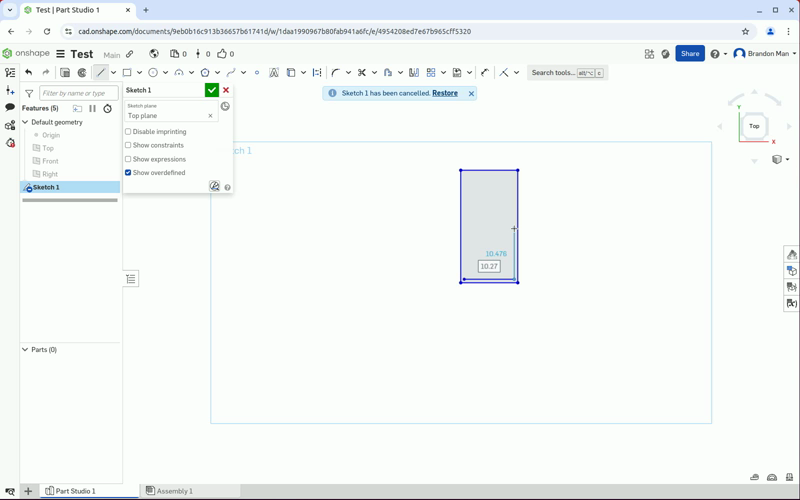
key_up(shift)
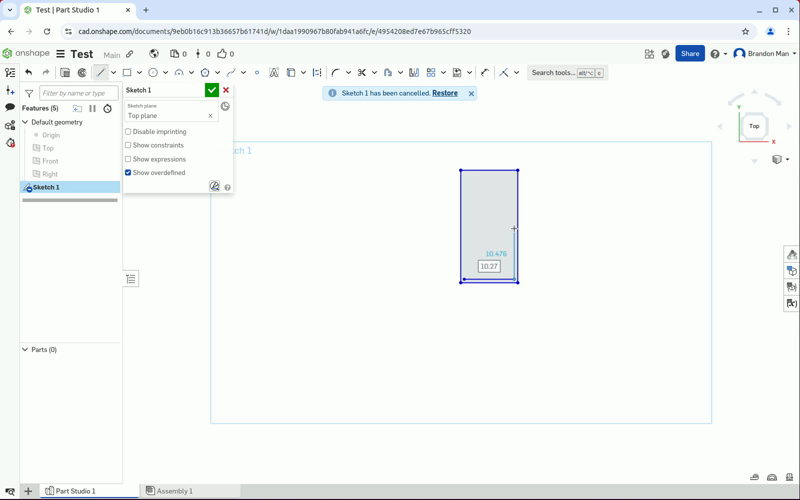
key_down(shift)
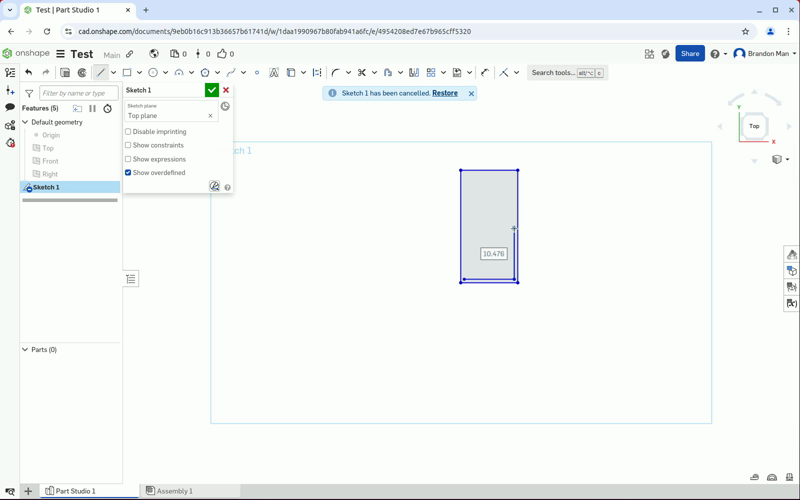
mouse_move(544, 228)
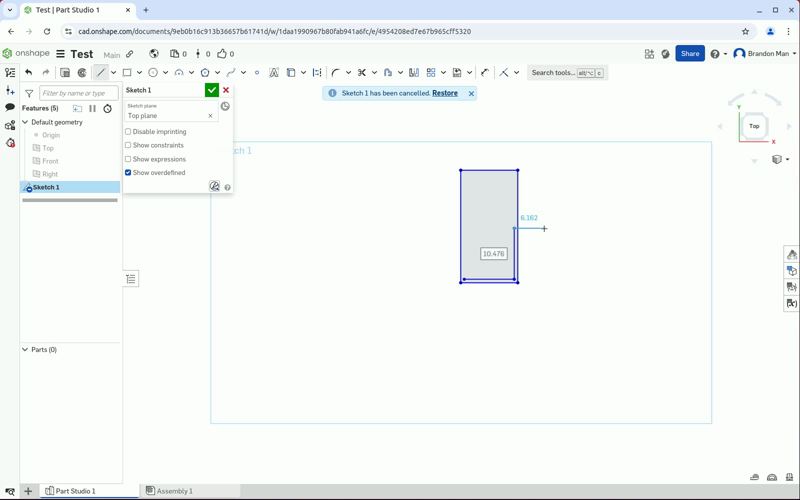
mouse_move(514, 225)
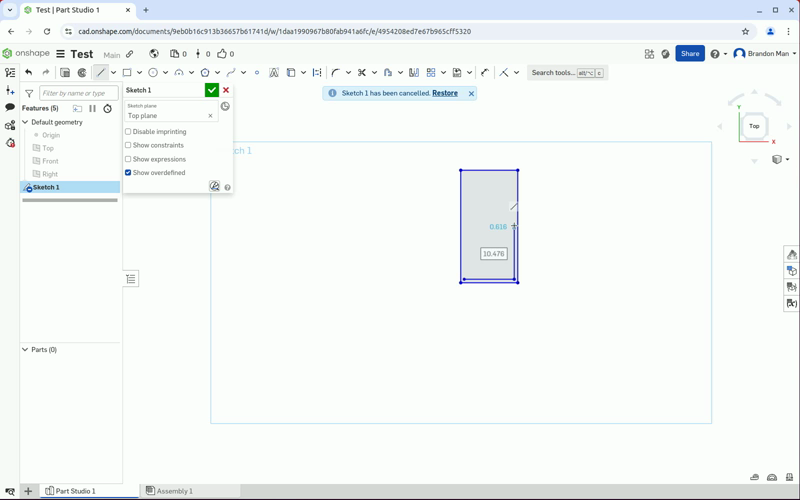
scroll(6)
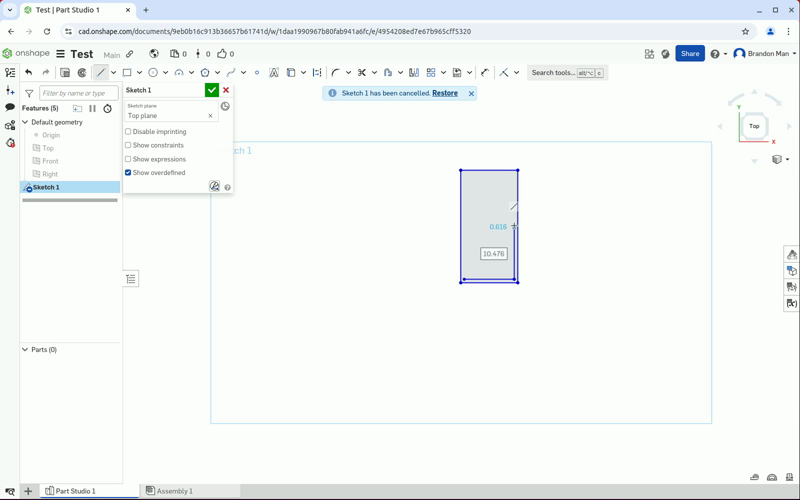
scroll(6)
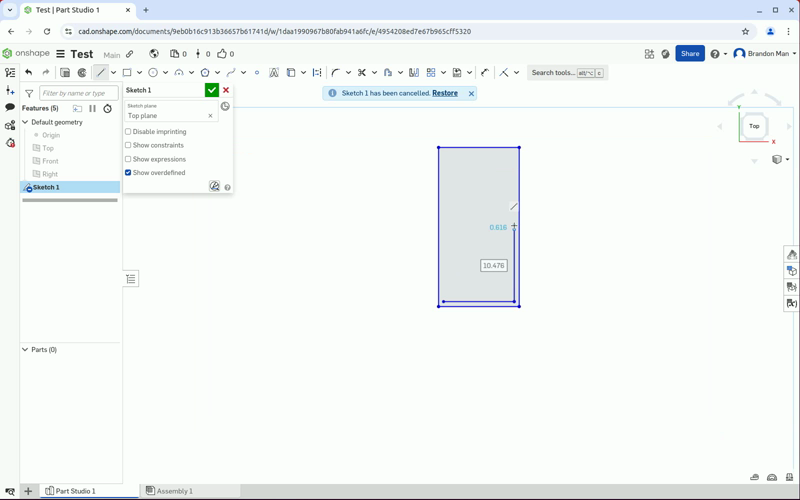
scroll(6)
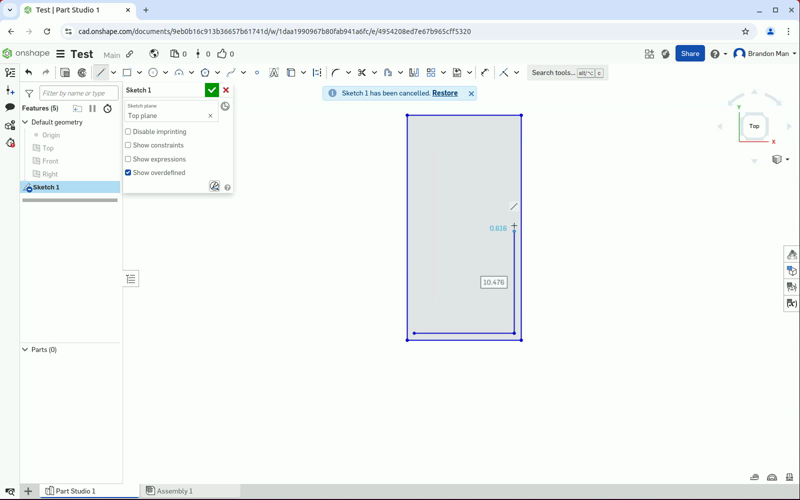
scroll(6)
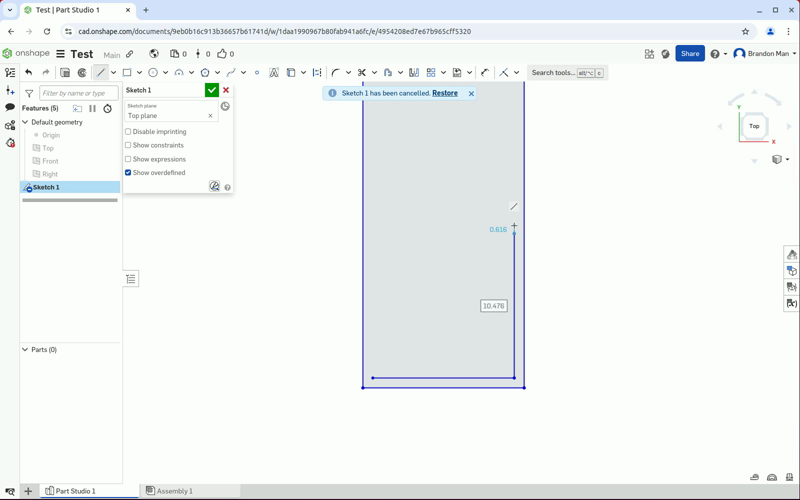
scroll(6)
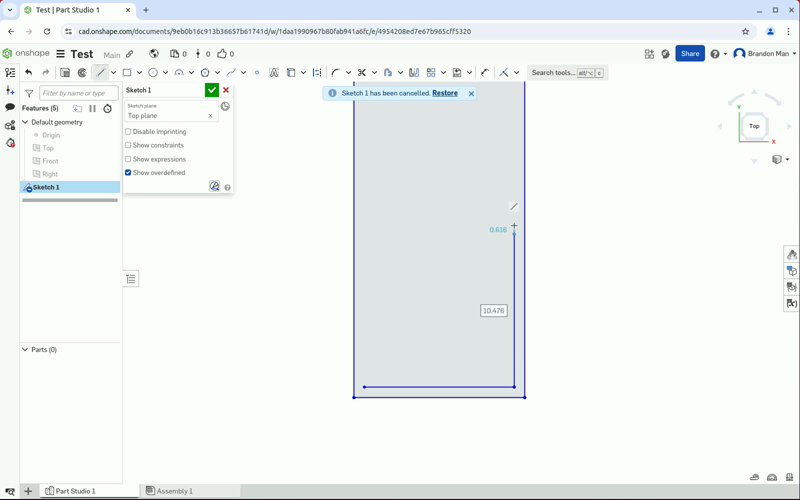
scroll(6)
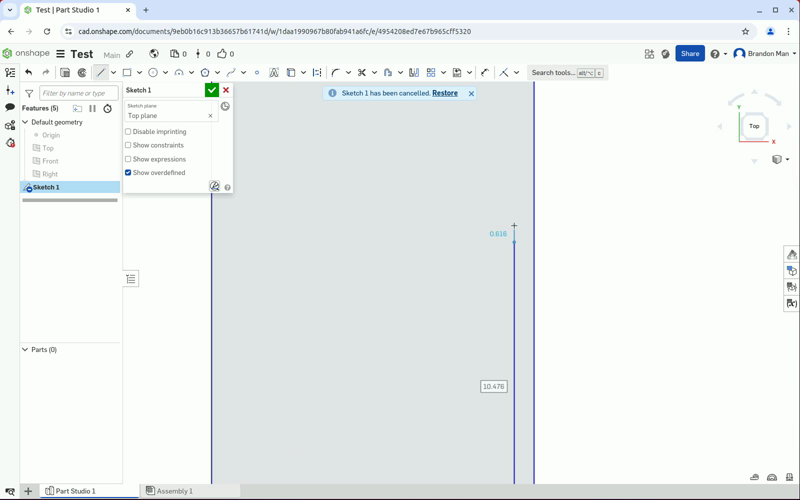
scroll(6)
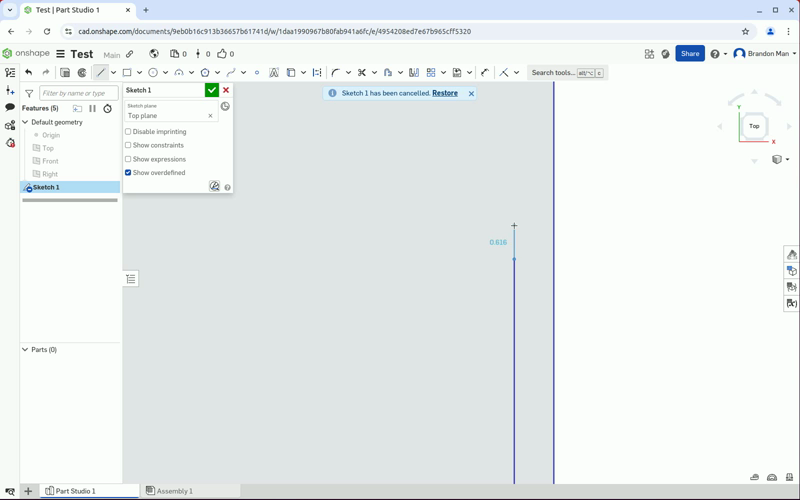
click(514, 225)
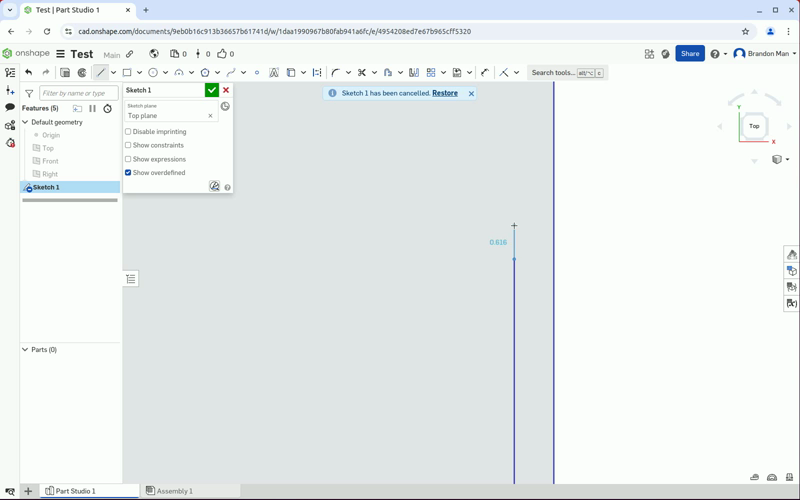
scroll(-6)
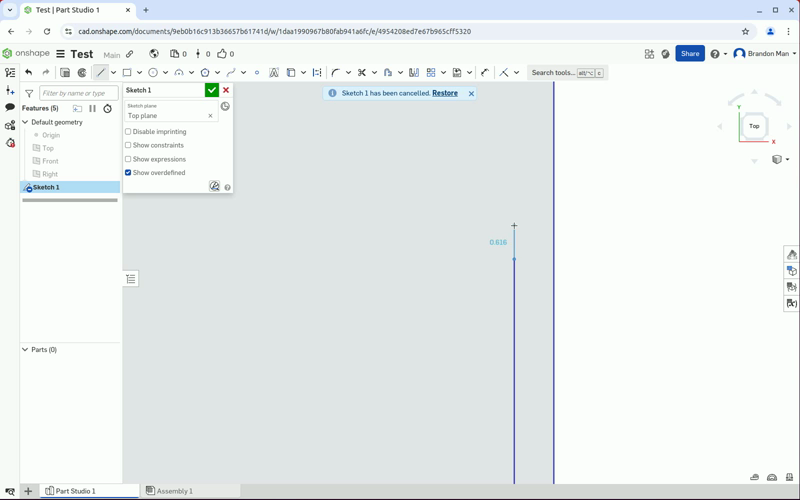
scroll(-6)
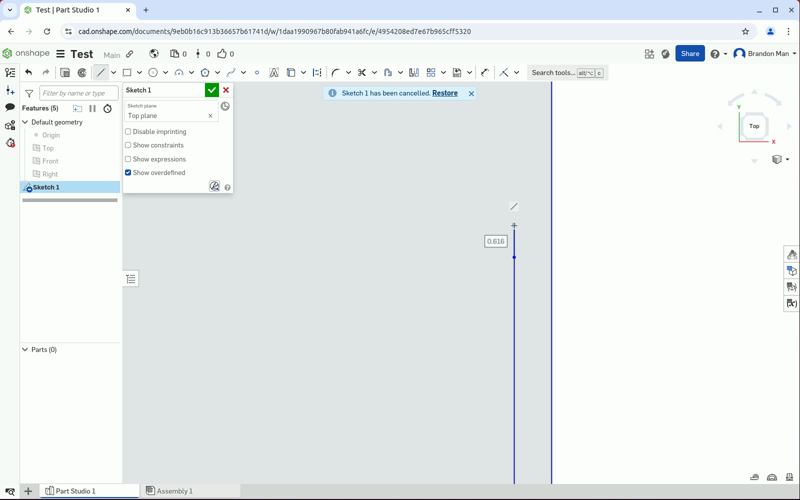
scroll(-6)
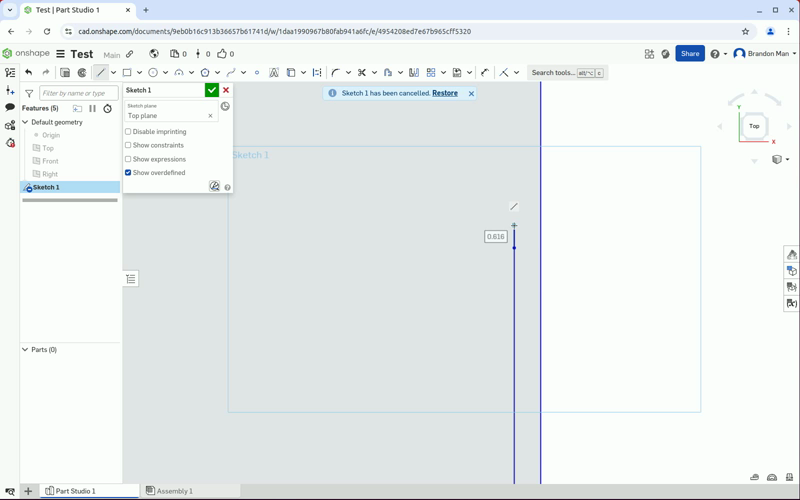
scroll(-6)
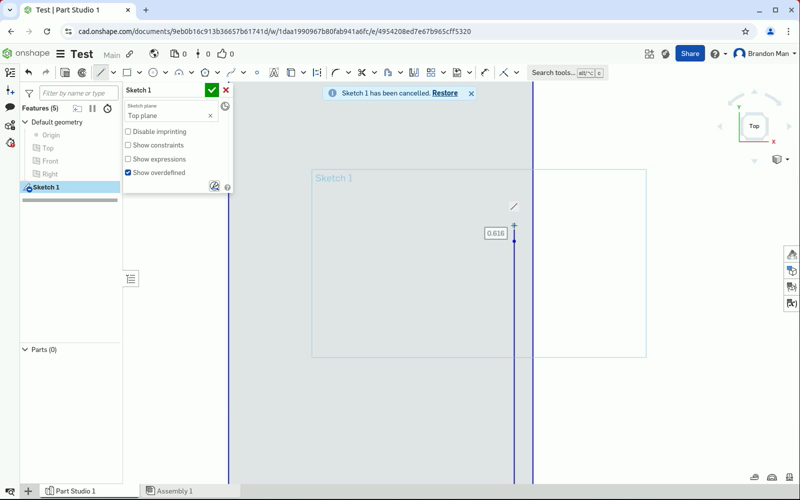
scroll(-6)
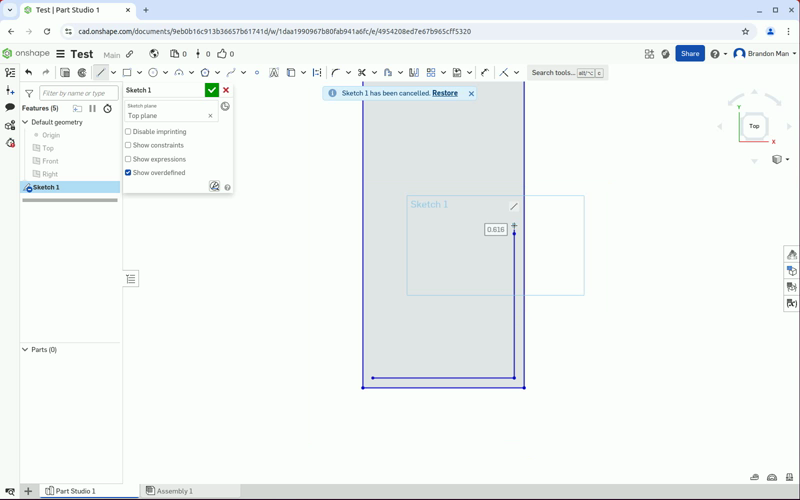
scroll(-6)
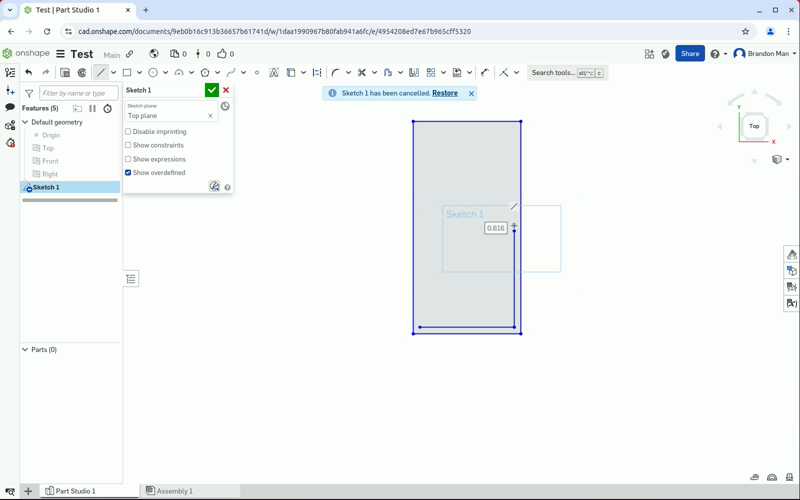
scroll(-6)
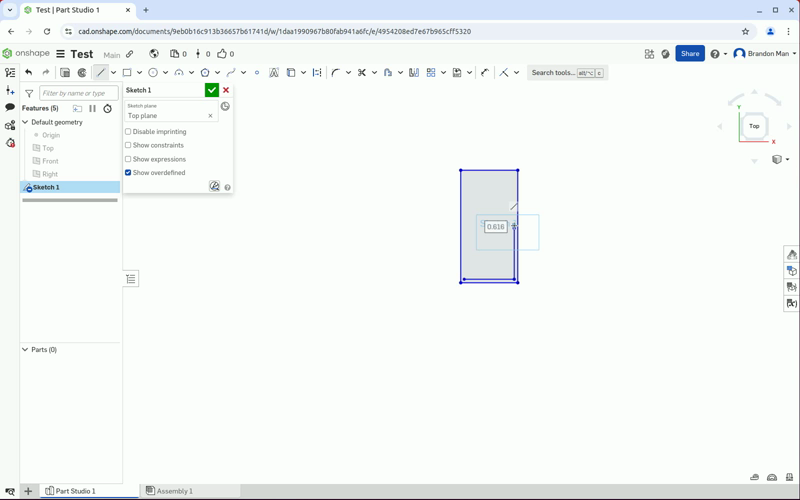
key_up(shift)
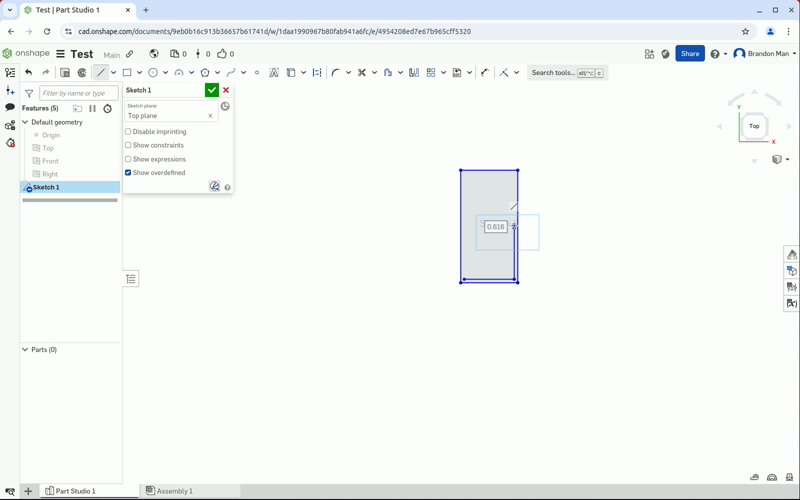
key_down(shift)
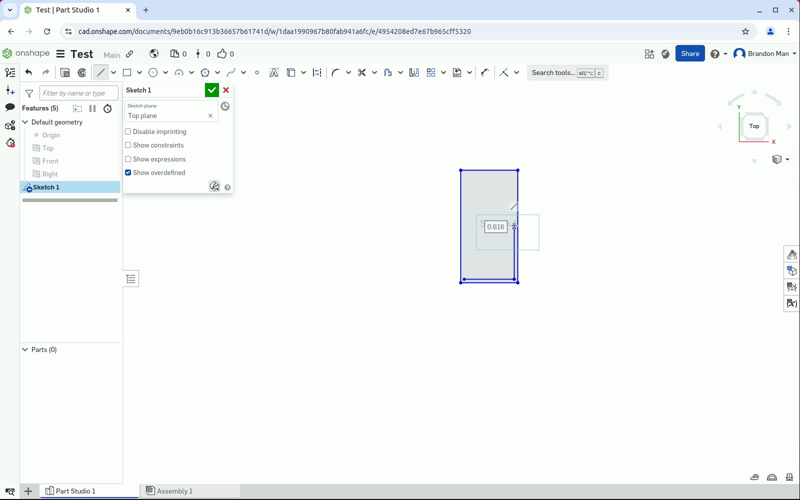
mouse_move(544, 225)
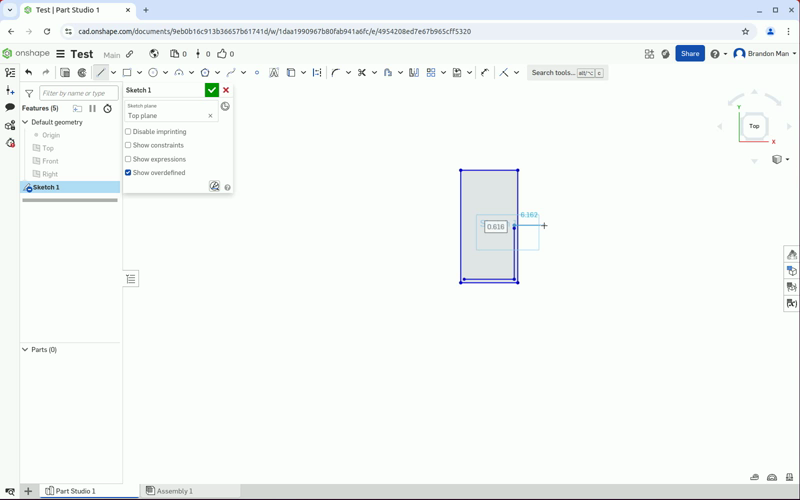
mouse_move(514, 174)
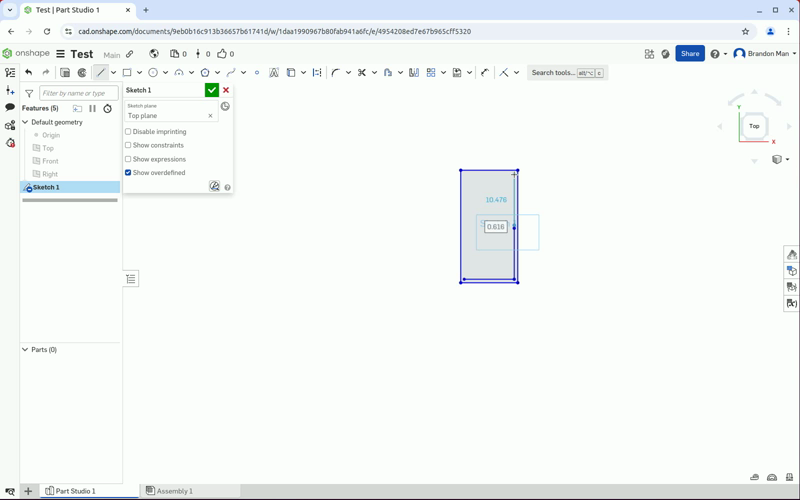
click(514, 174)
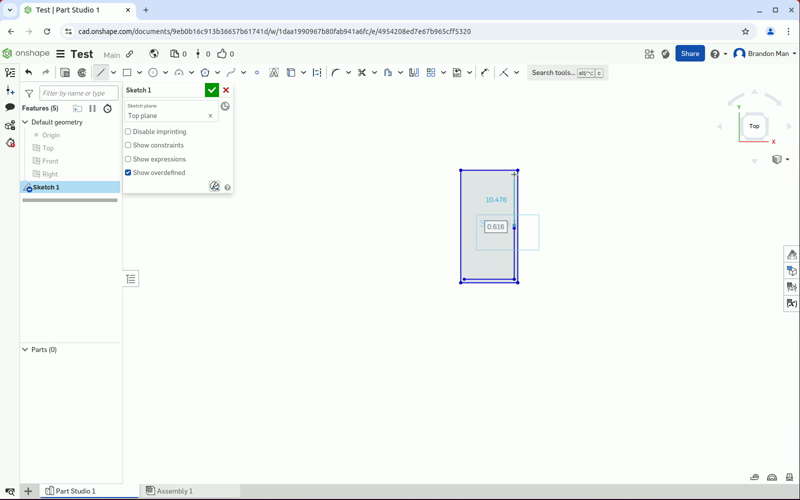
key_up(shift)
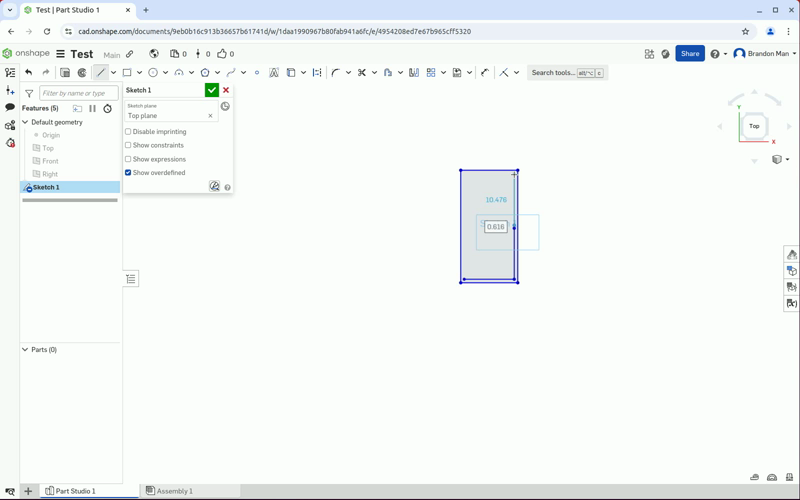
key_down(shift)
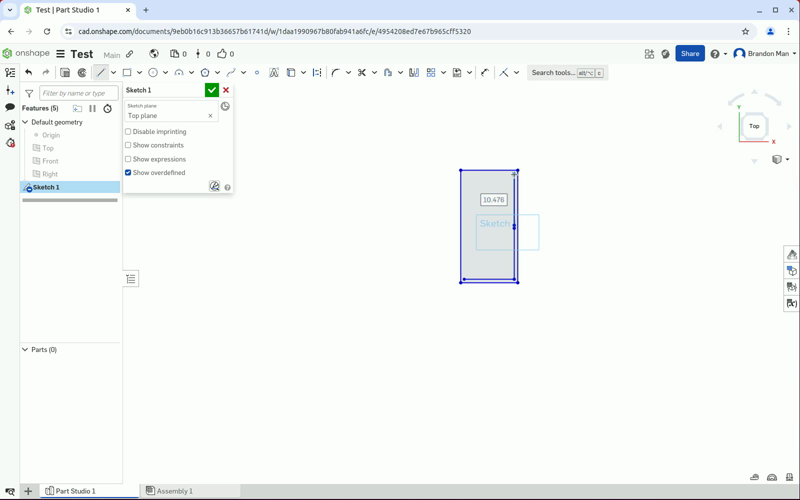
mouse_move(544, 174)
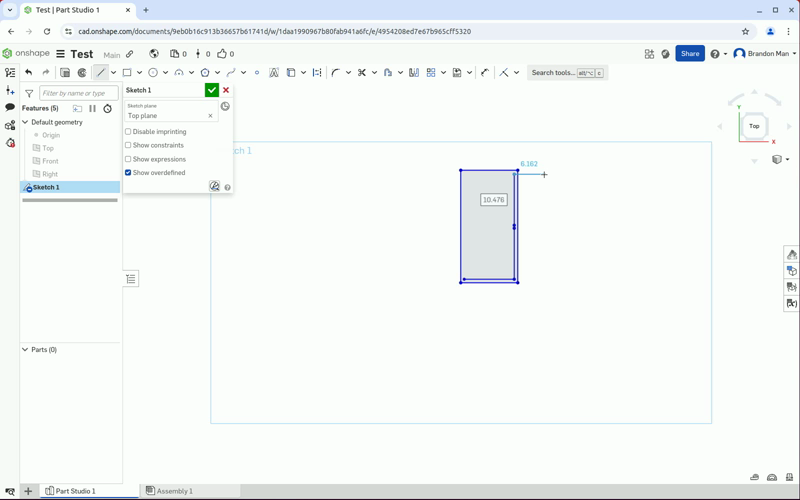
mouse_move(464, 174)
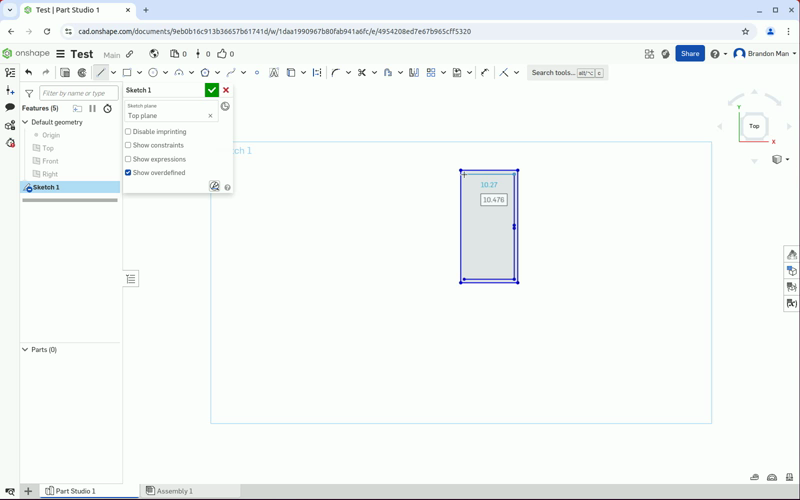
click(464, 174)
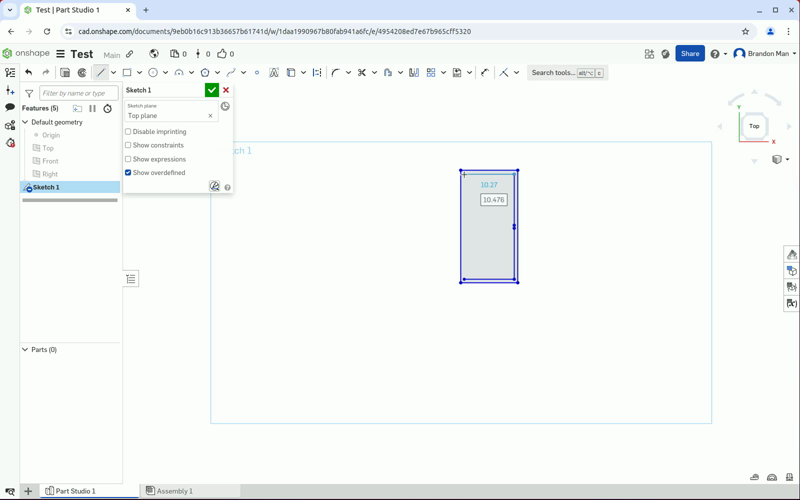
key_up(shift)
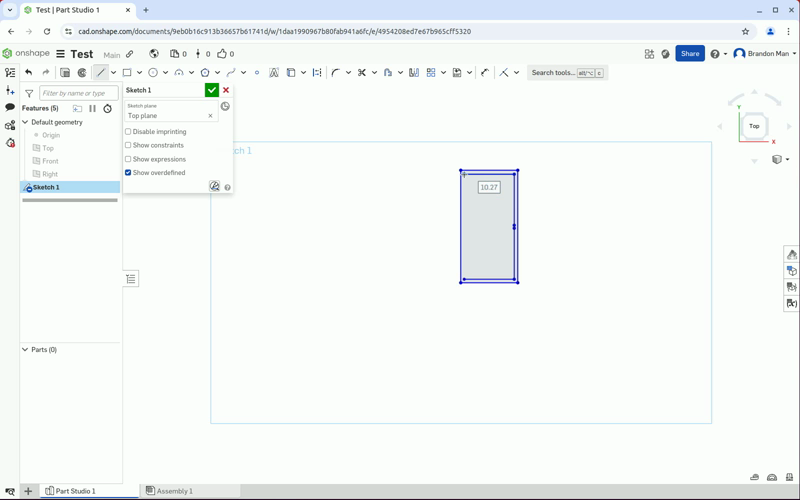
key_down(shift)
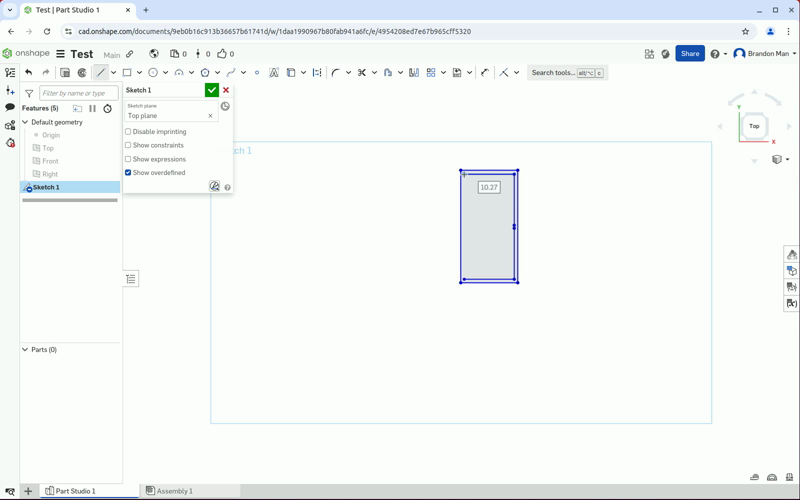
mouse_move(494, 174)
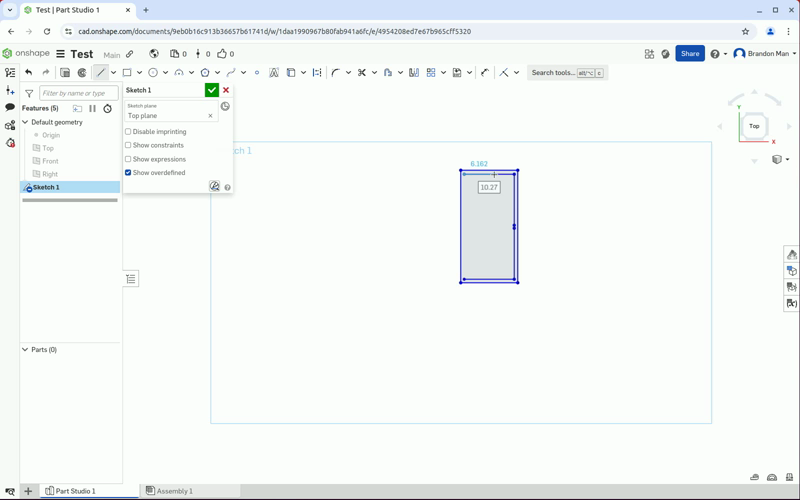
mouse_move(464, 225)
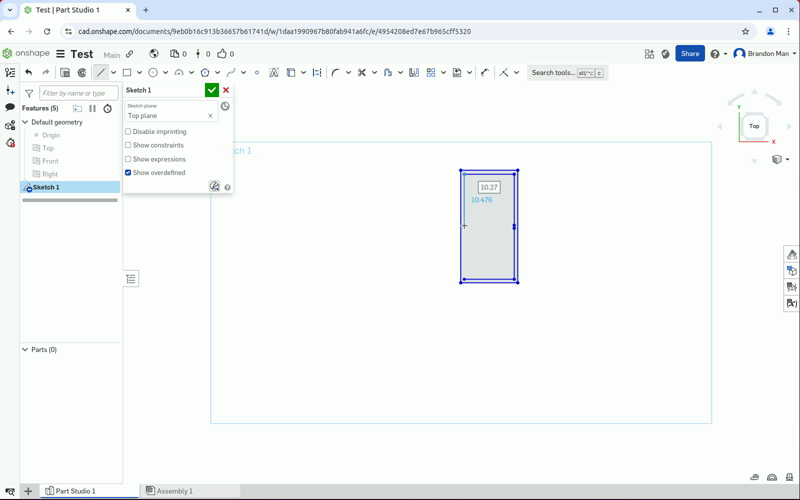
click(464, 225)
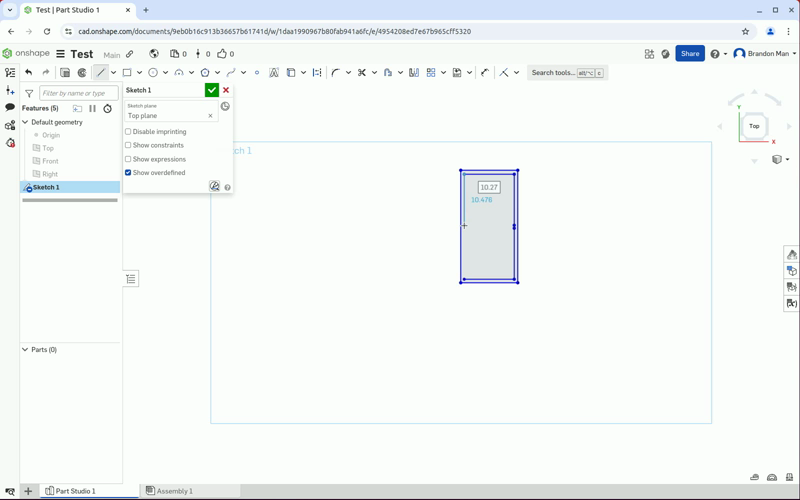
key_up(shift)
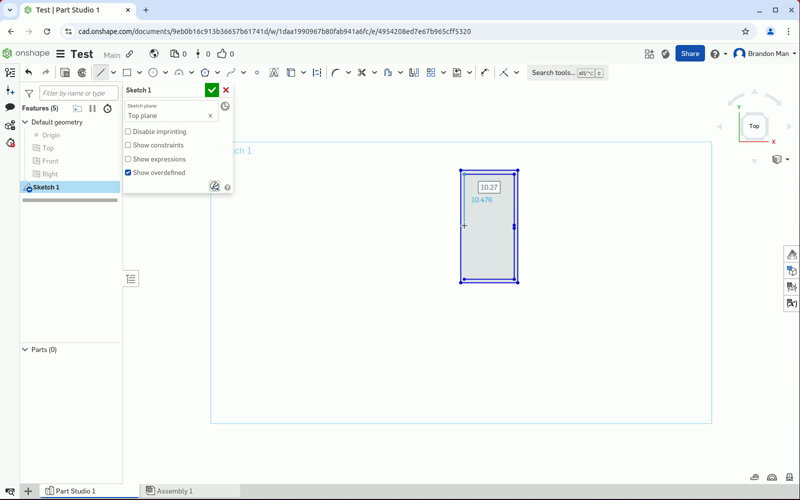
key_down(shift)
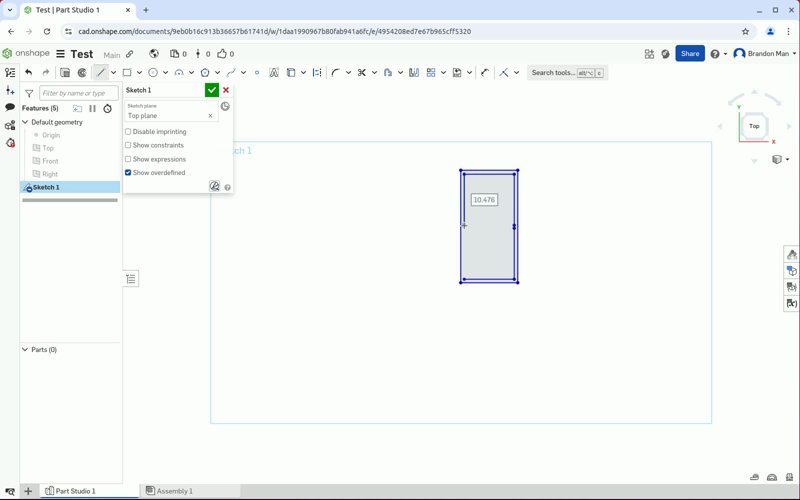
mouse_move(494, 225)
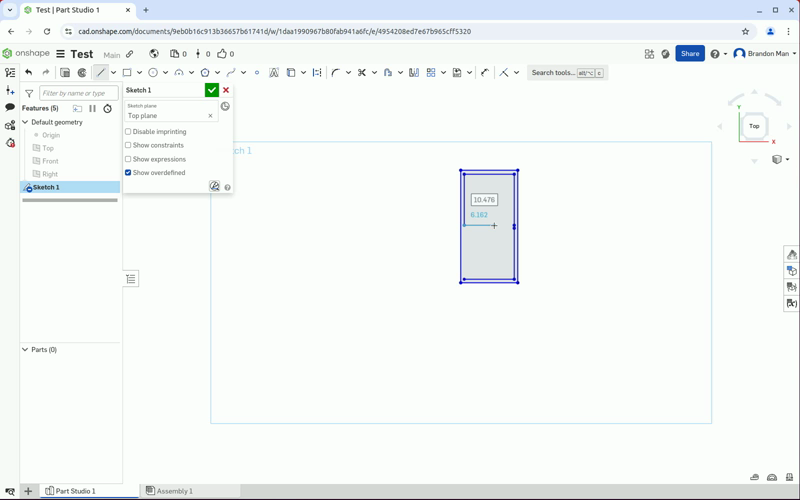
mouse_move(464, 228)
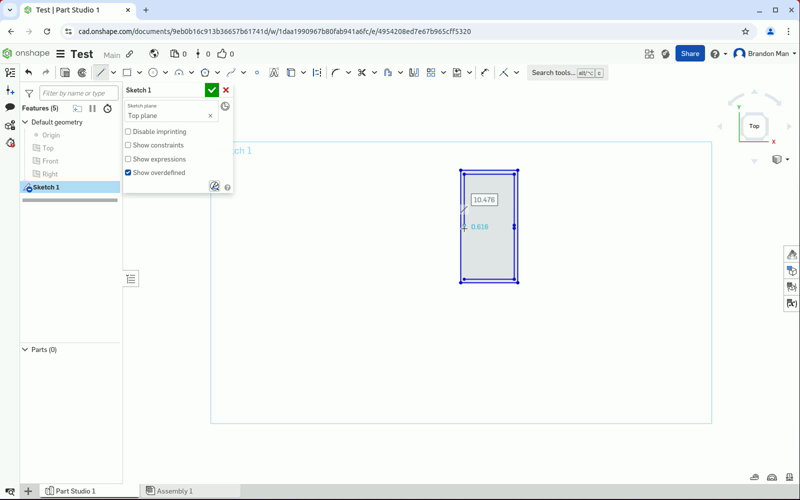
scroll(6)
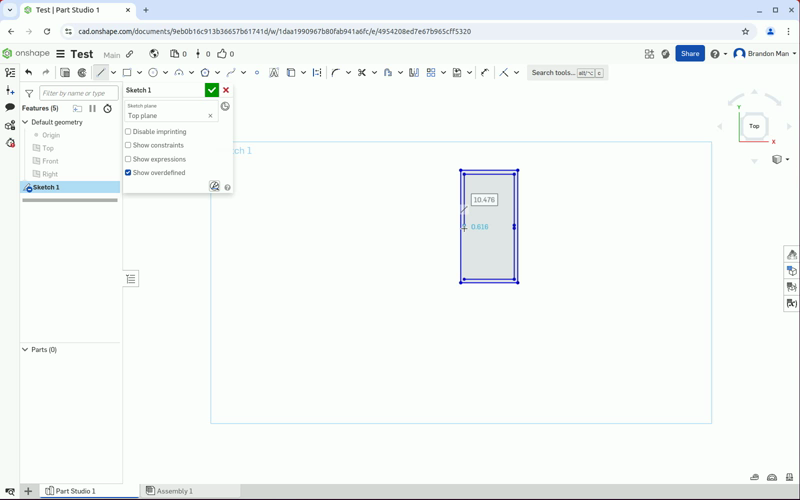
scroll(6)
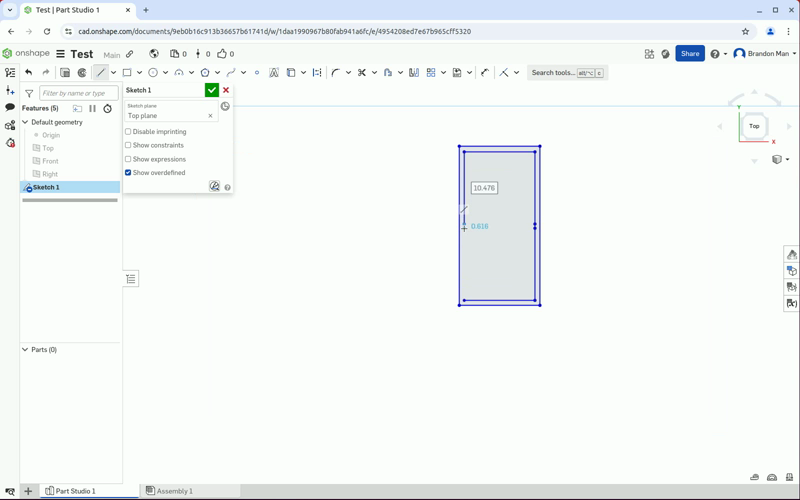
scroll(6)
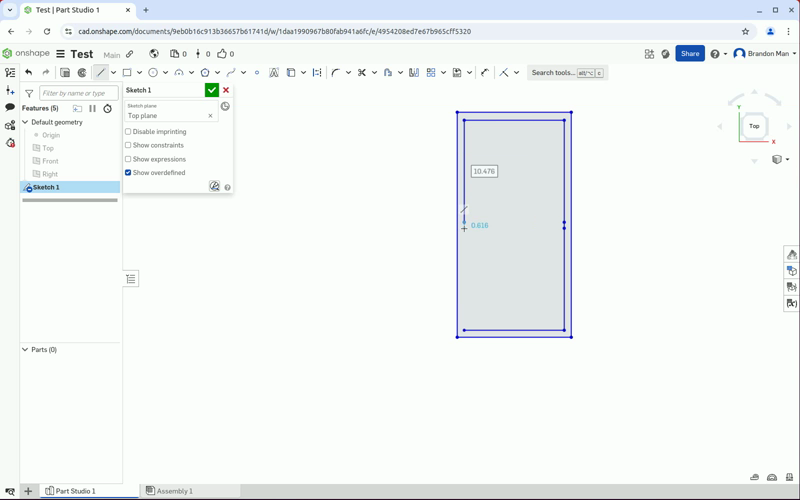
scroll(6)
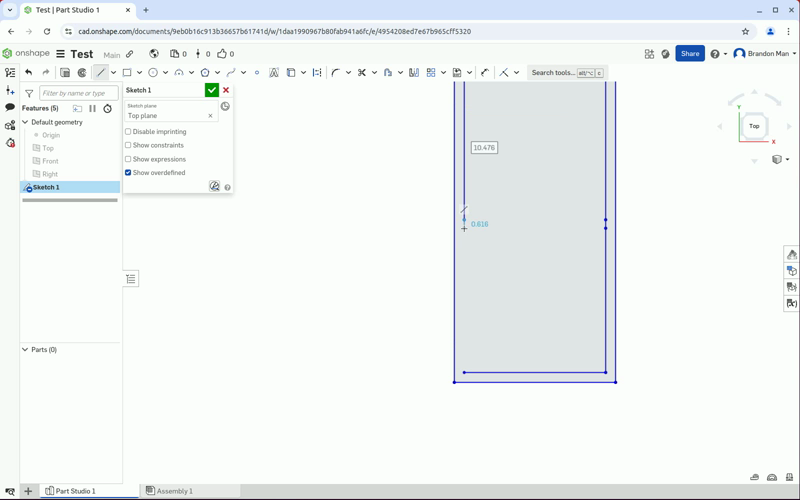
scroll(6)
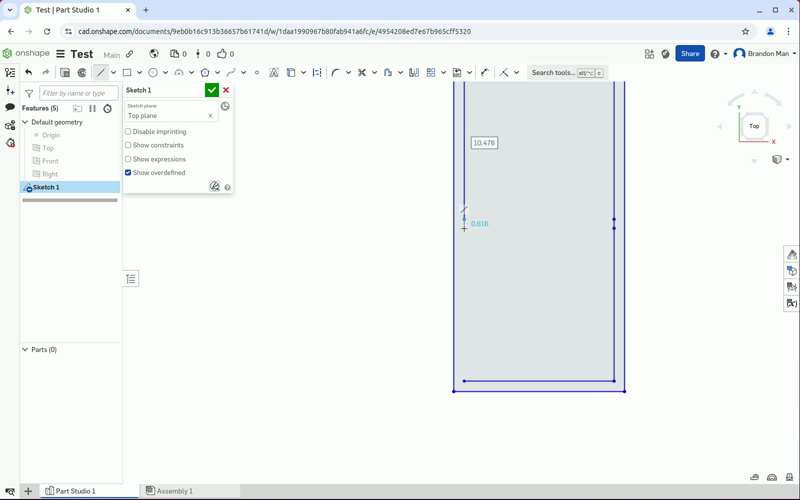
scroll(6)
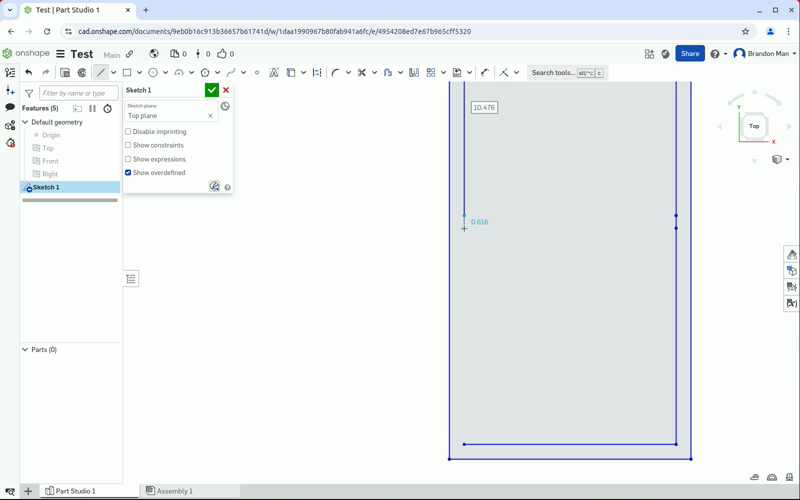
scroll(6)
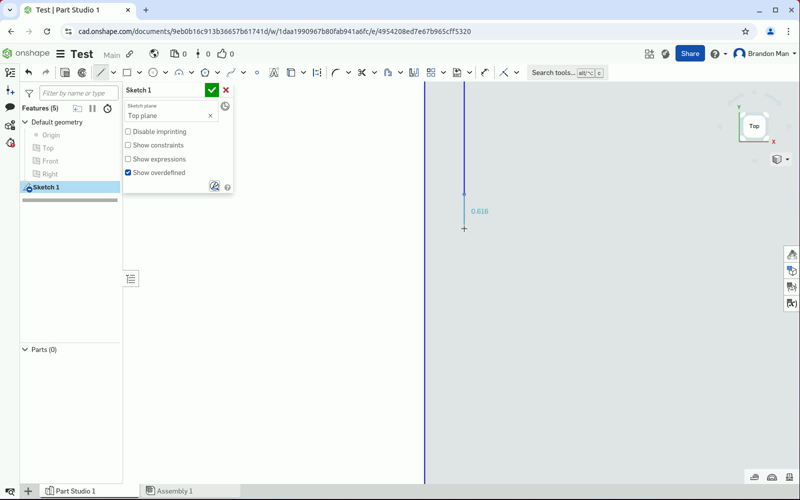
click(464, 228)
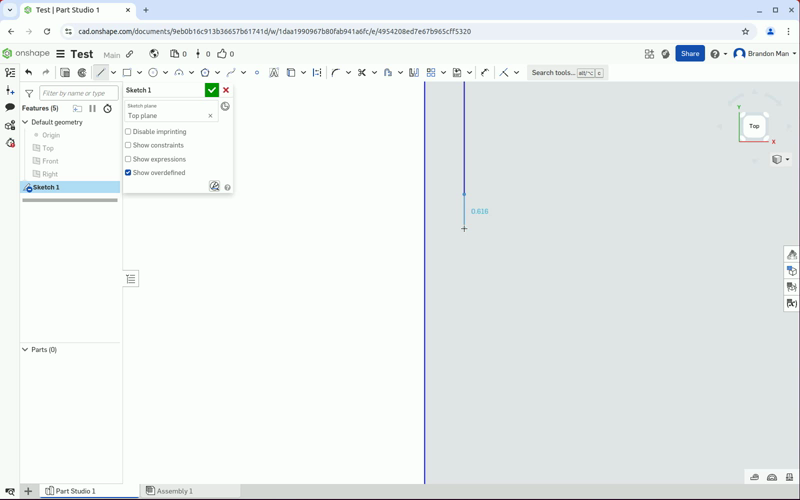
scroll(-6)
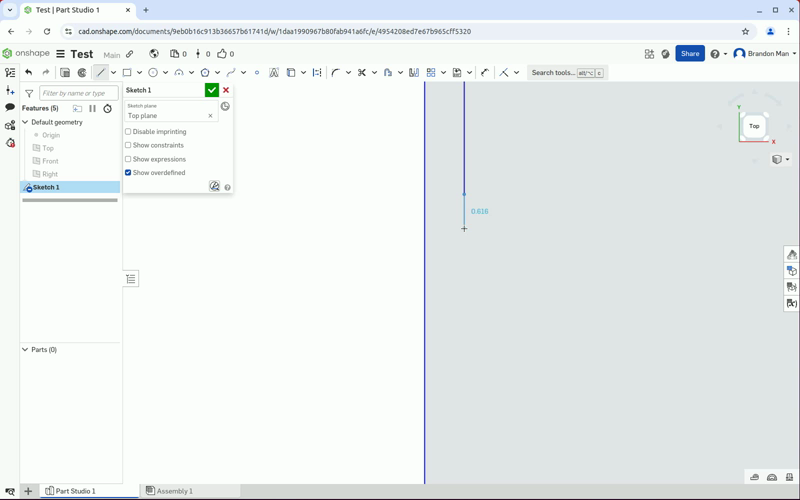
scroll(-6)
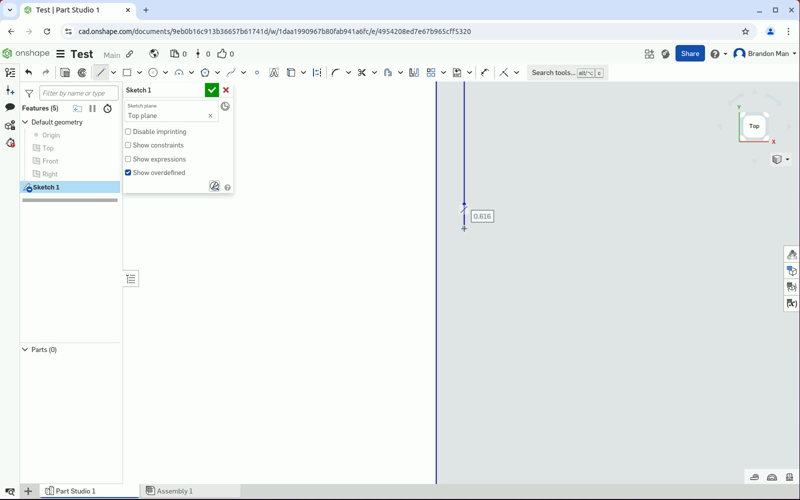
scroll(-6)
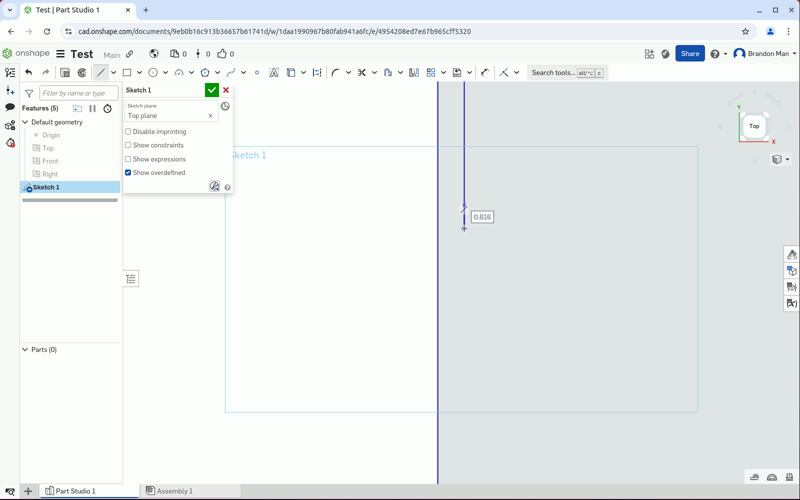
scroll(-6)
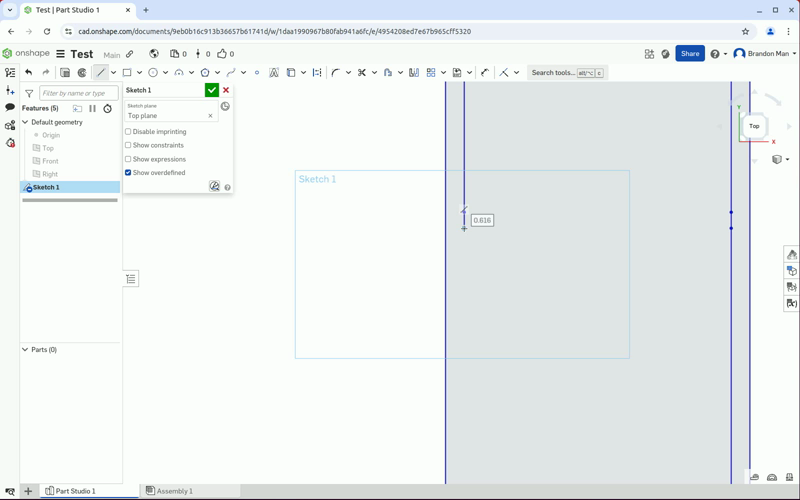
scroll(-6)
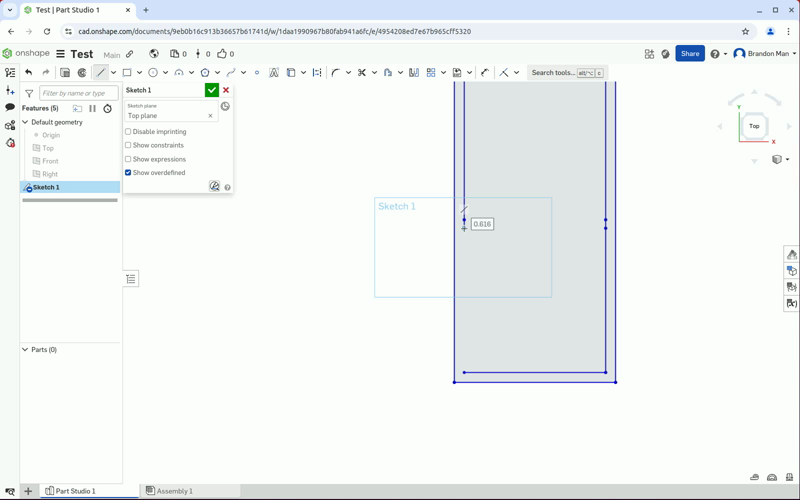
scroll(-6)
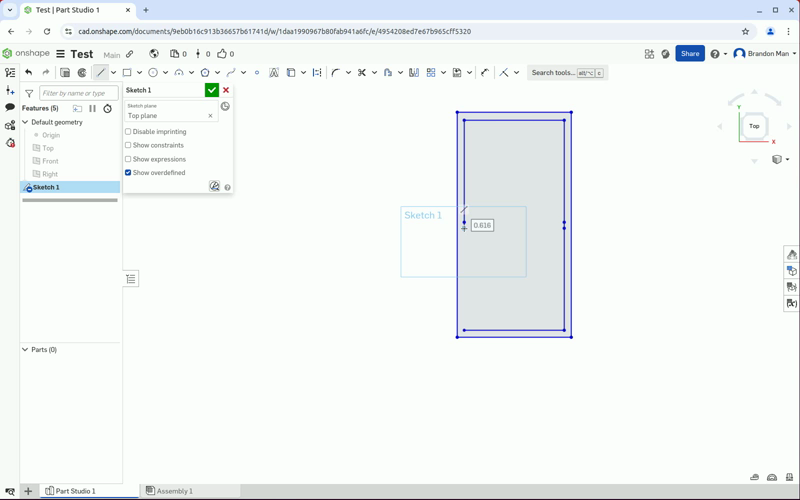
scroll(-6)
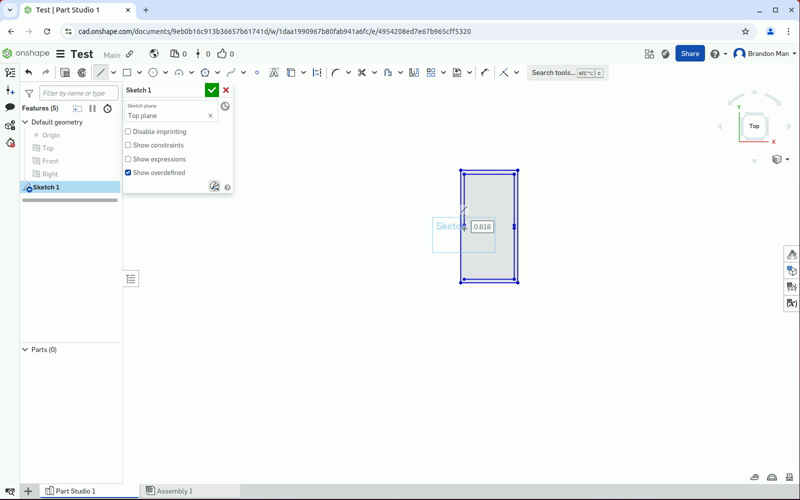
key_up(shift)
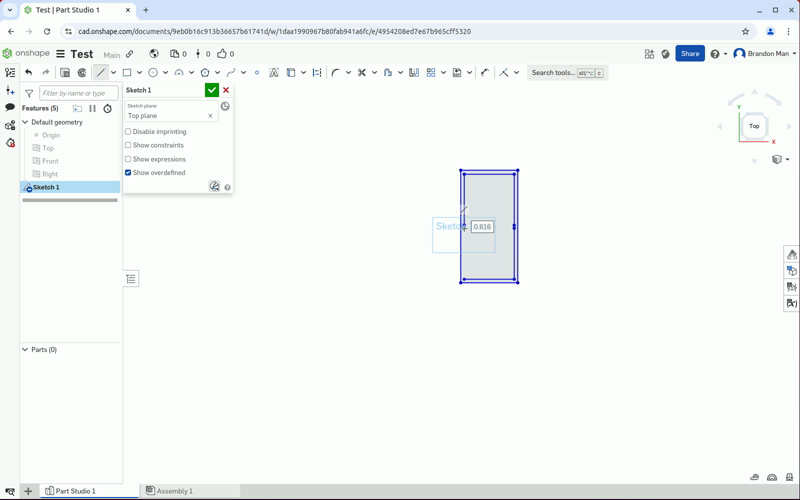
mouse_move(494, 228)
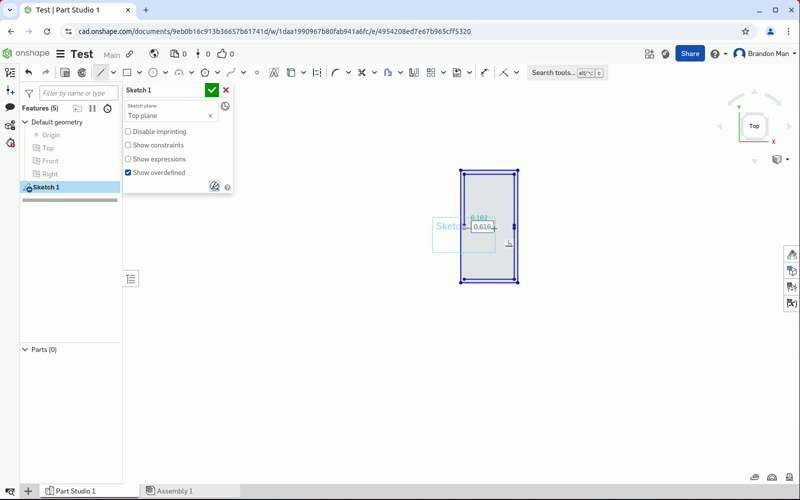
key_down(shift)
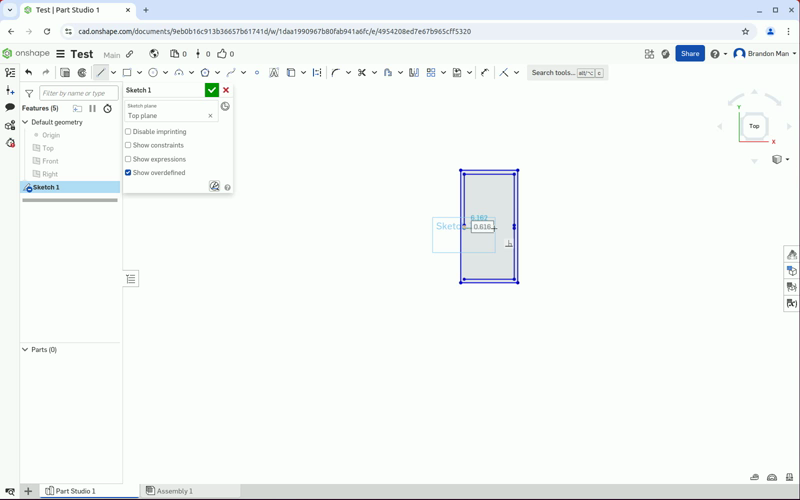
mouse_move(464, 279)
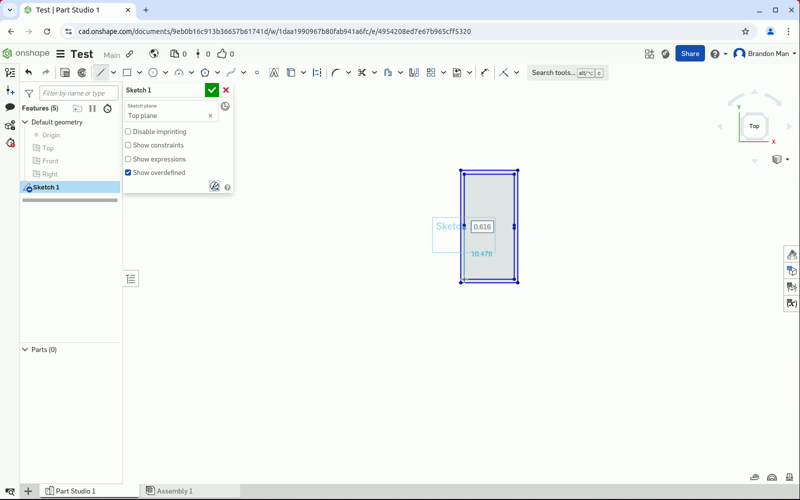
key_up(shift)
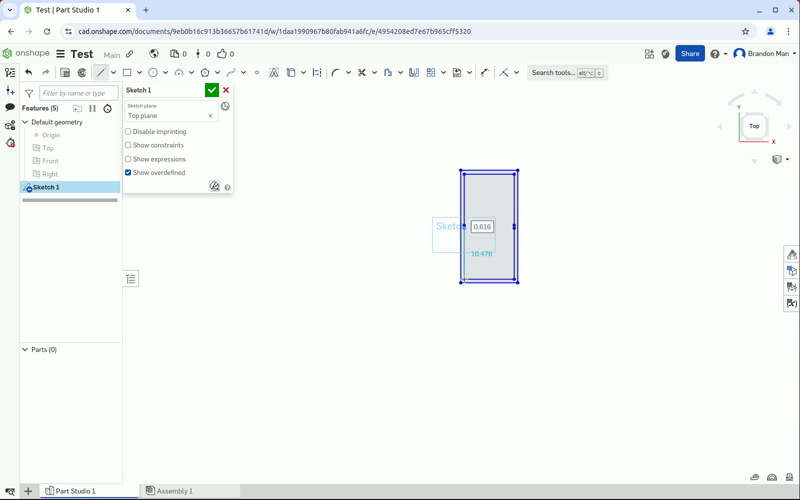
click(464, 279)
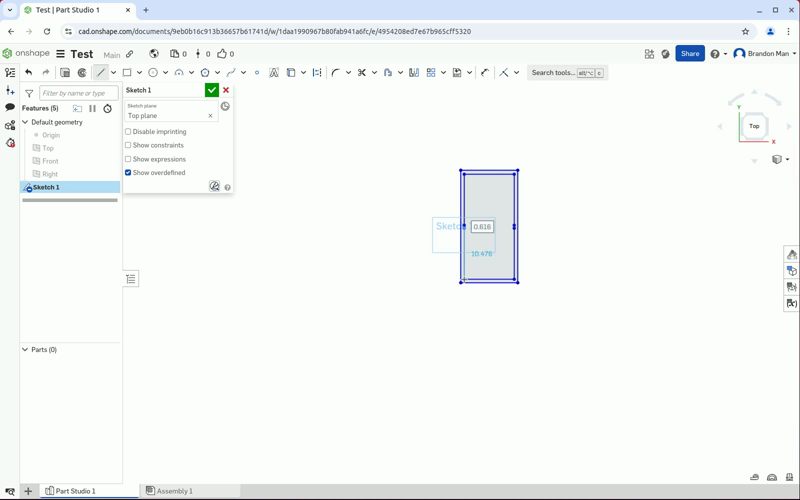
key(esc)
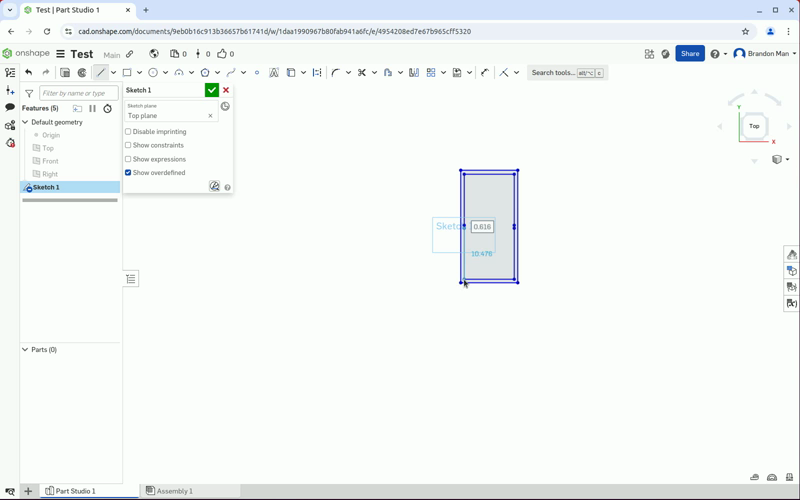
mouse_move(516, 263)
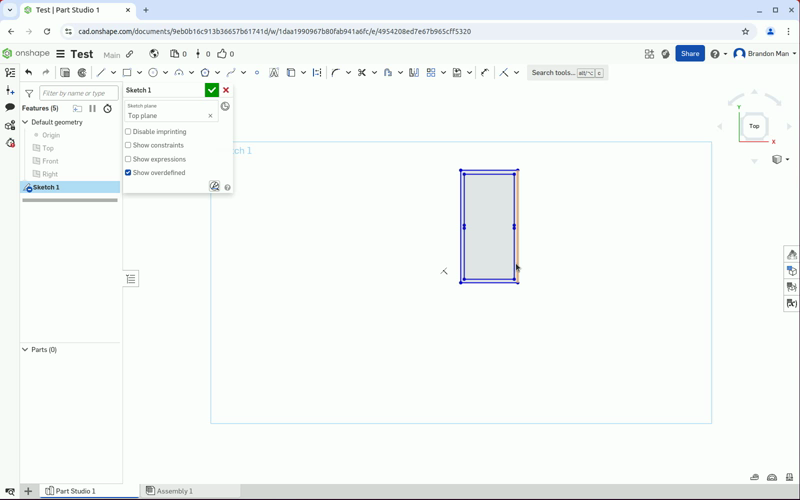
scroll(6)
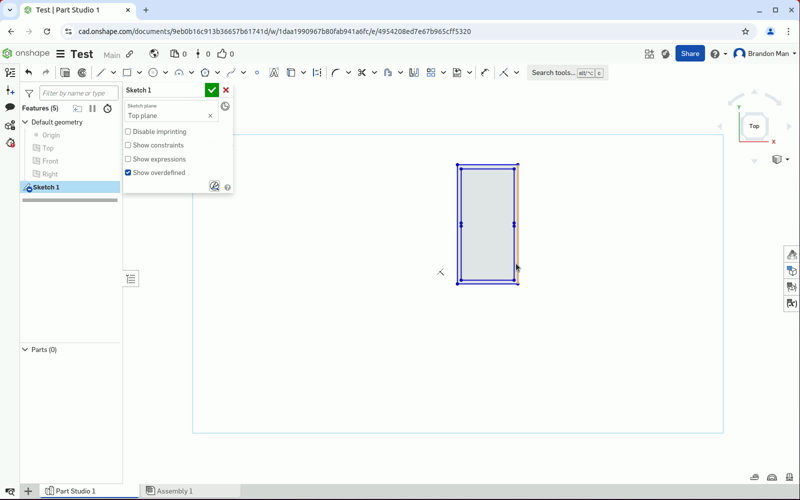
scroll(6)
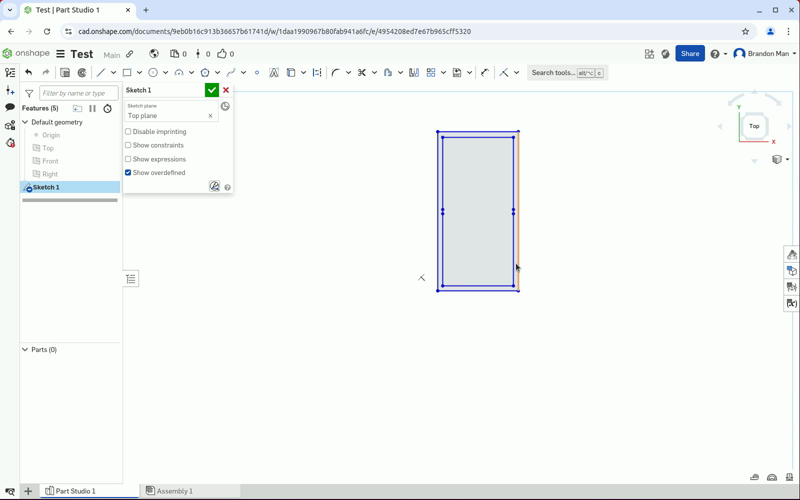
scroll(6)
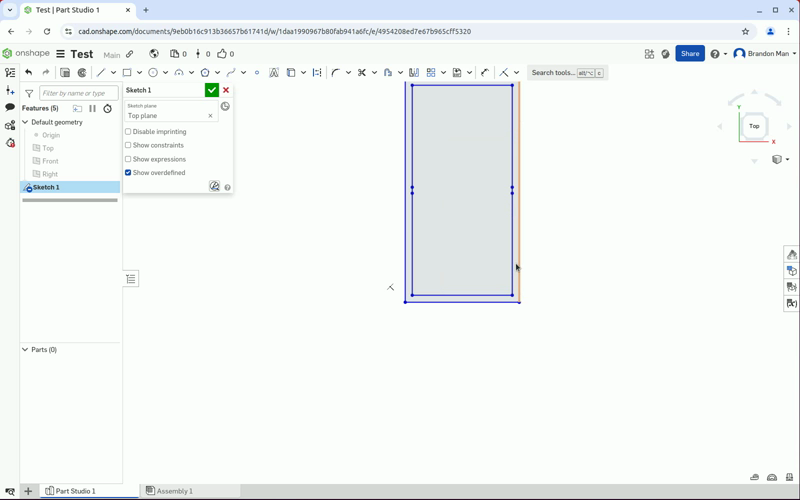
scroll(6)
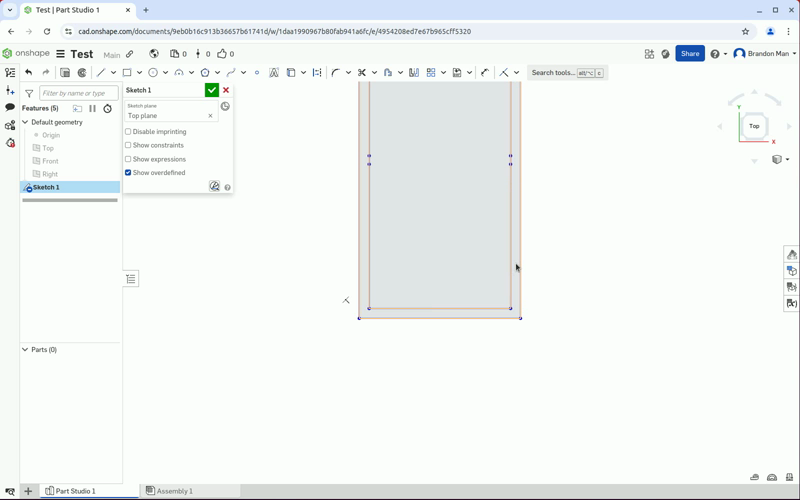
scroll(6)
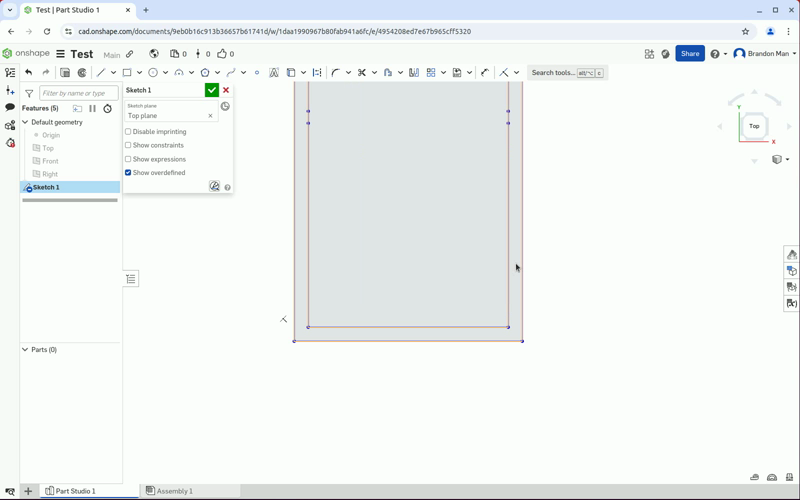
scroll(6)
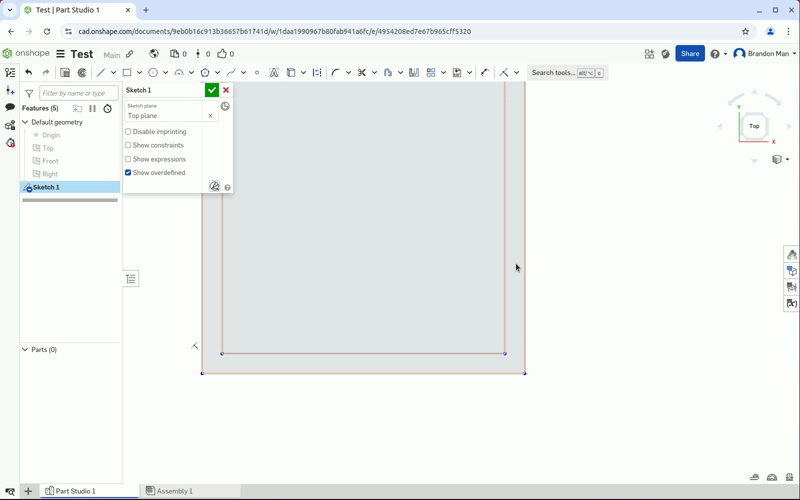
scroll(6)
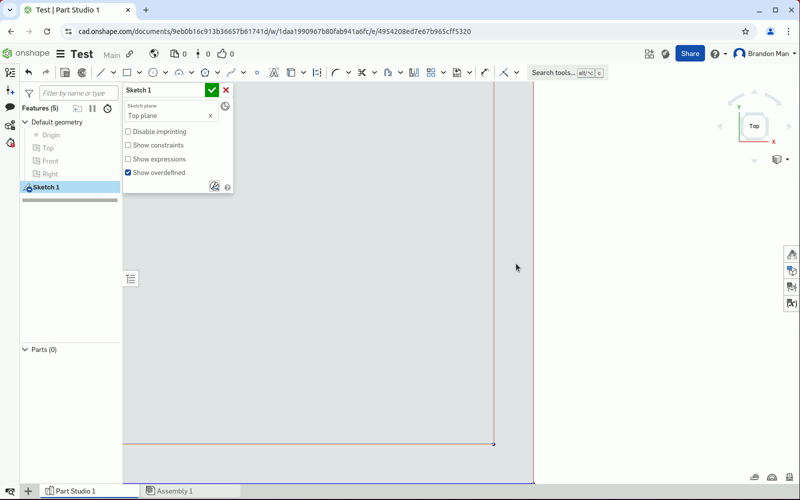
click(516, 263)
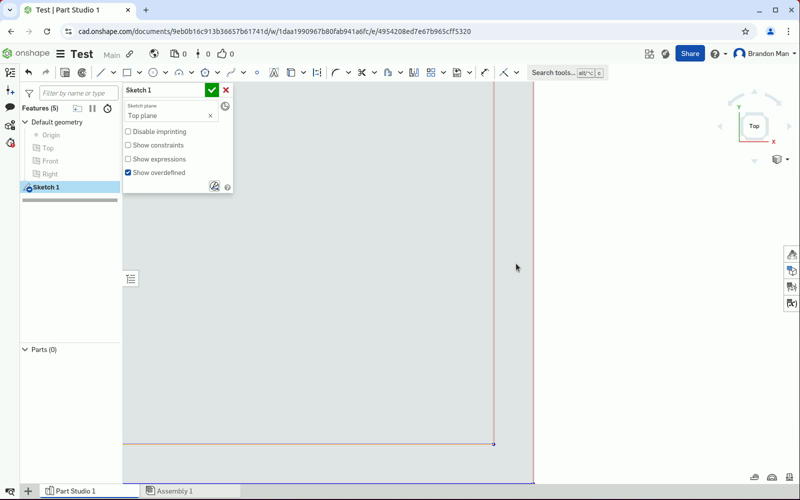
scroll(-6)
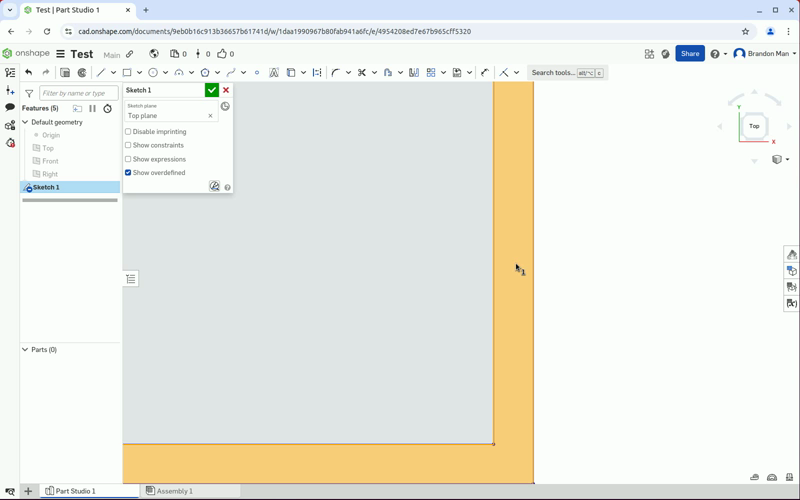
scroll(-6)
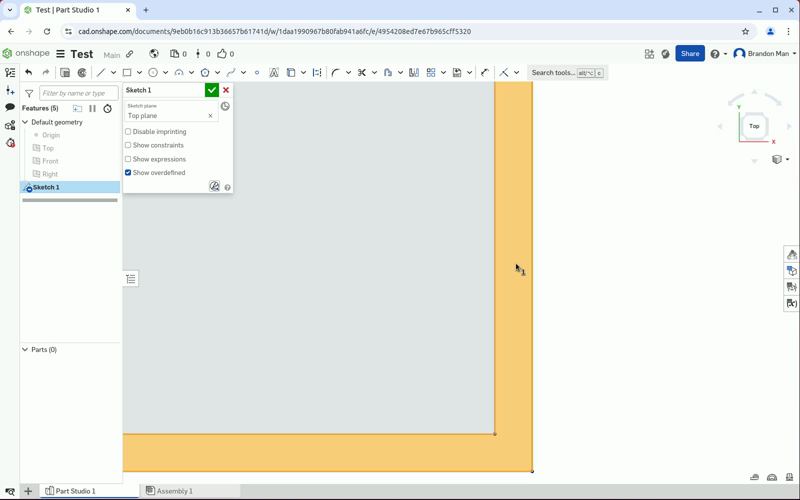
scroll(-6)
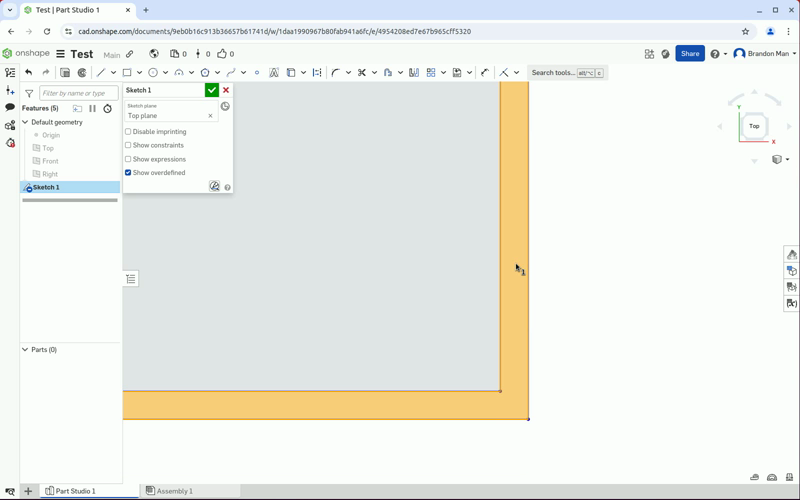
scroll(-6)
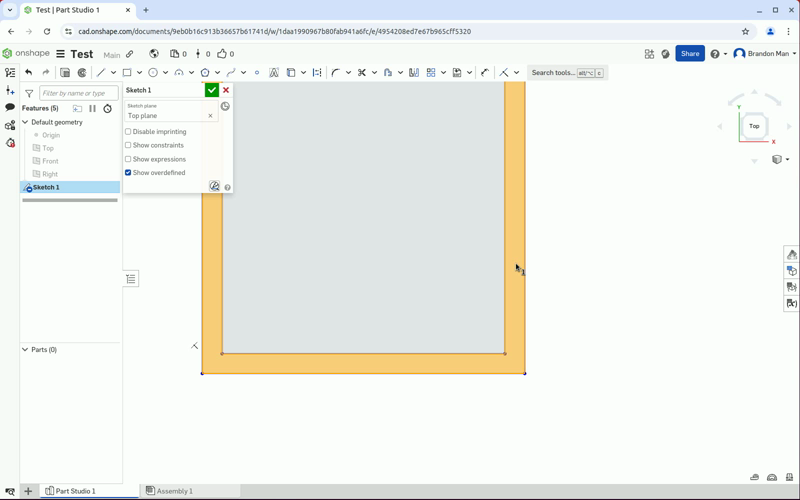
scroll(-6)
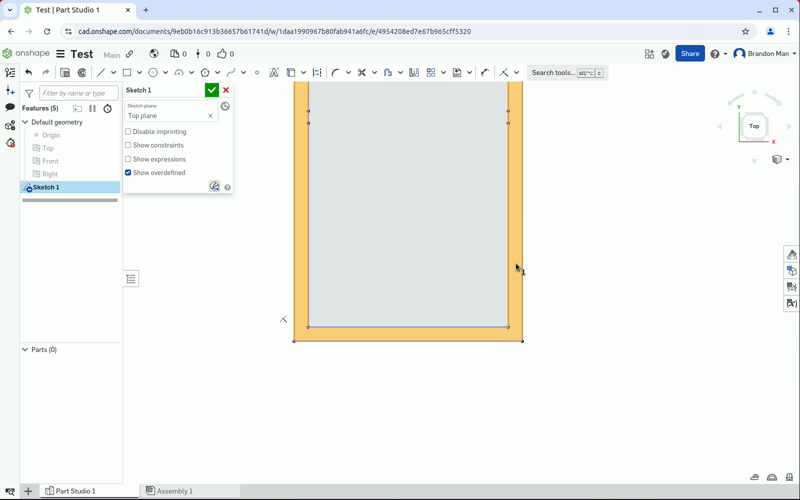
scroll(-6)
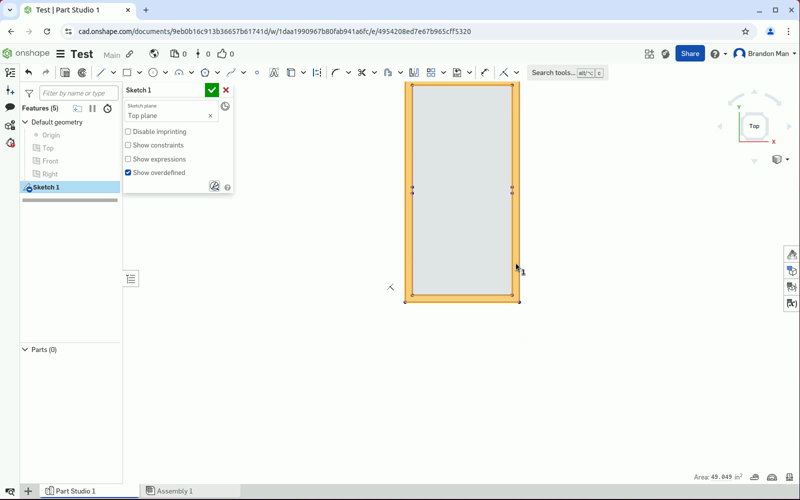
scroll(-6)
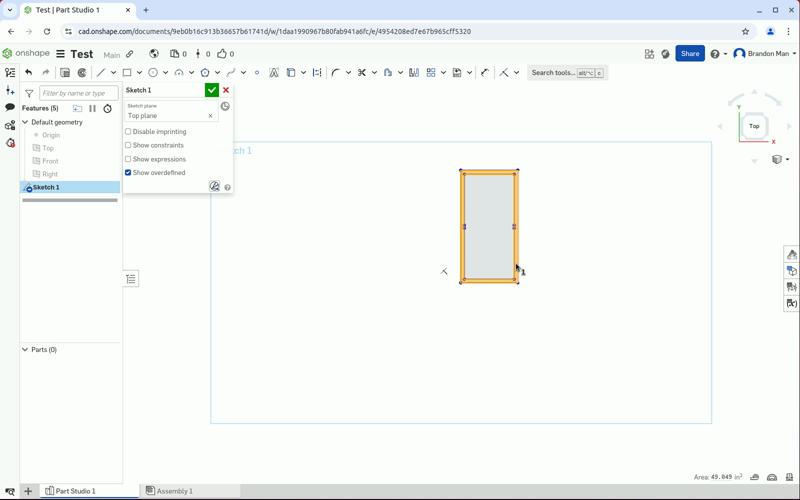
mouse_move(73, 352)
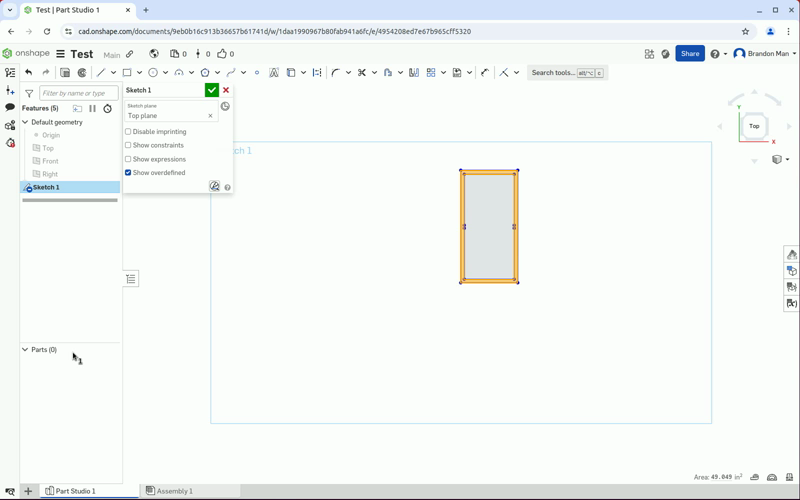
key(shift+y)
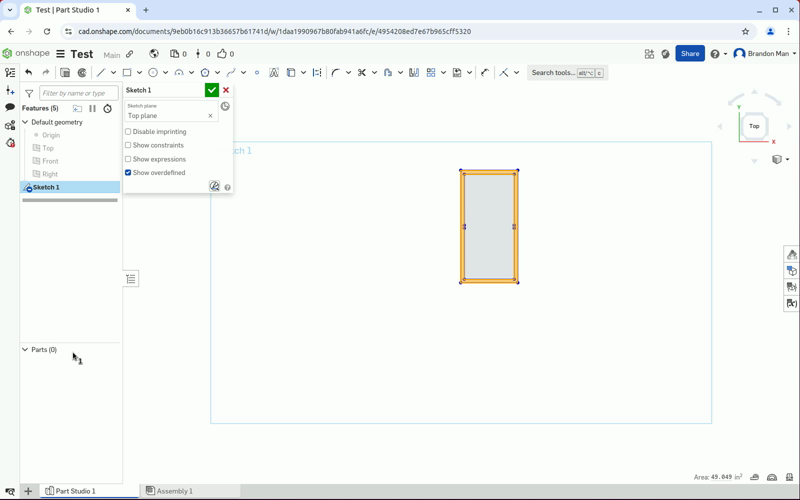
key(shift+e)
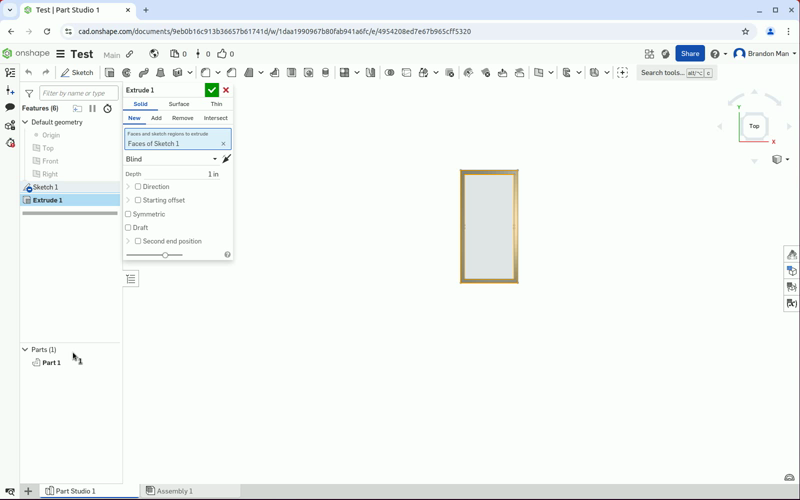
mouse_move(143, 106)
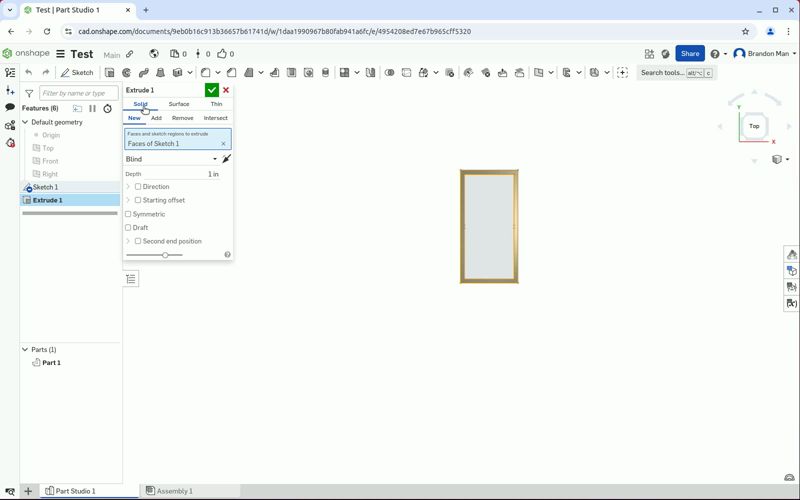
click(143, 106)
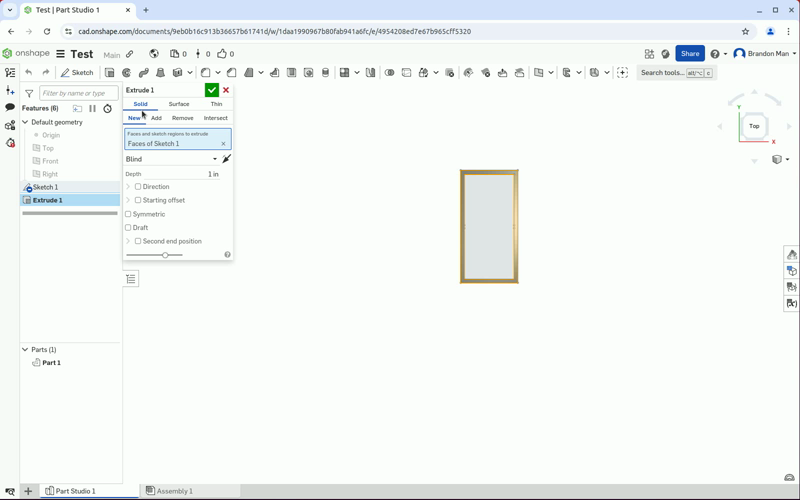
mouse_move(137, 120)
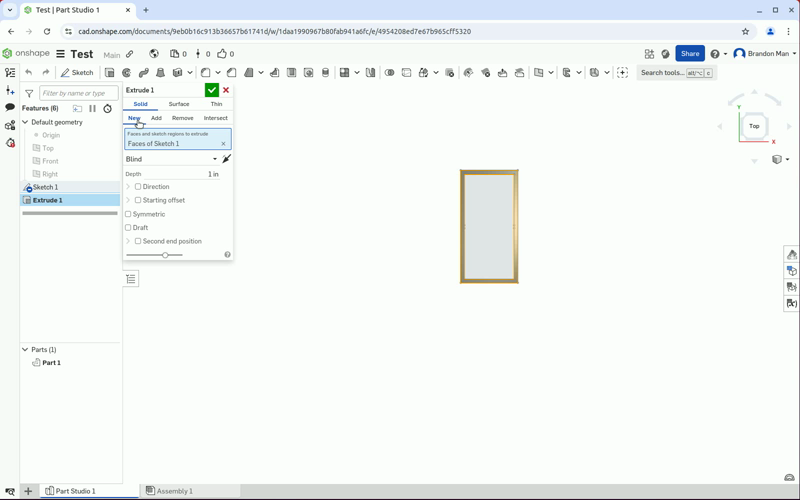
click(137, 120)
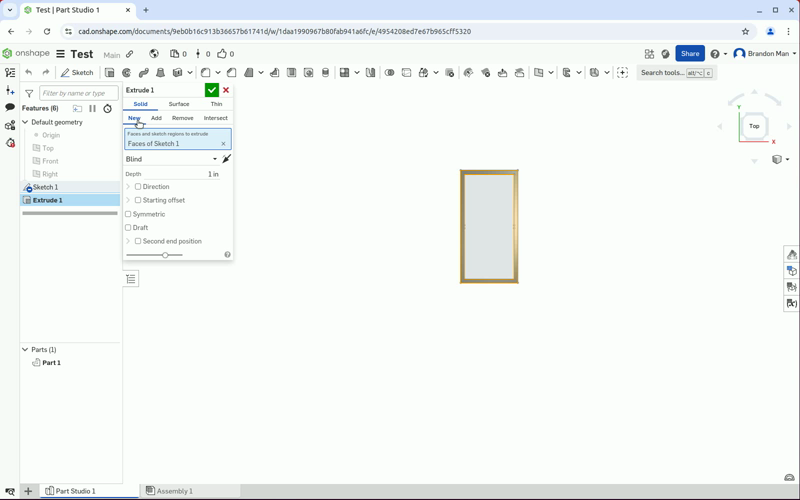
key(tab, 4)
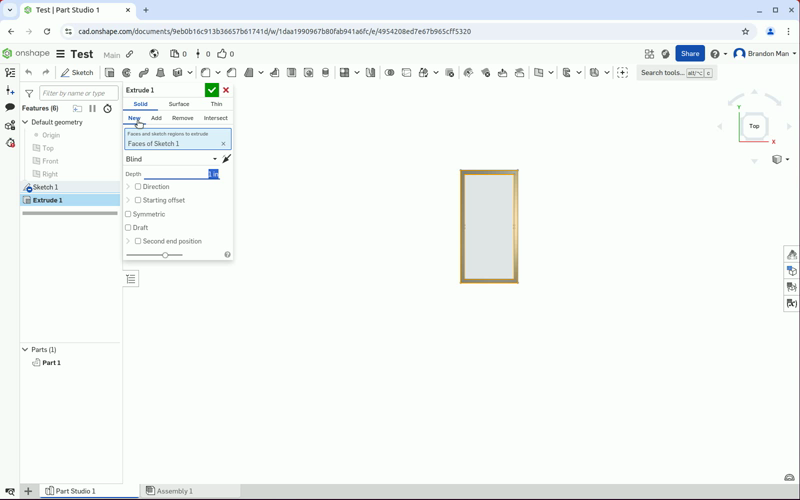
text(-2.648)
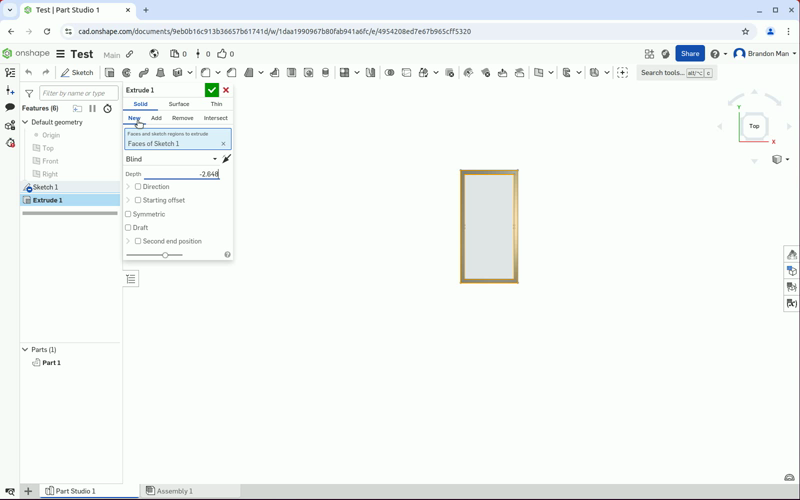
key(enter)
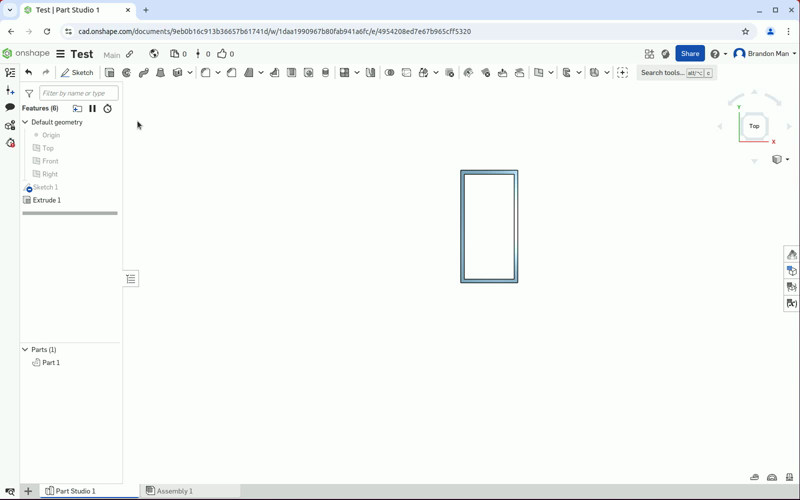
key(shift+h)
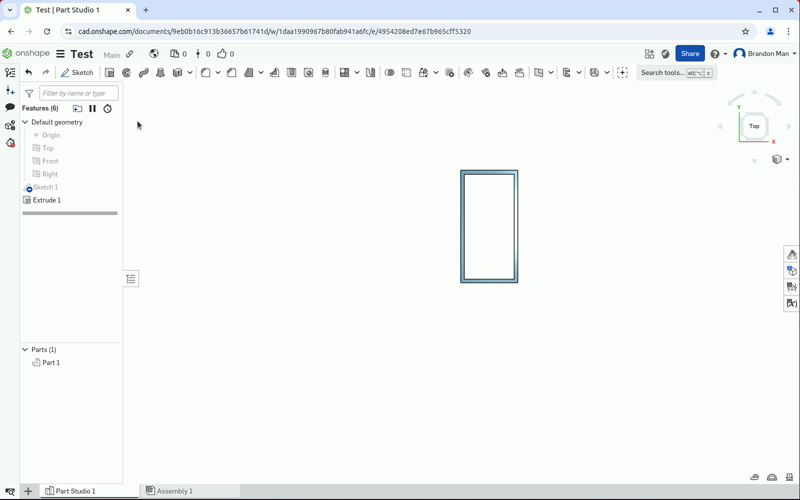
key(shift+h)
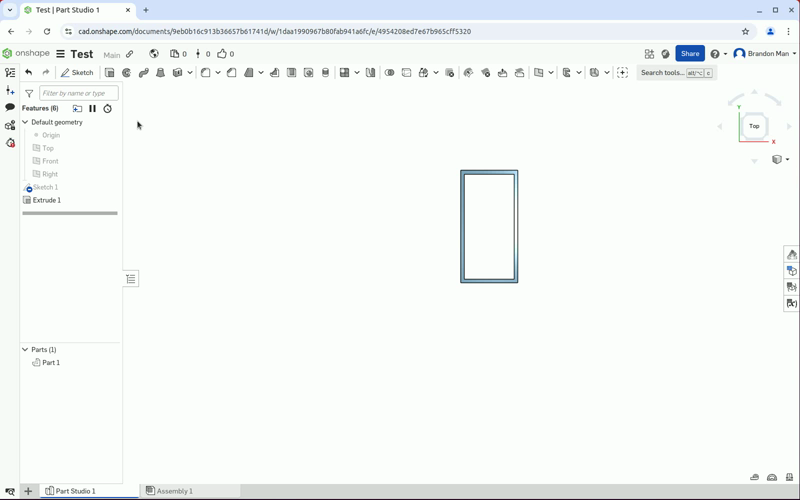
mouse_move(73, 189)
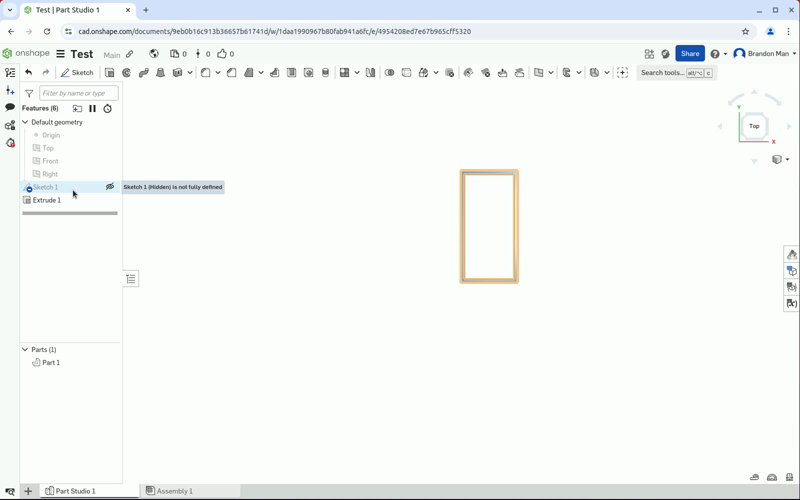
click(73, 189)
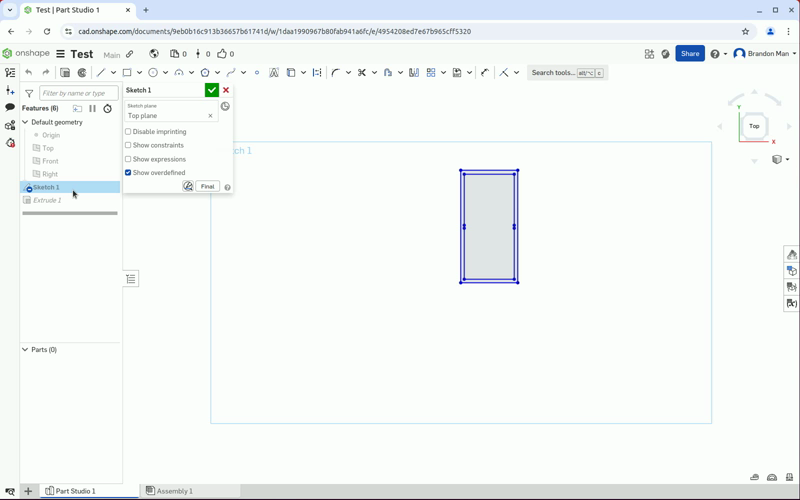
mouse_move(229, 92)
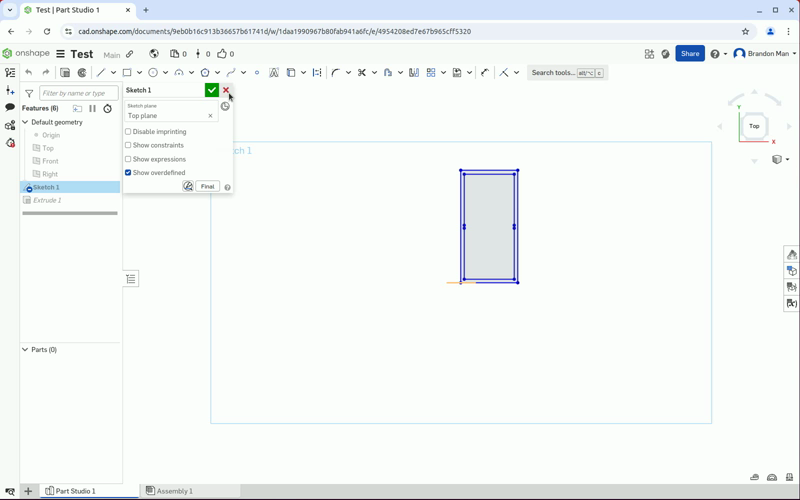
click(229, 92)
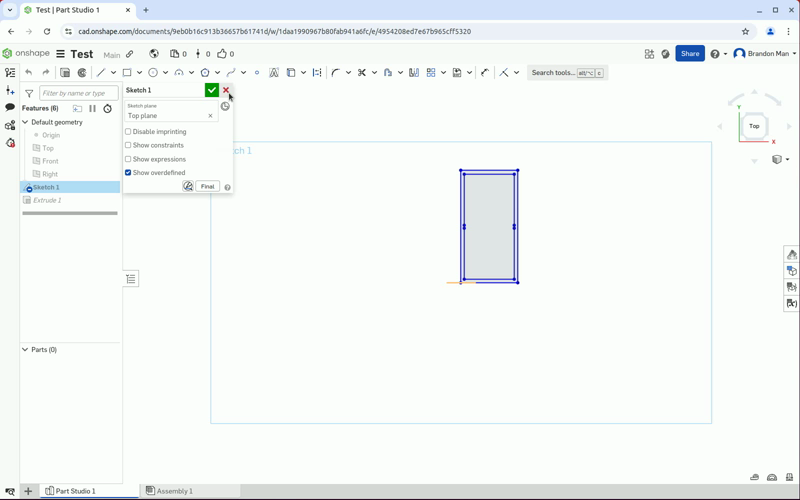
key(shift+s)
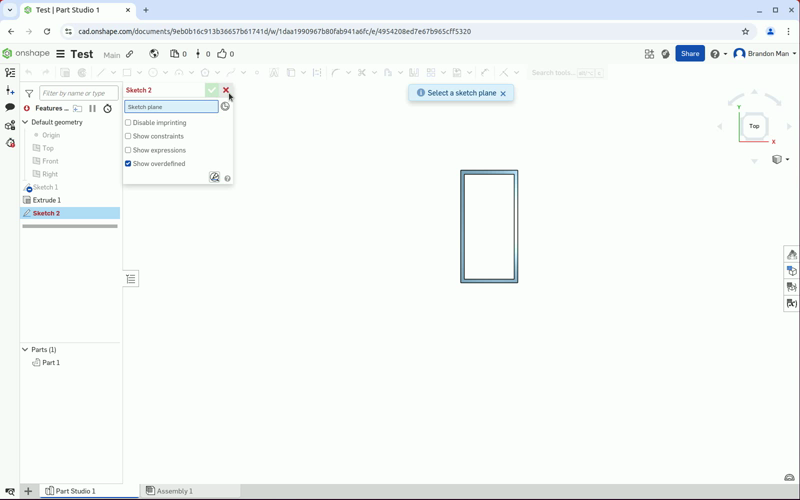
mouse_move(73, 150)
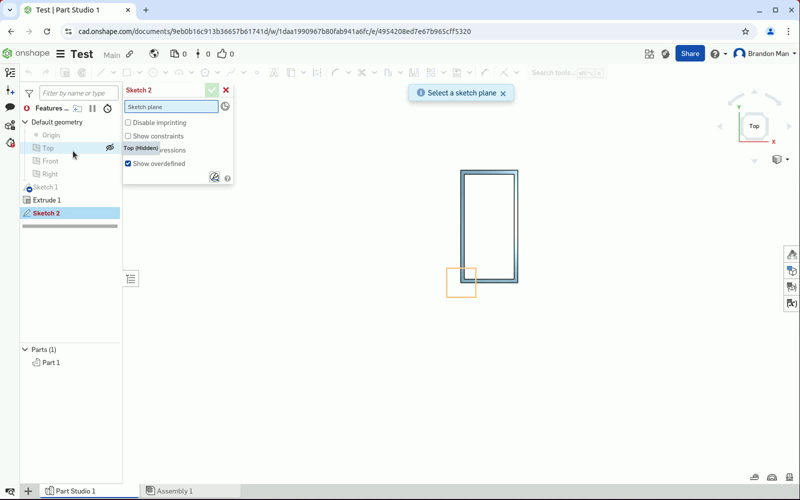
click(73, 150)
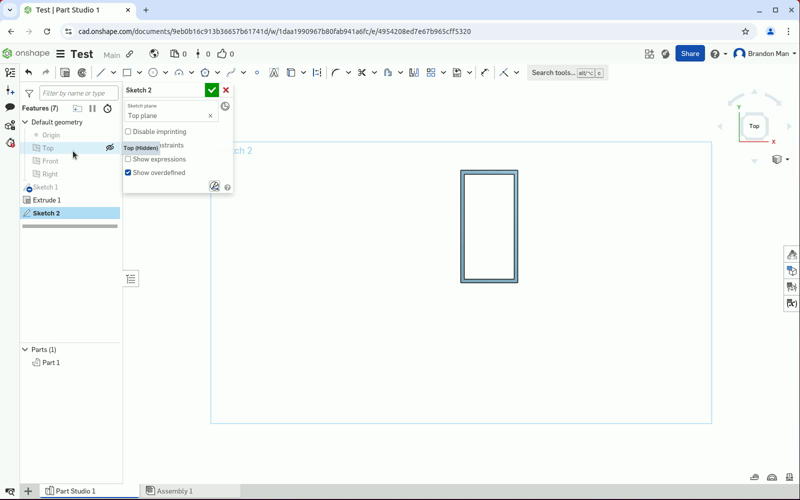
mouse_move(73, 352)
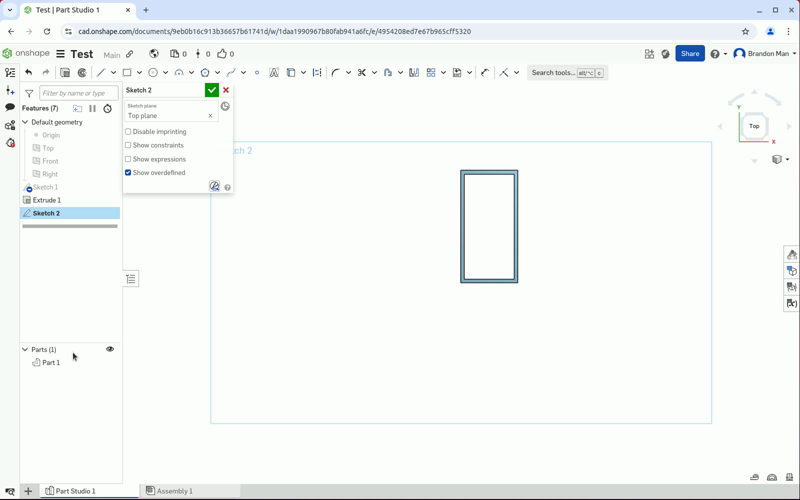
key(y)
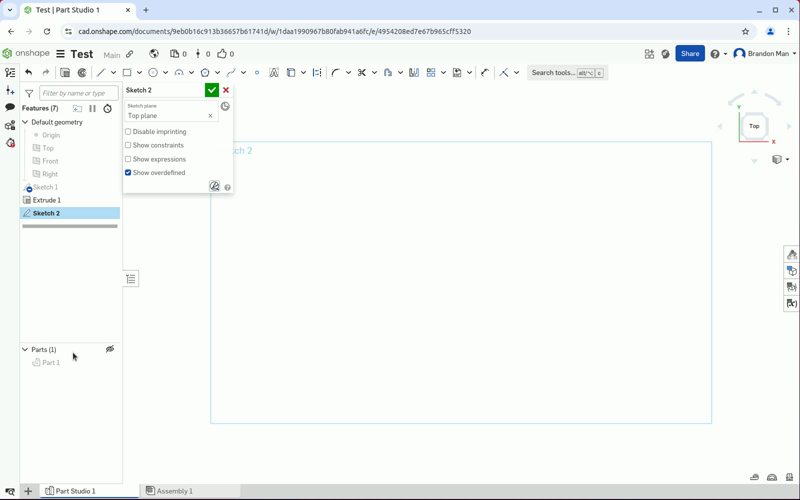
key(l)
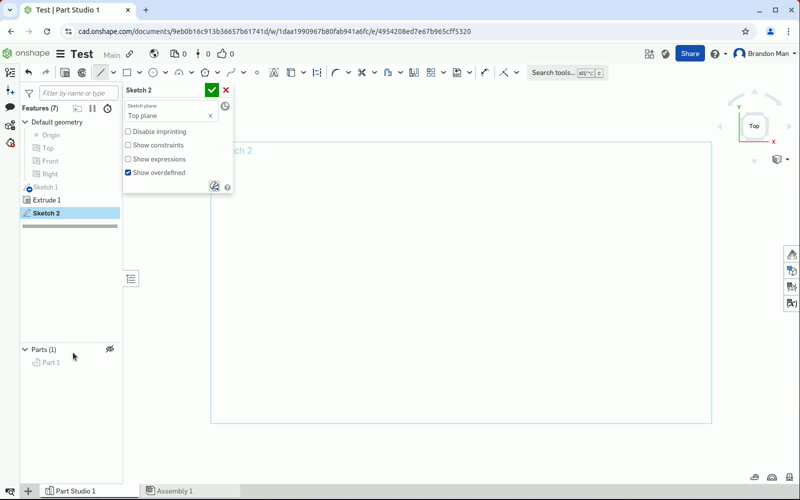
key_down(shift)
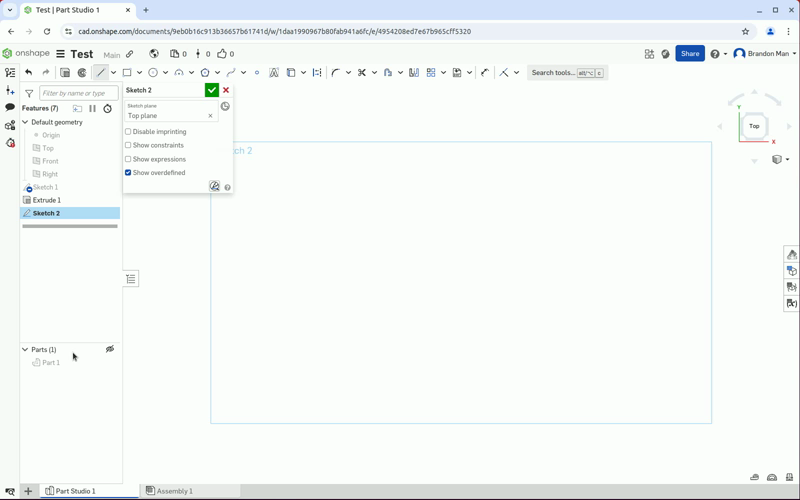
mouse_move(464, 227)
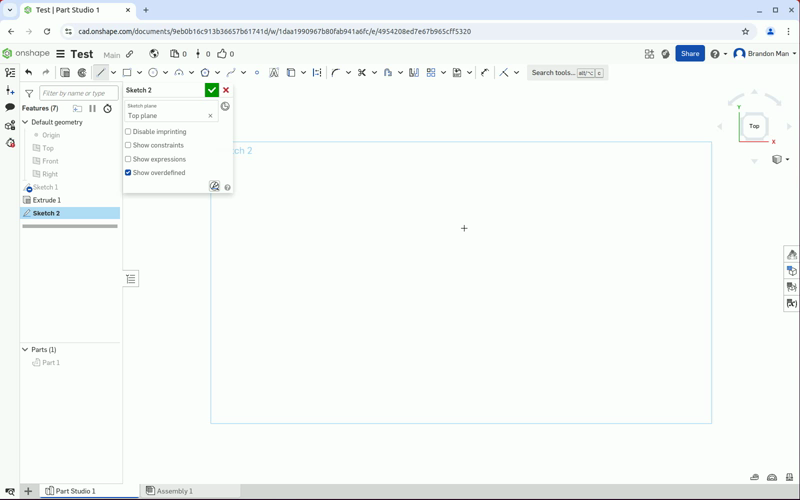
click(464, 227)
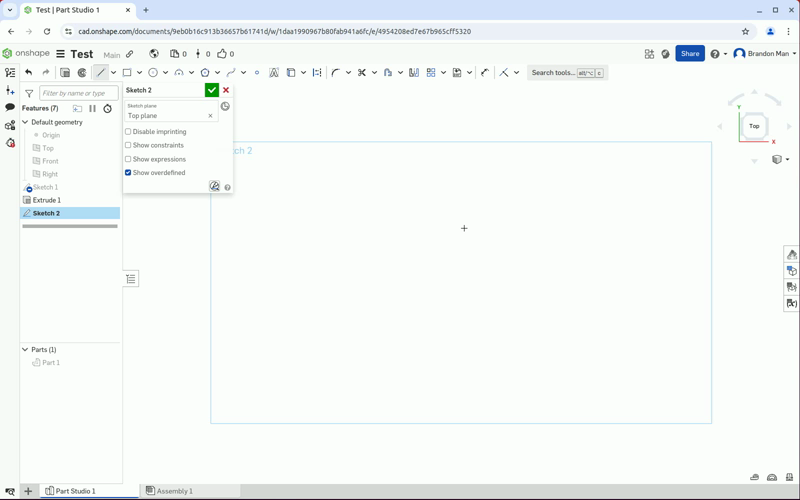
key_up(shift)
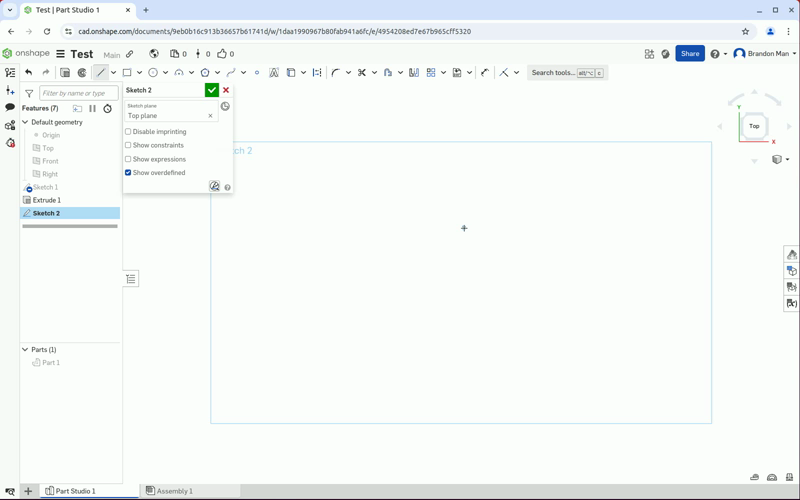
key_down(shift)
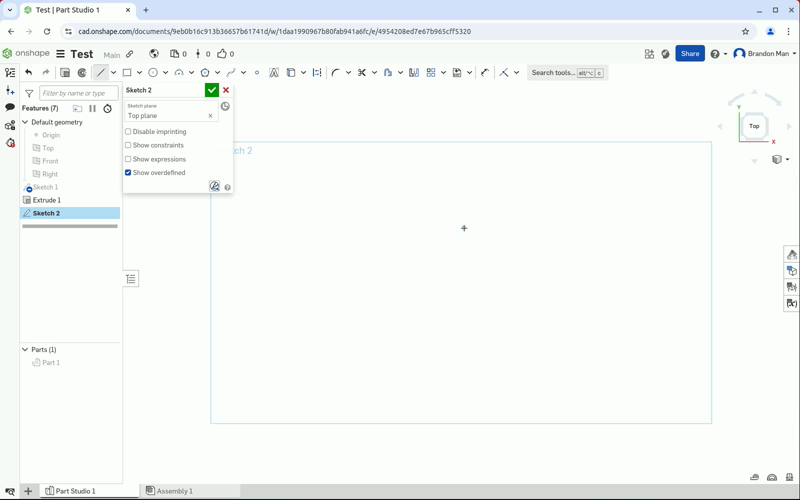
mouse_move(494, 227)
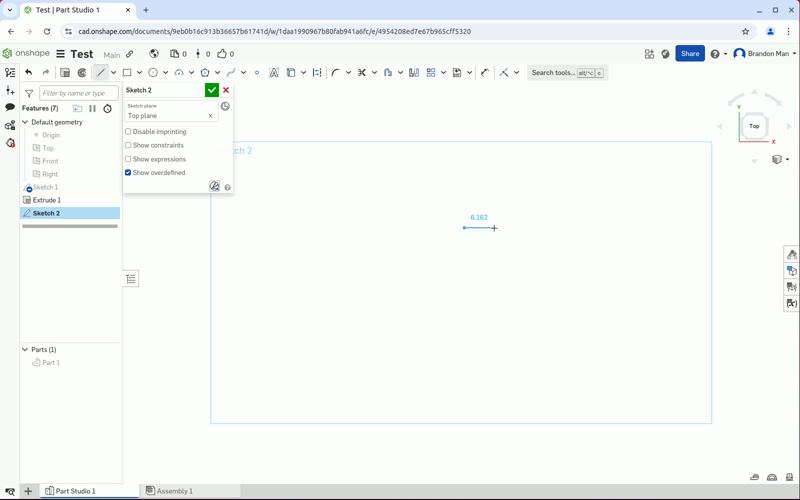
mouse_move(515, 227)
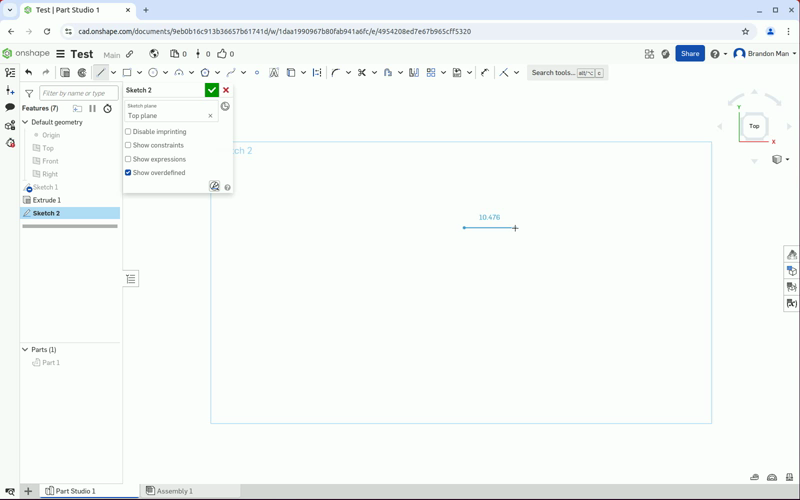
click(515, 227)
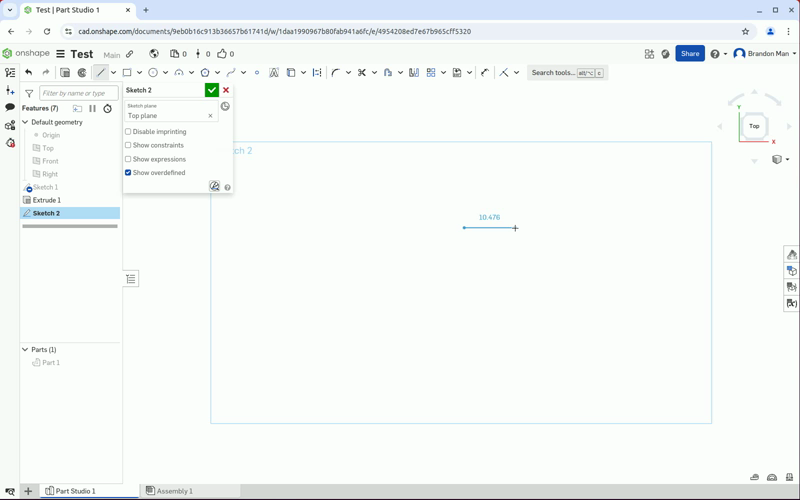
key_up(shift)
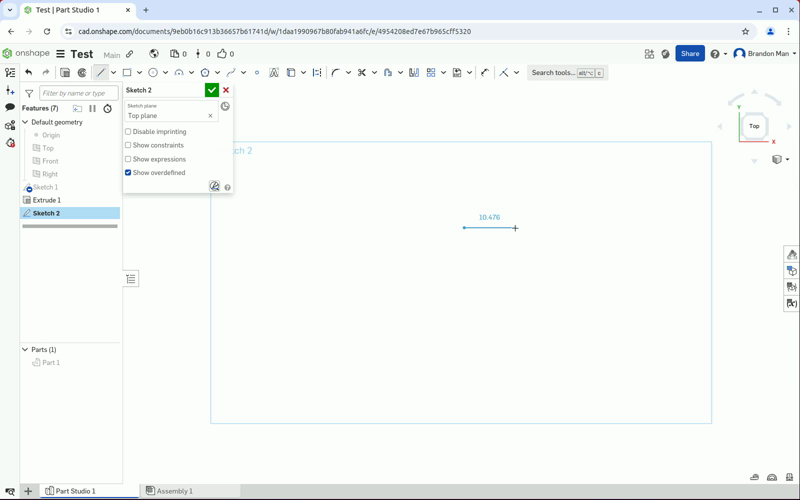
key_down(shift)
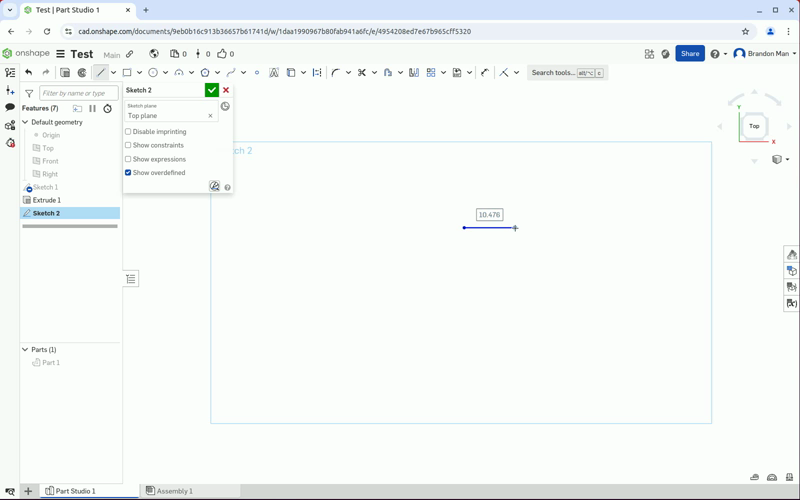
mouse_move(545, 227)
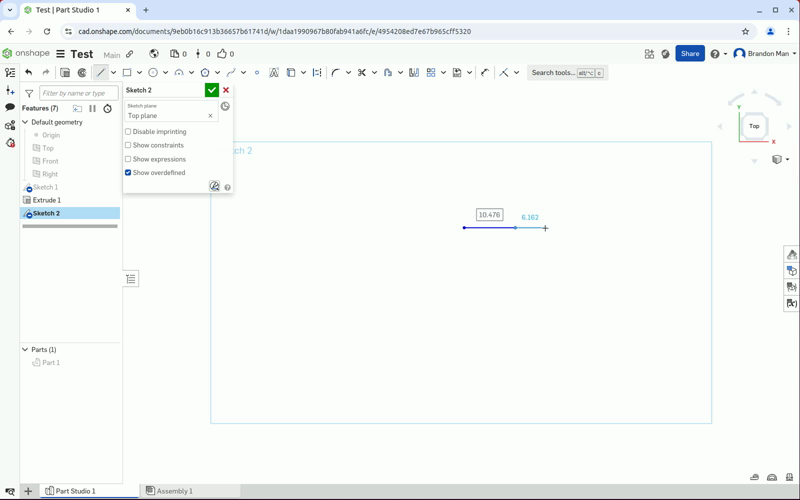
mouse_move(515, 224)
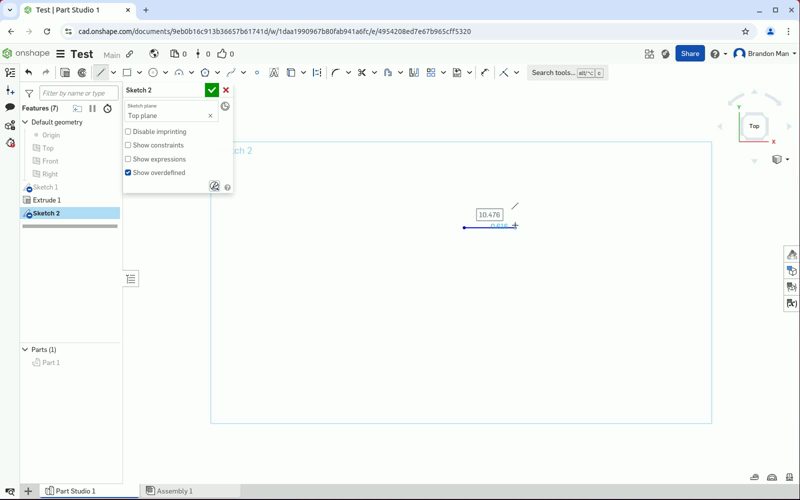
scroll(6)
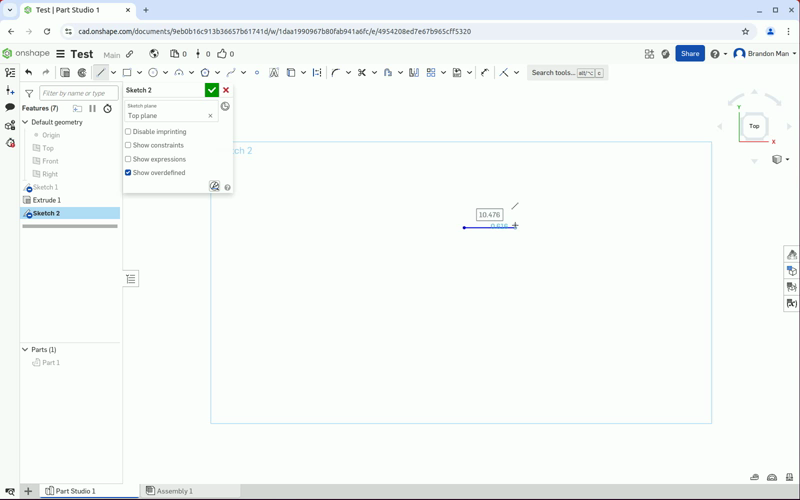
scroll(6)
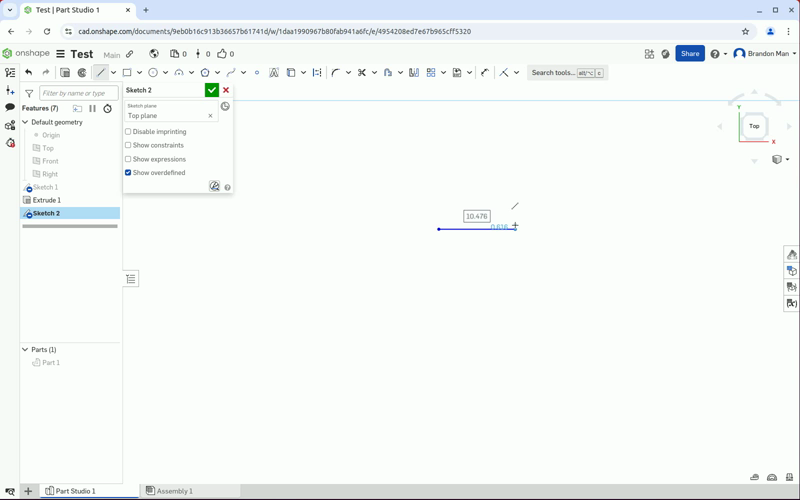
scroll(6)
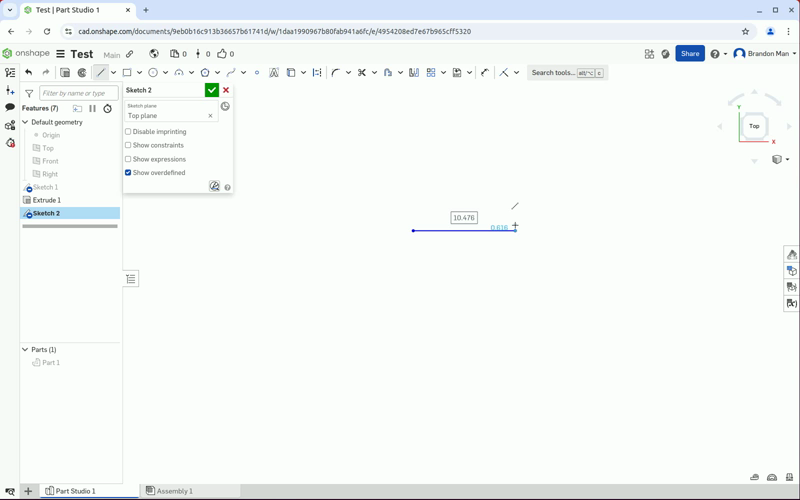
scroll(6)
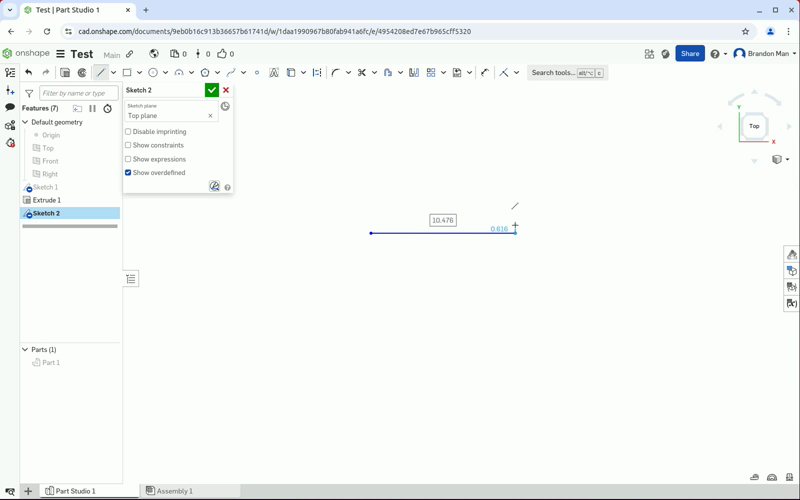
scroll(6)
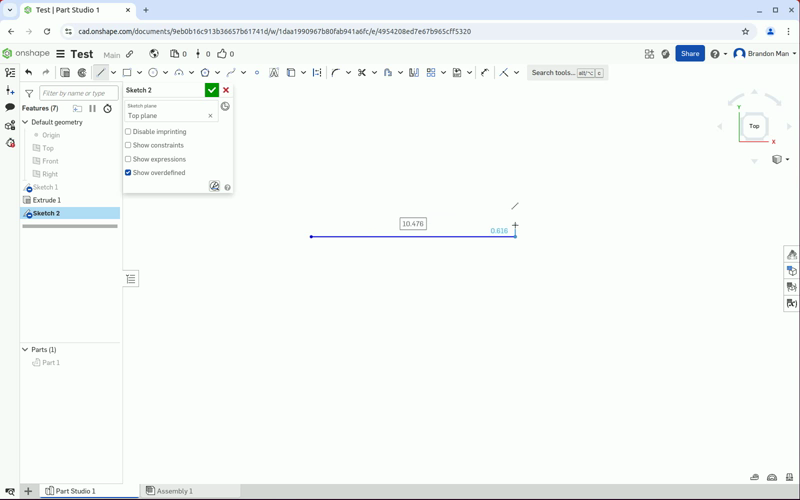
scroll(6)
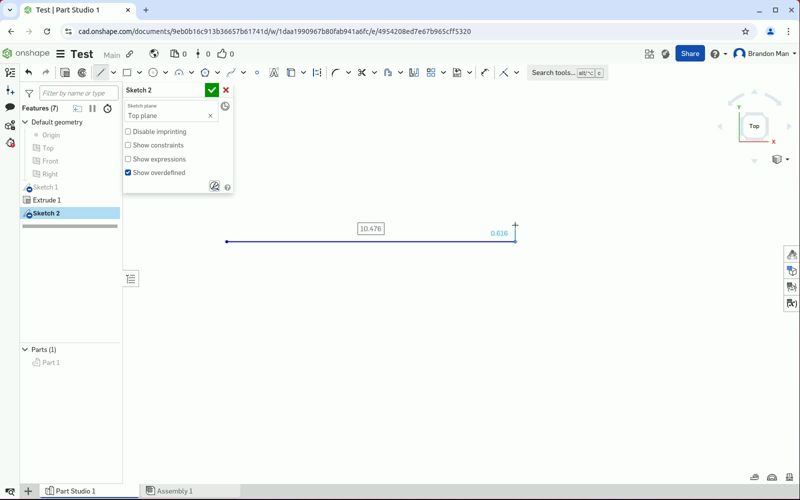
scroll(6)
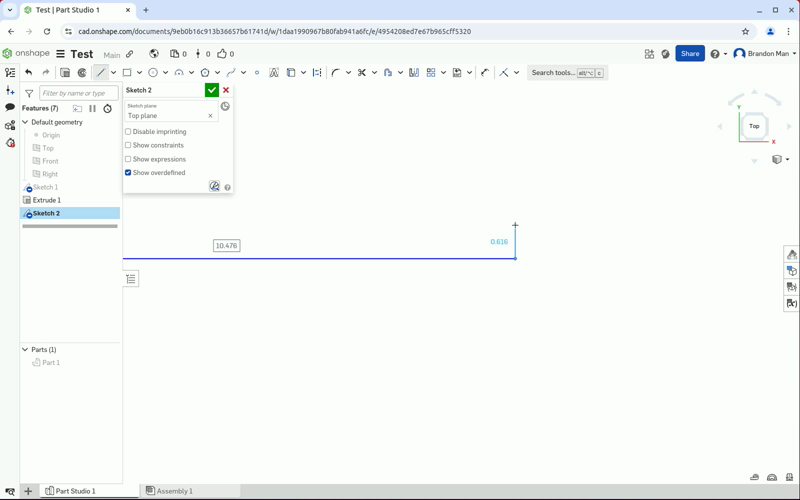
click(515, 224)
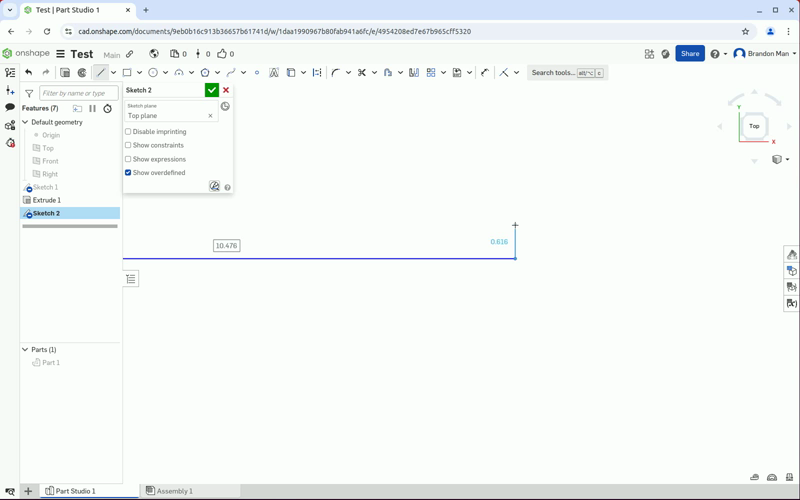
scroll(-6)
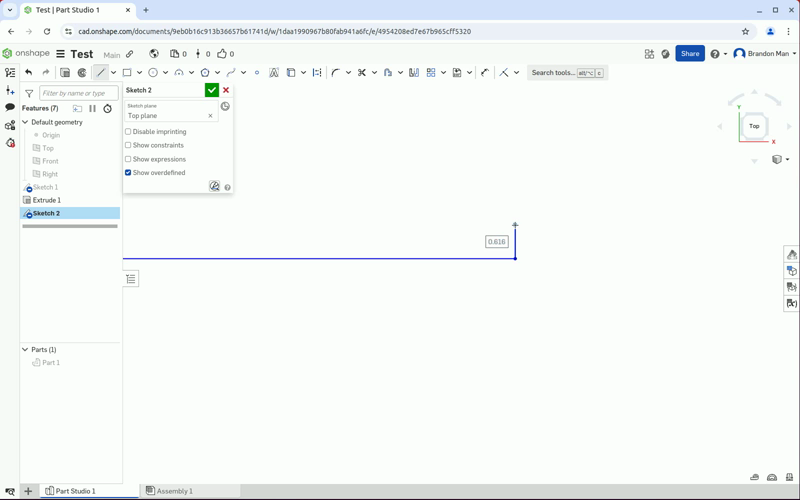
scroll(-6)
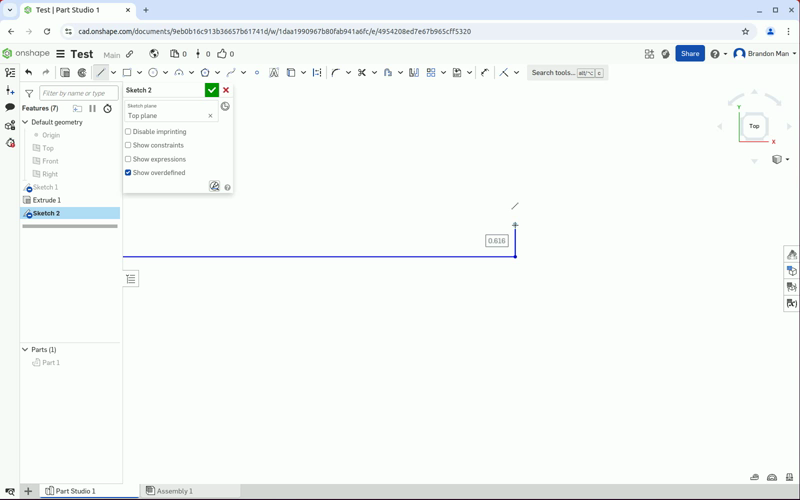
scroll(-6)
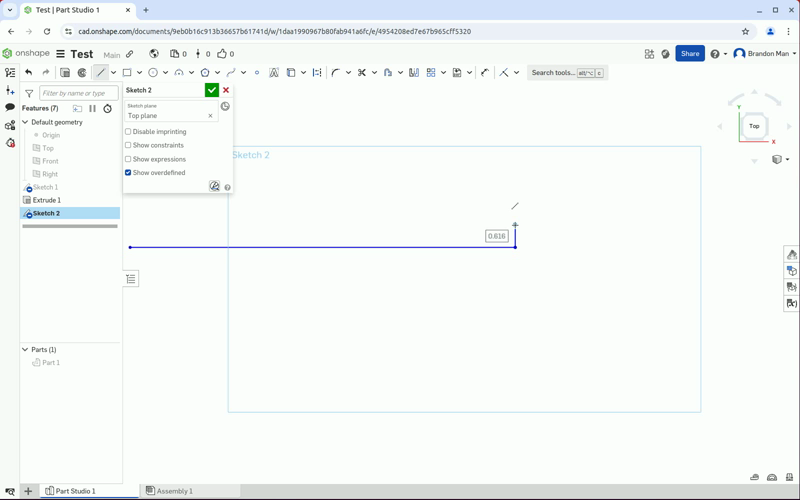
scroll(-6)
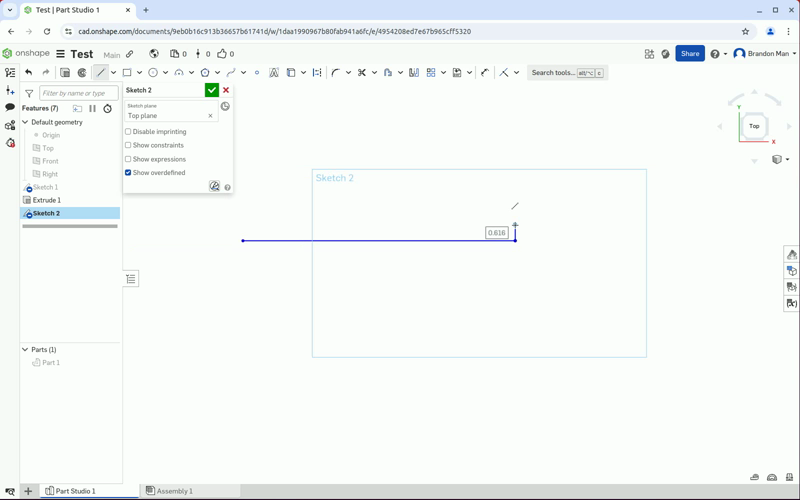
scroll(-6)
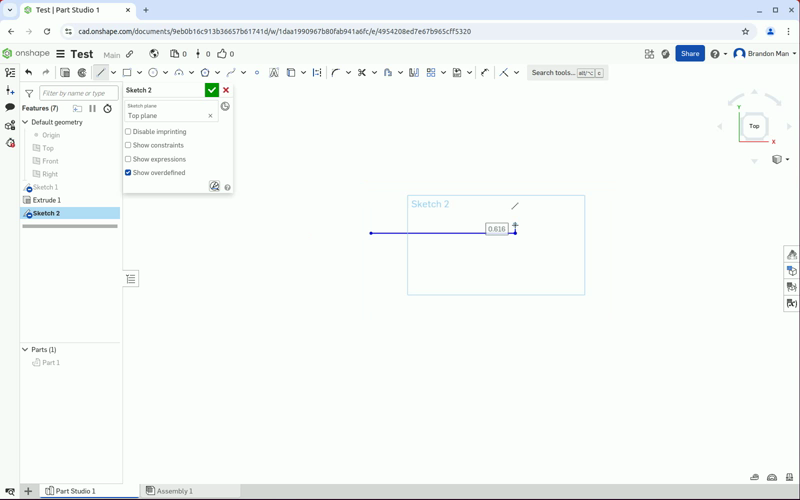
scroll(-6)
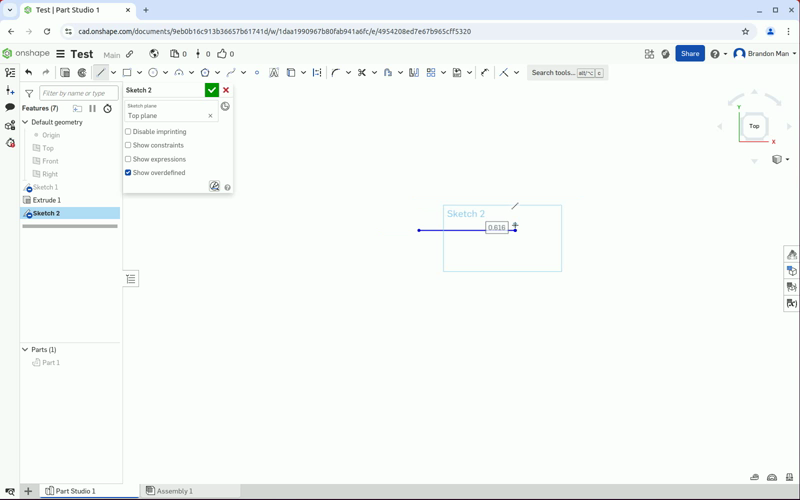
scroll(-6)
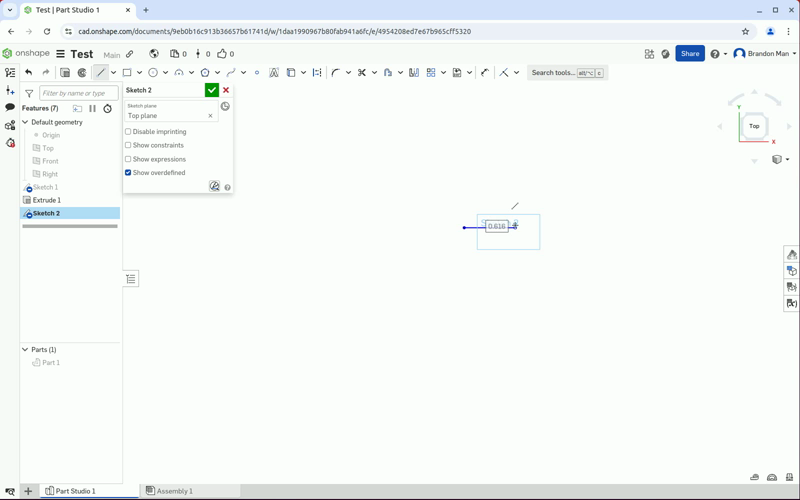
key_up(shift)
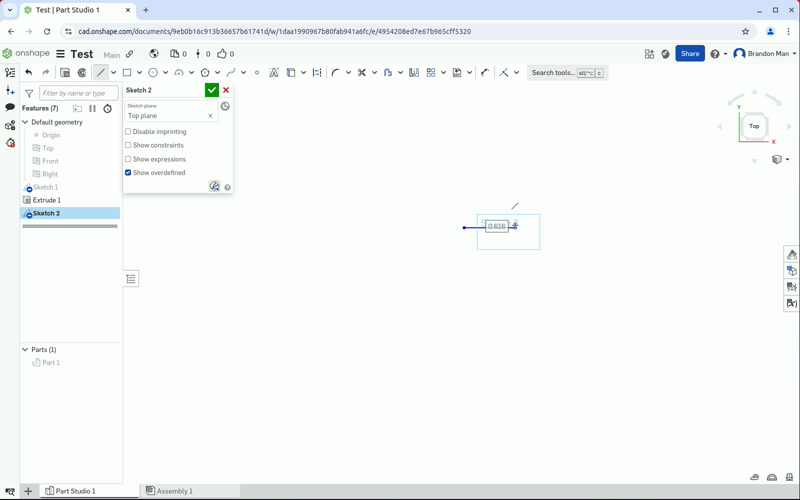
key_down(shift)
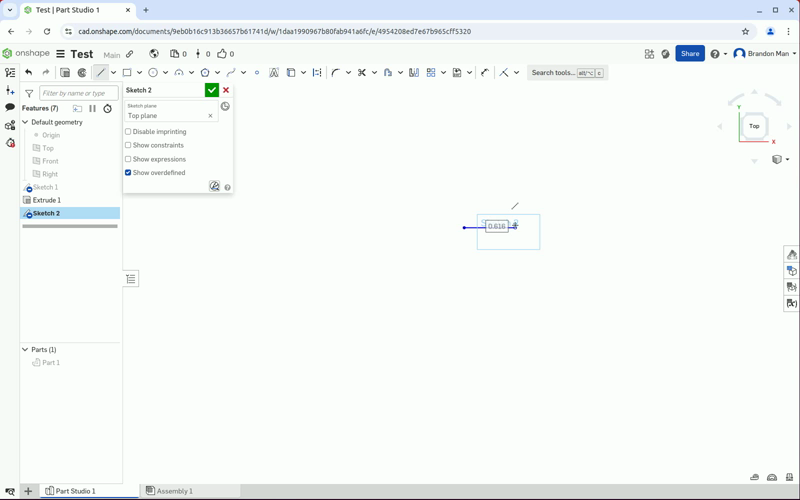
mouse_move(545, 224)
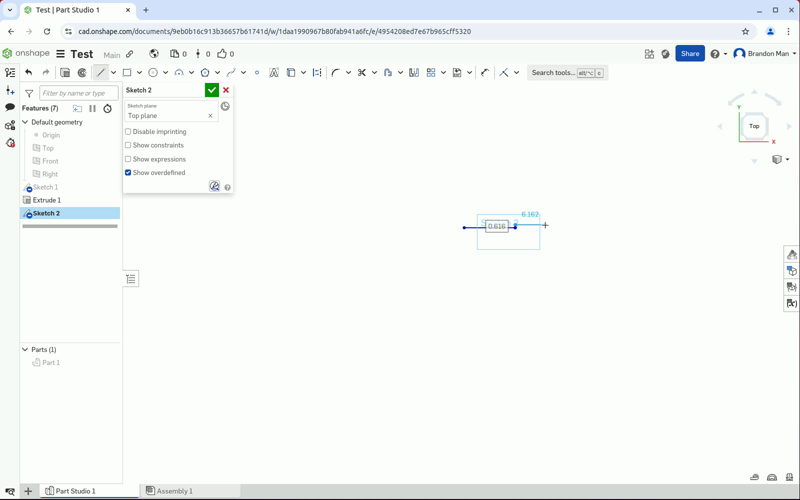
mouse_move(464, 224)
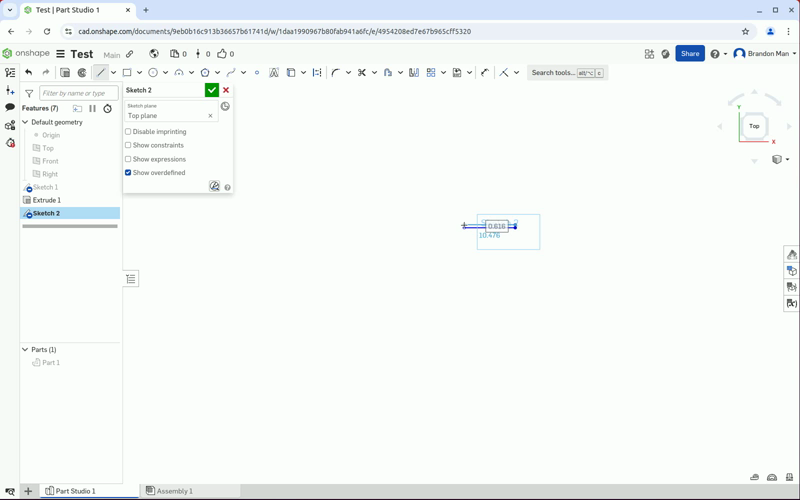
scroll(6)
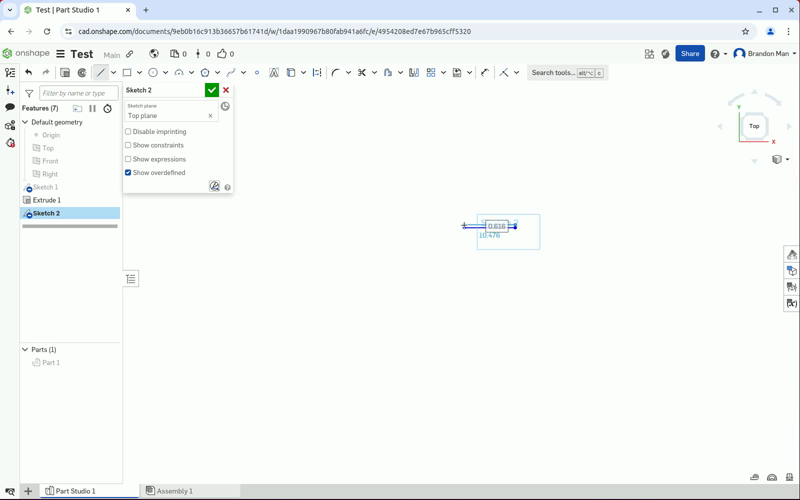
scroll(6)
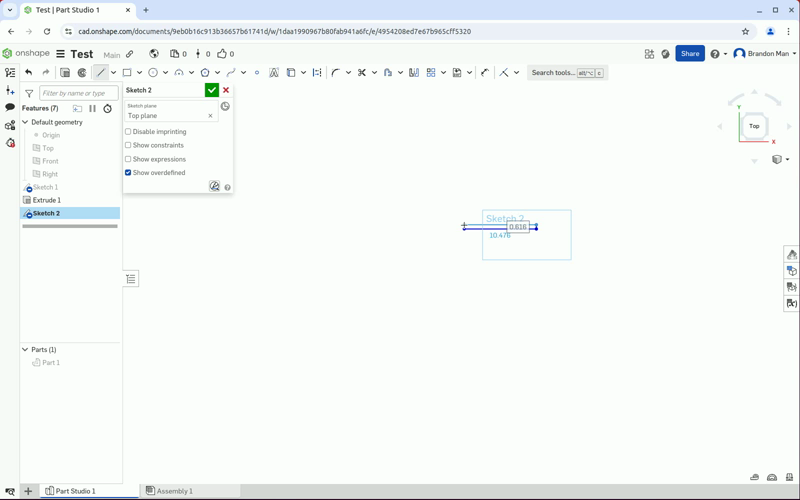
scroll(6)
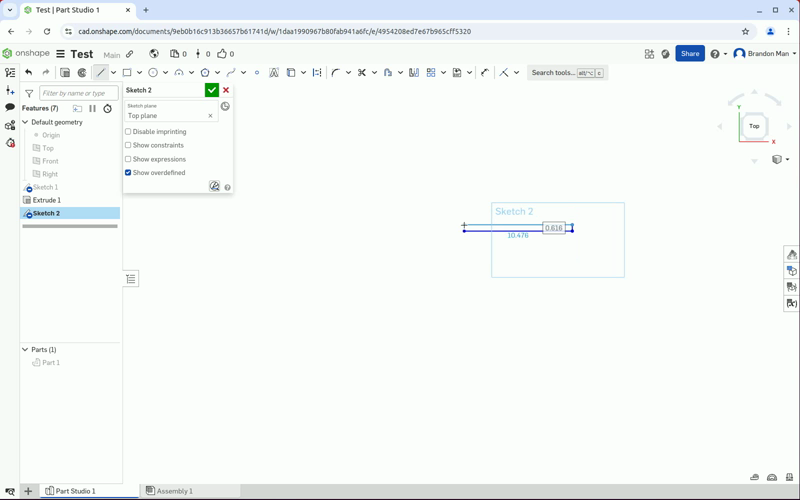
scroll(6)
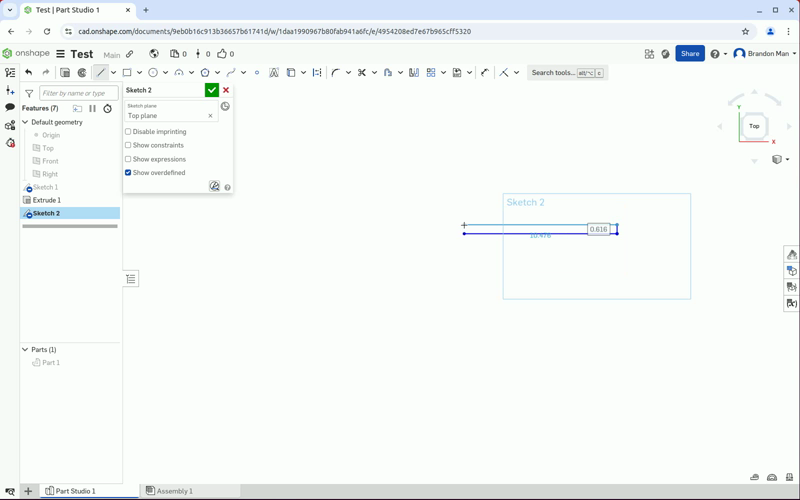
scroll(6)
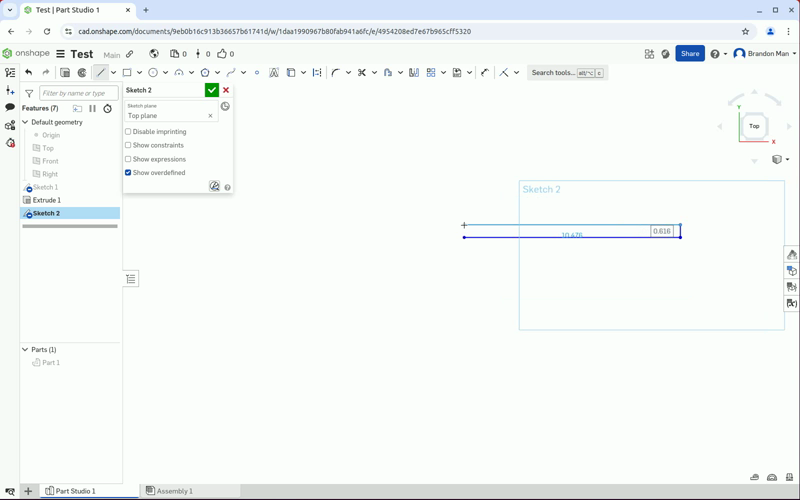
scroll(6)
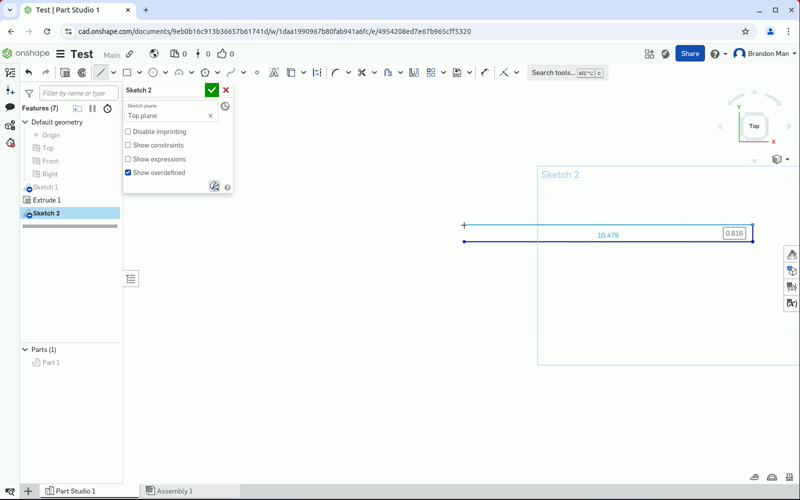
scroll(6)
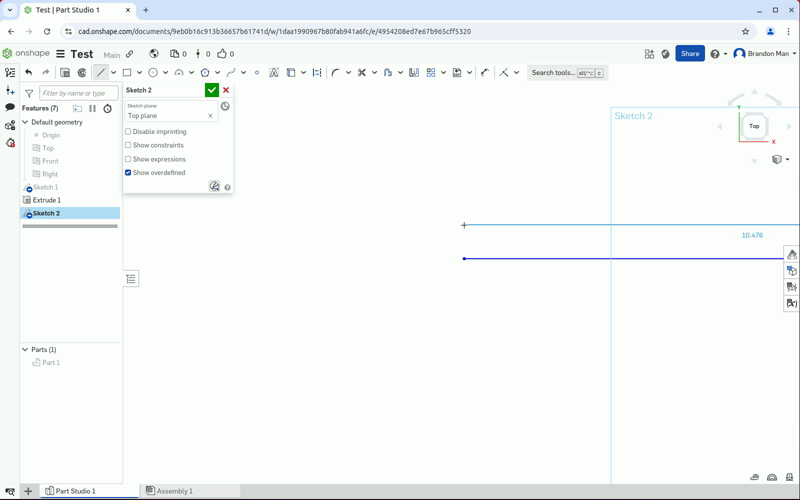
click(464, 224)
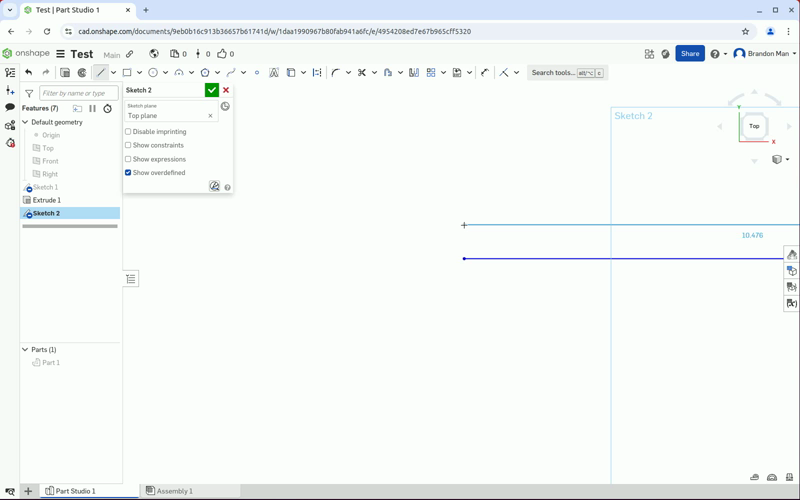
scroll(-6)
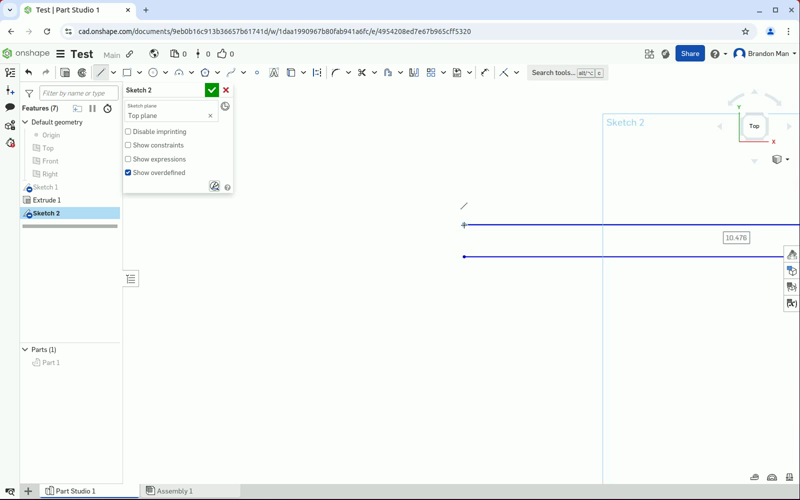
scroll(-6)
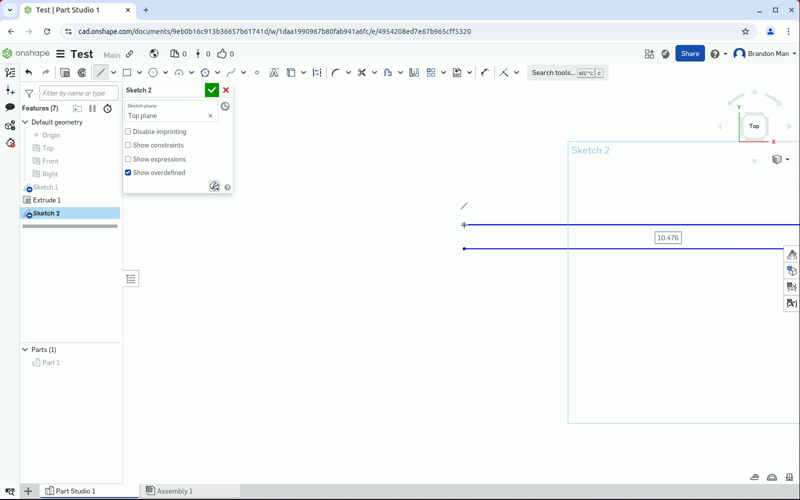
scroll(-6)
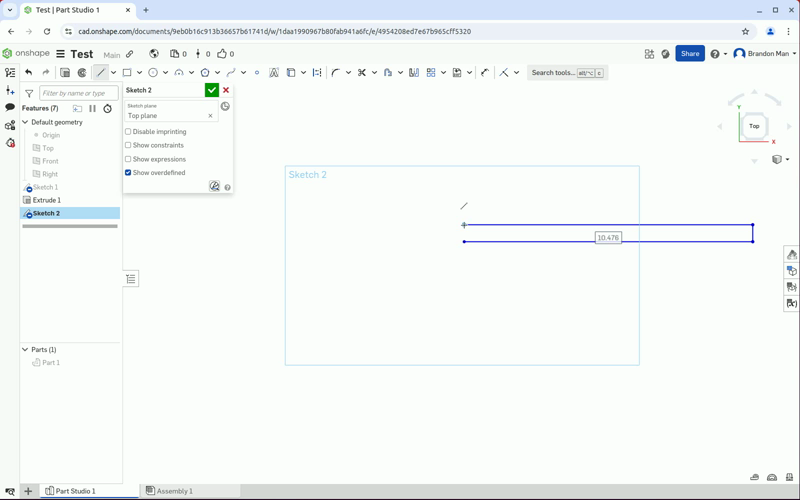
scroll(-6)
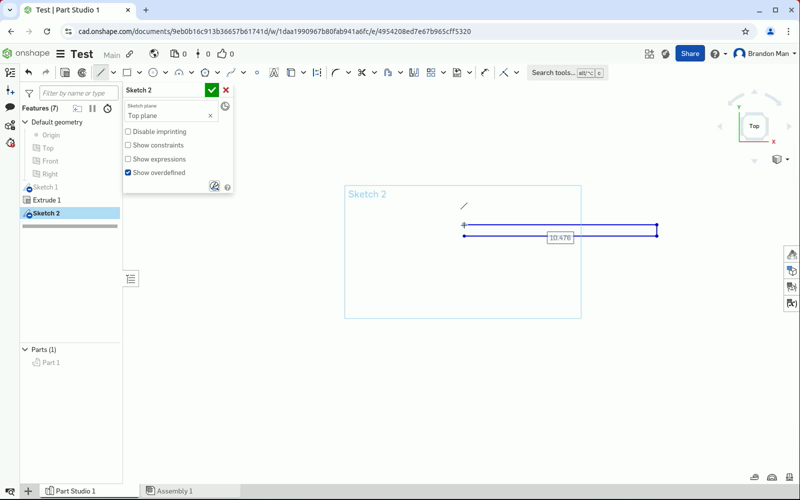
scroll(-6)
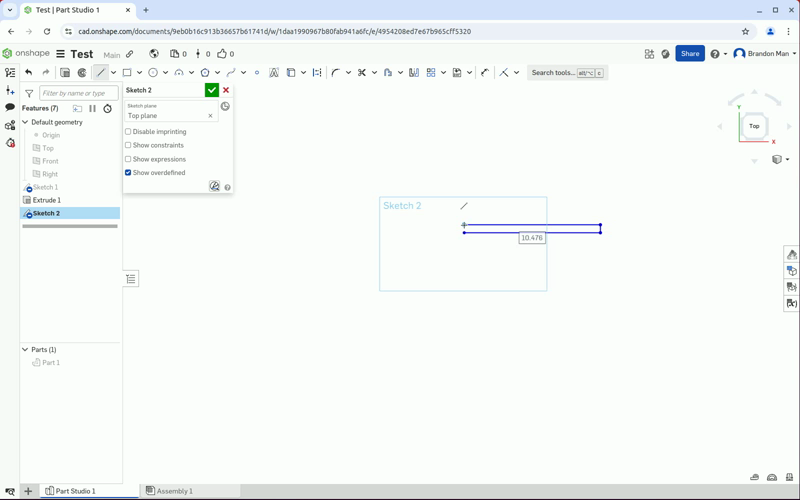
scroll(-6)
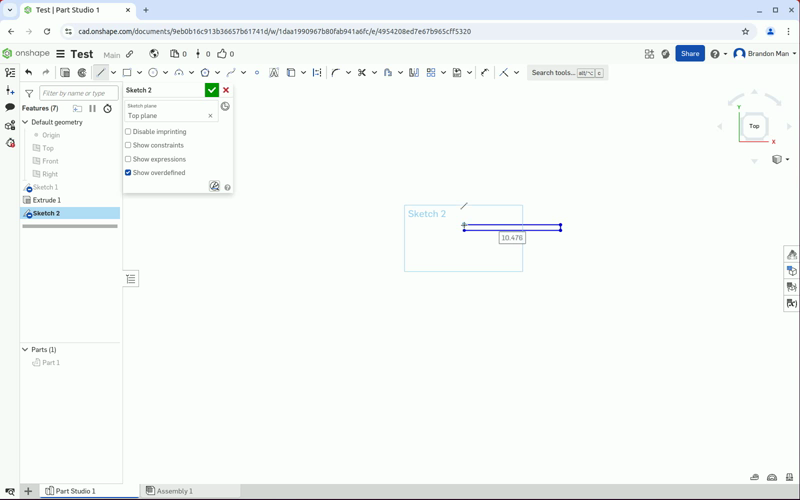
scroll(-6)
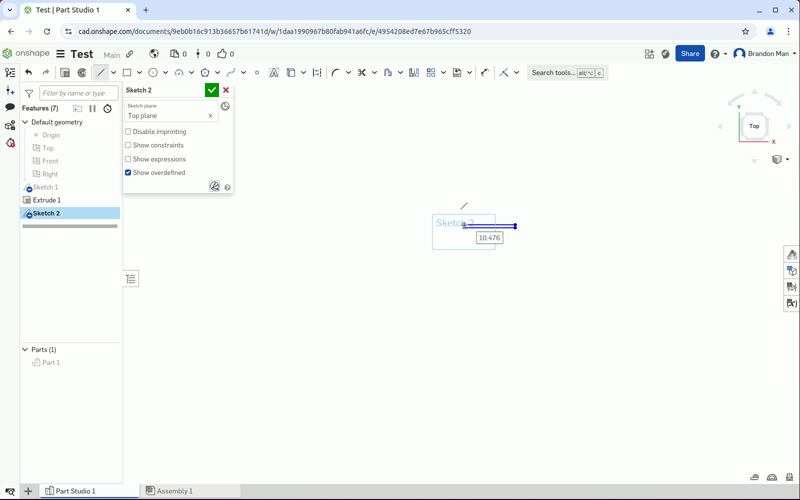
key_up(shift)
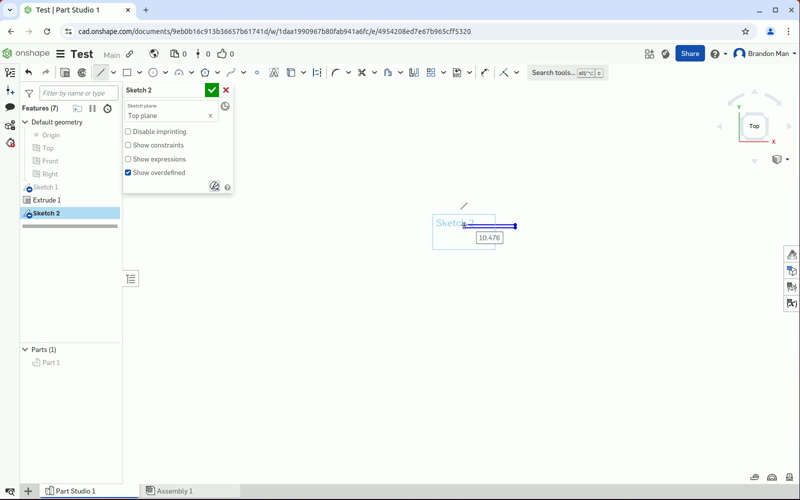
mouse_move(494, 224)
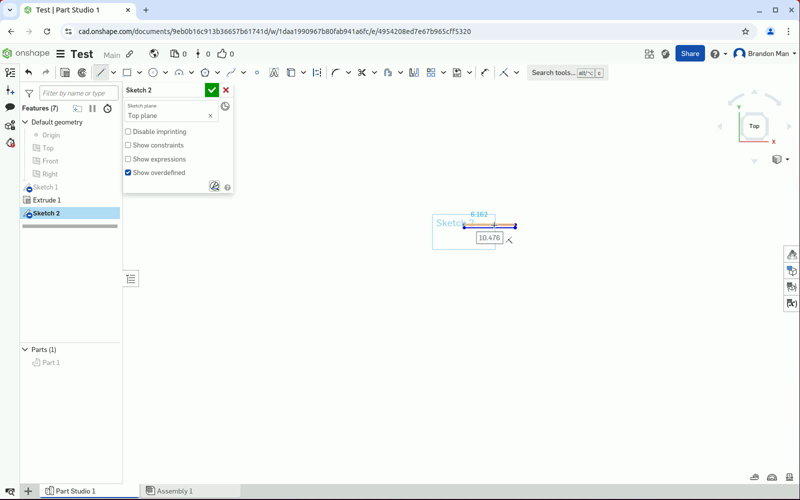
key_down(shift)
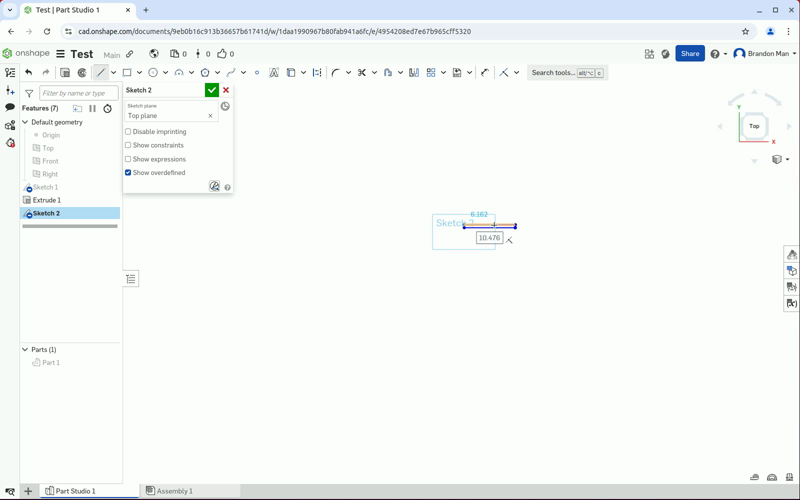
mouse_move(464, 227)
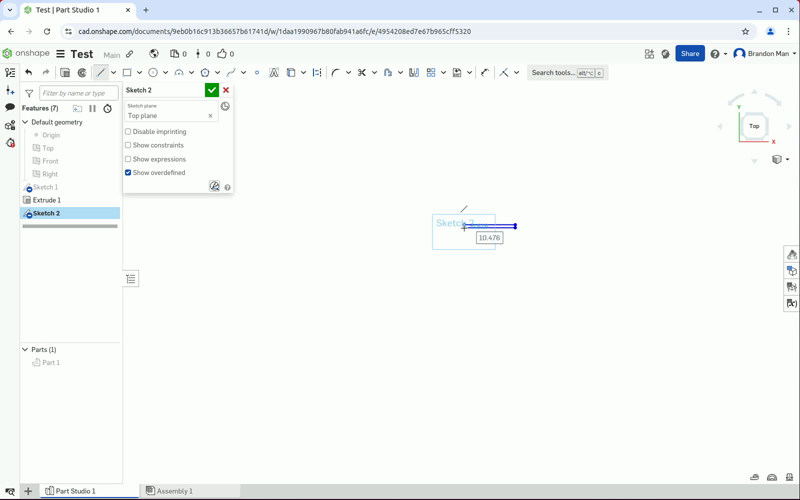
scroll(6)
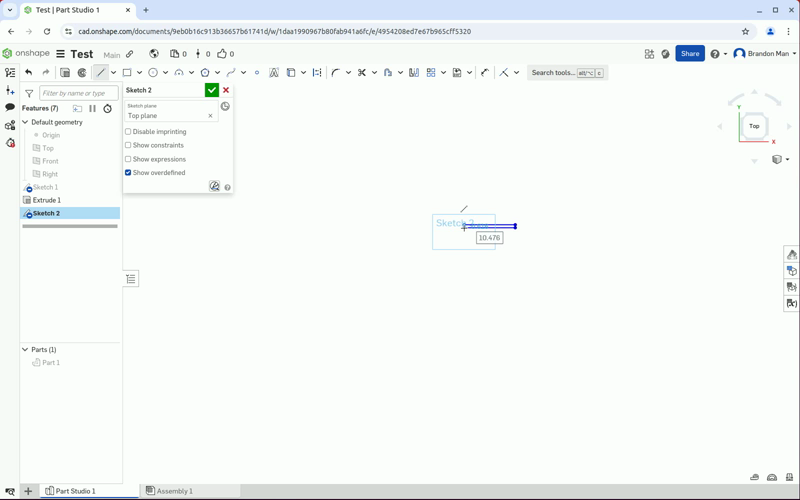
scroll(6)
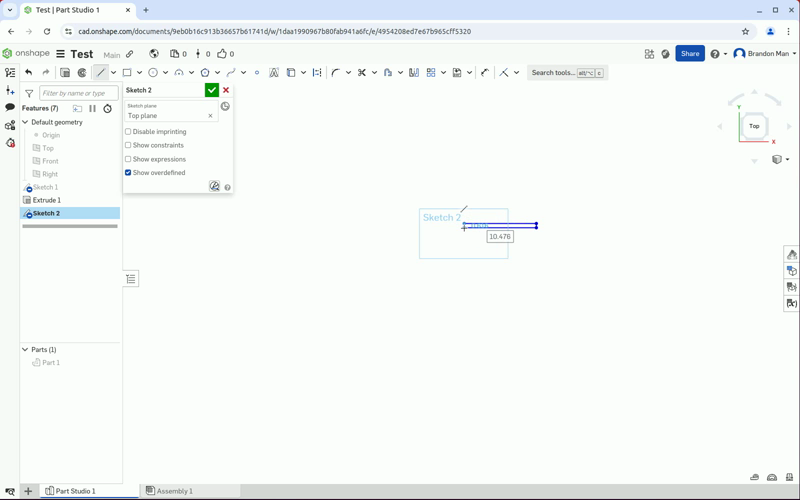
scroll(6)
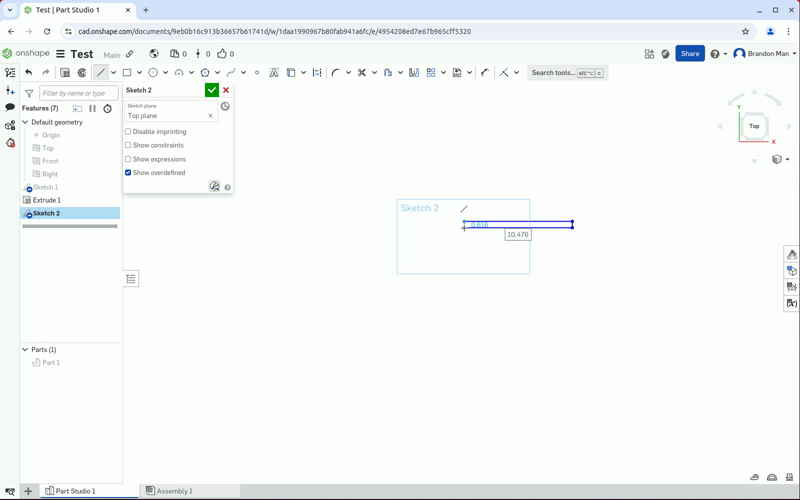
scroll(6)
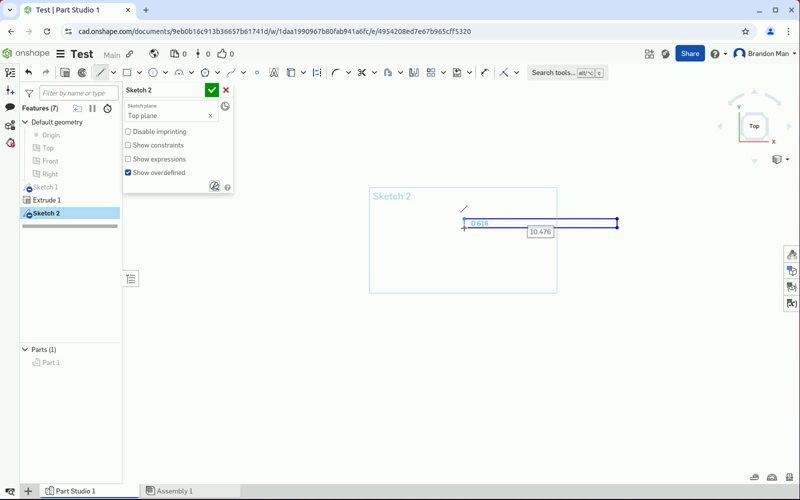
scroll(6)
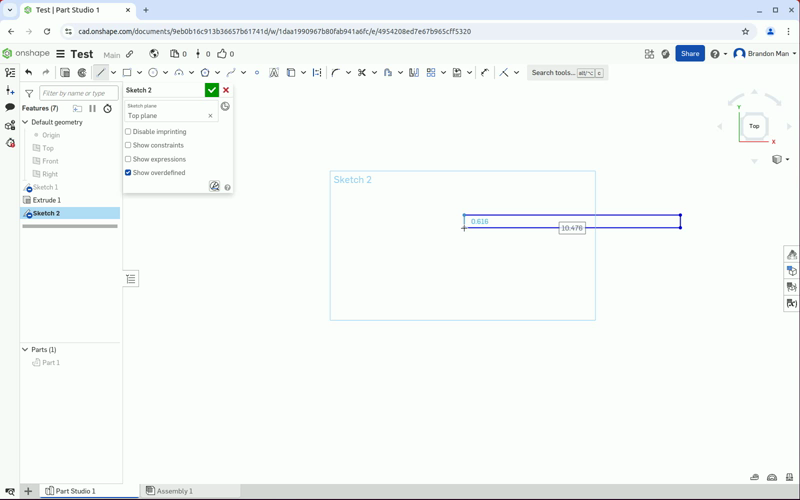
scroll(6)
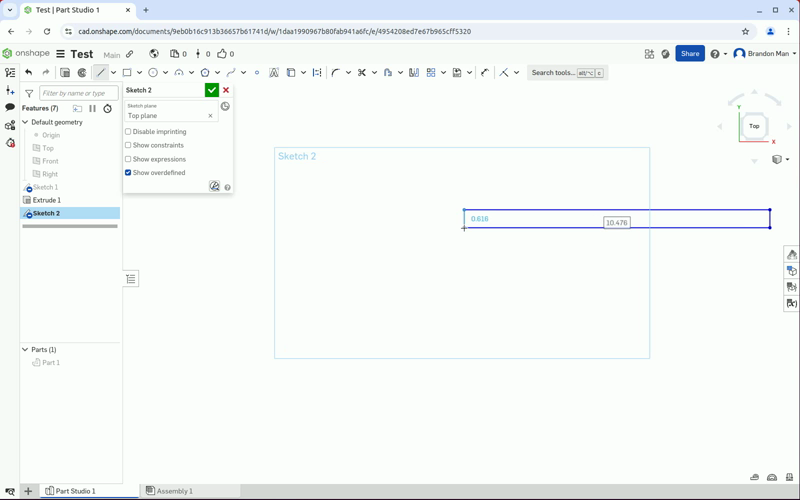
scroll(6)
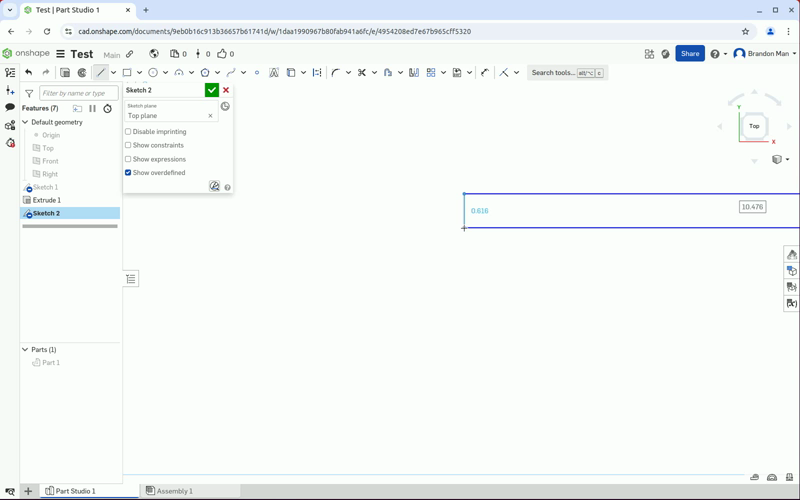
key_up(shift)
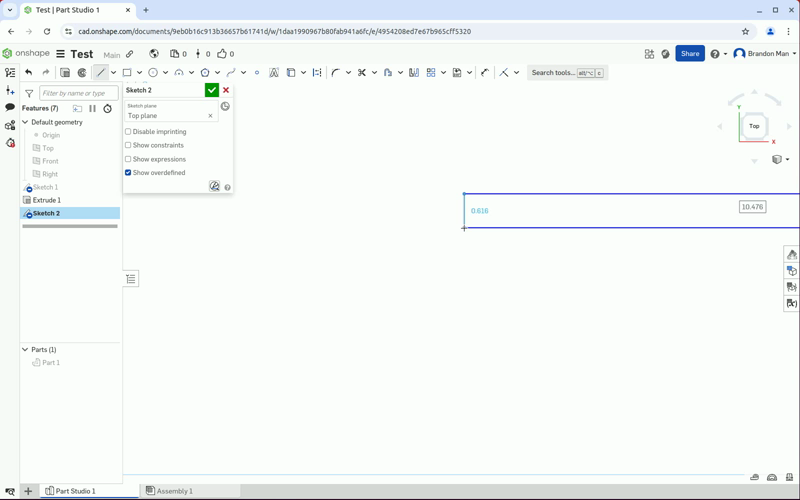
click(464, 227)
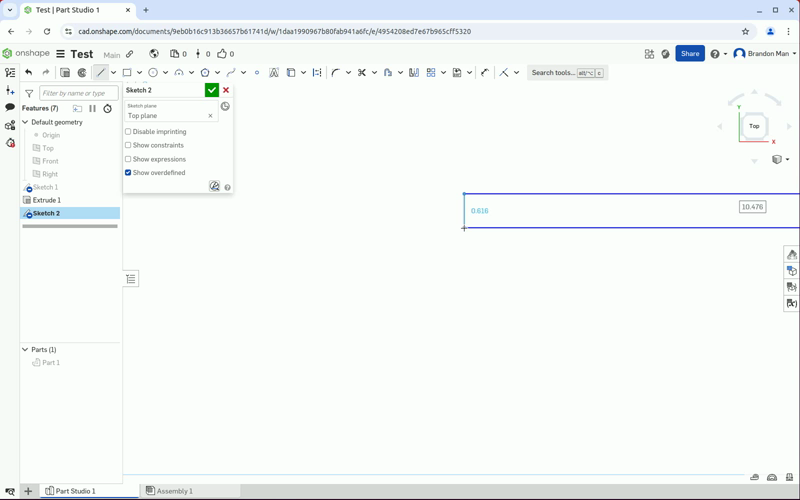
scroll(-6)
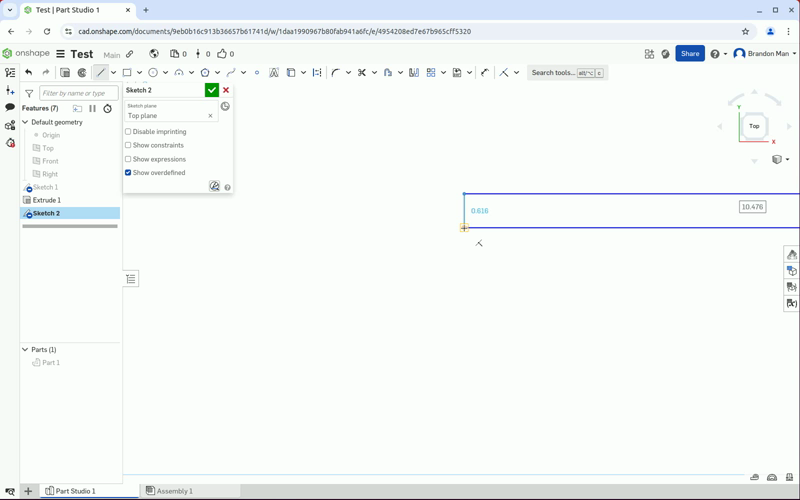
scroll(-6)
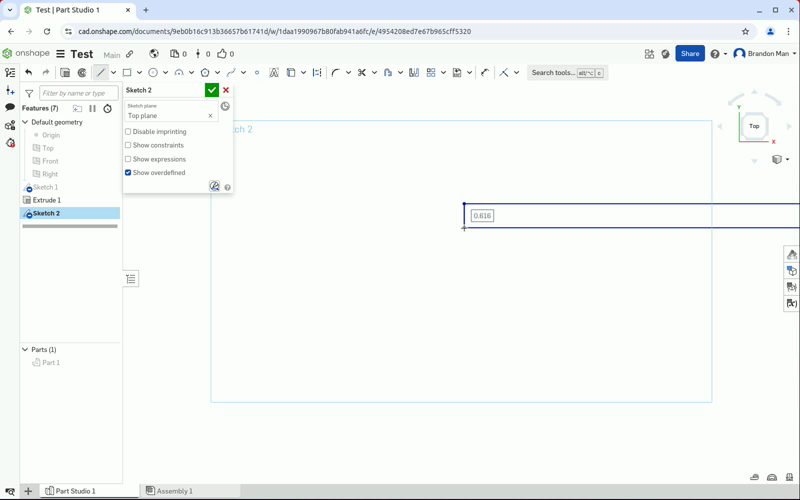
scroll(-6)
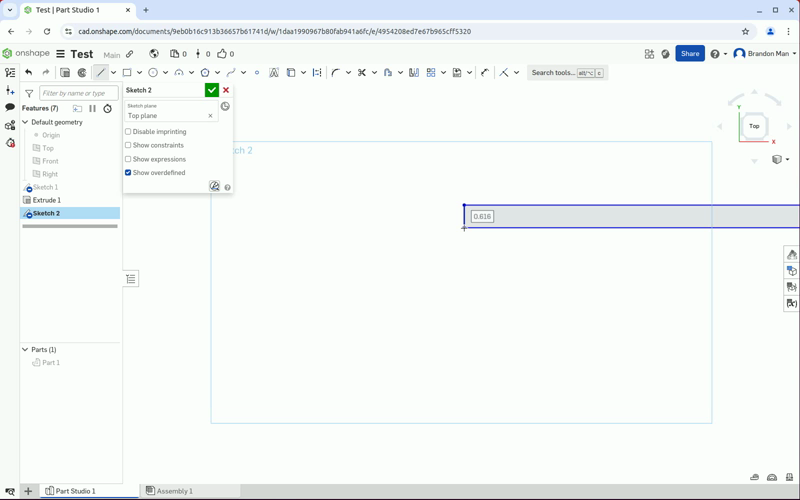
scroll(-6)
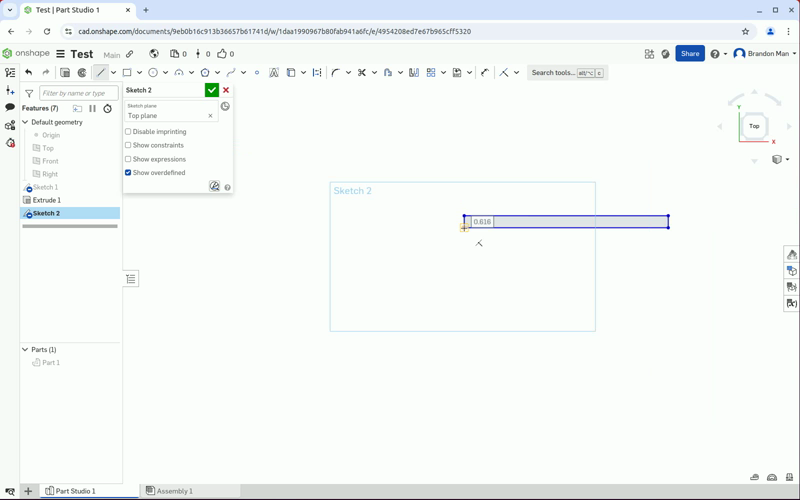
scroll(-6)
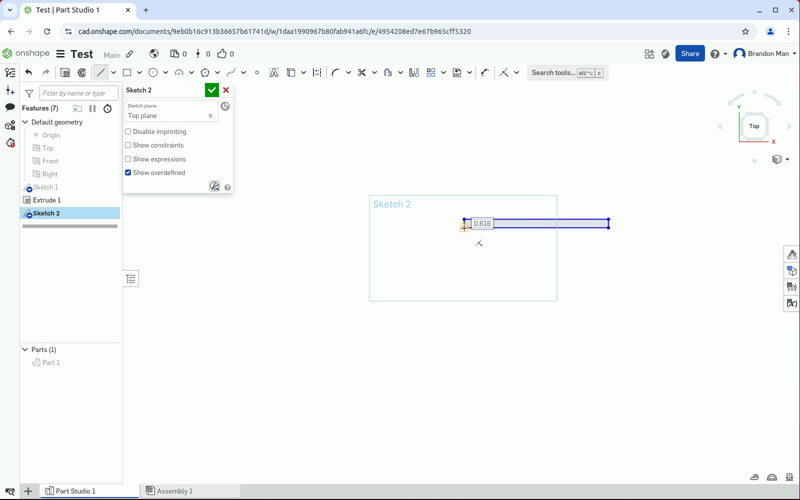
scroll(-6)
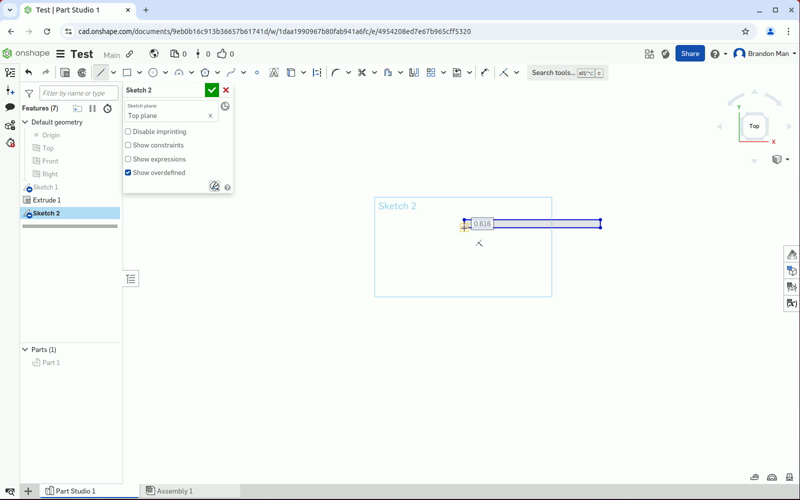
scroll(-6)
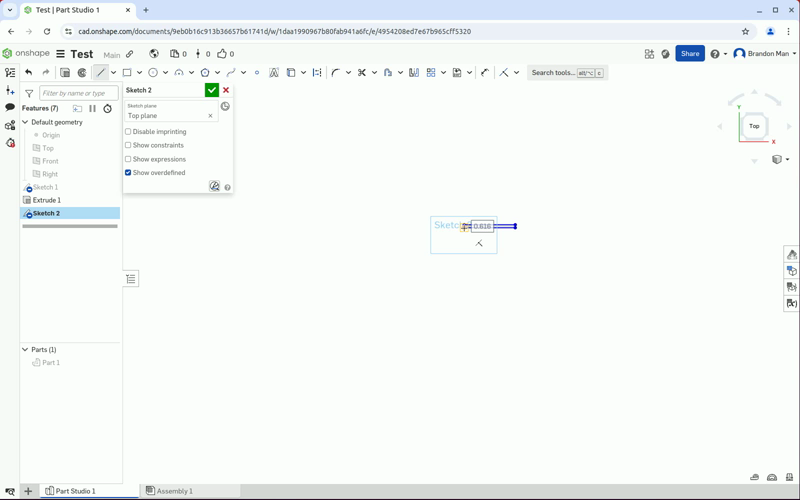
key(esc)
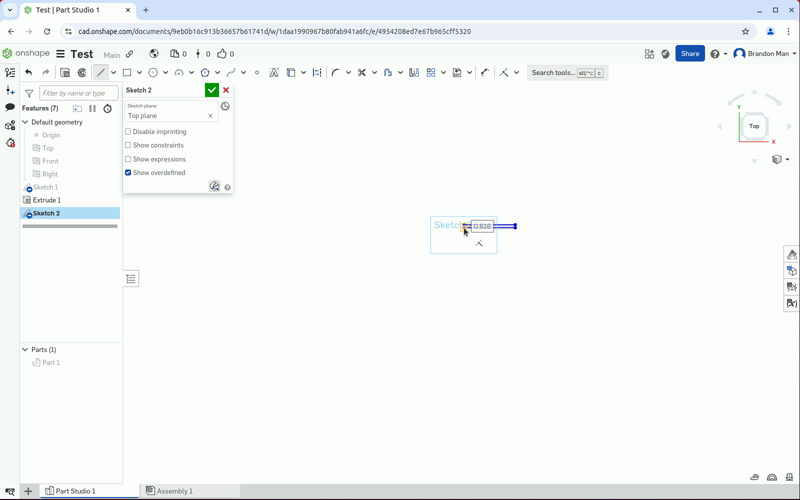
mouse_move(497, 225)
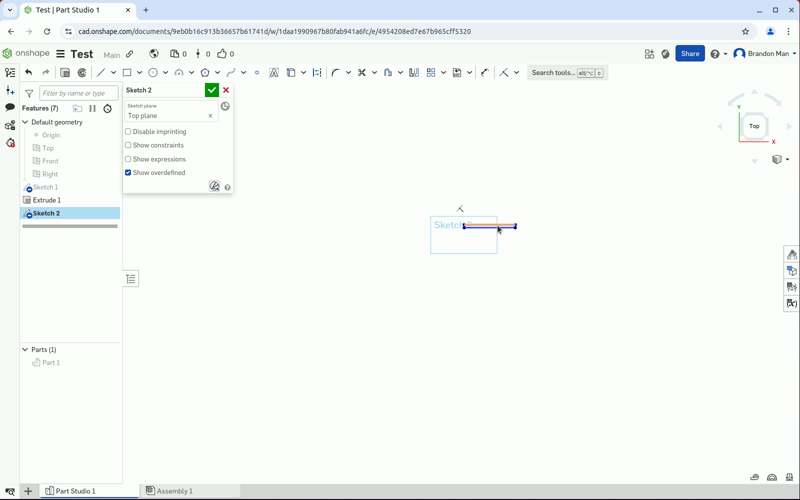
scroll(6)
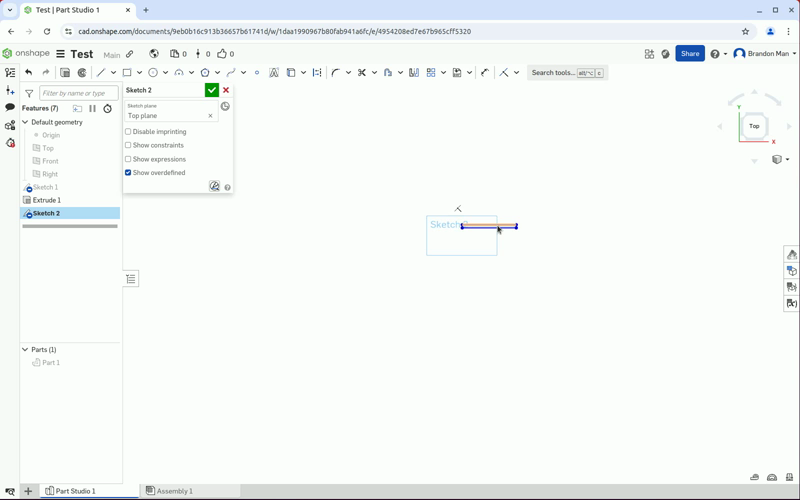
scroll(6)
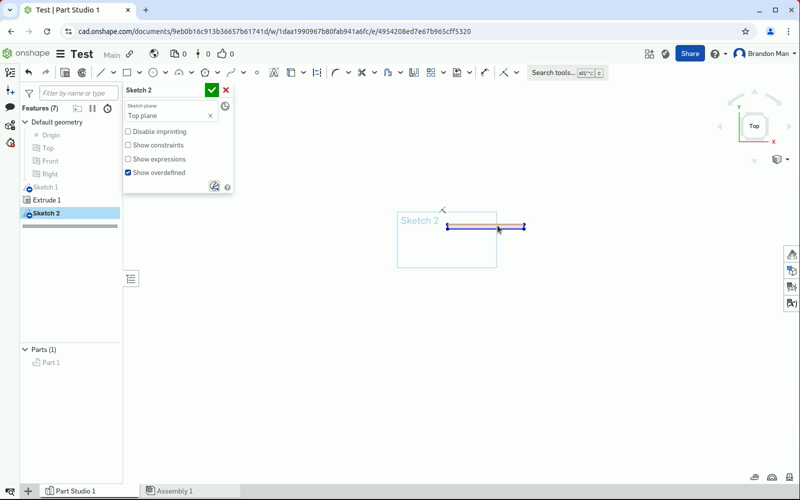
scroll(6)
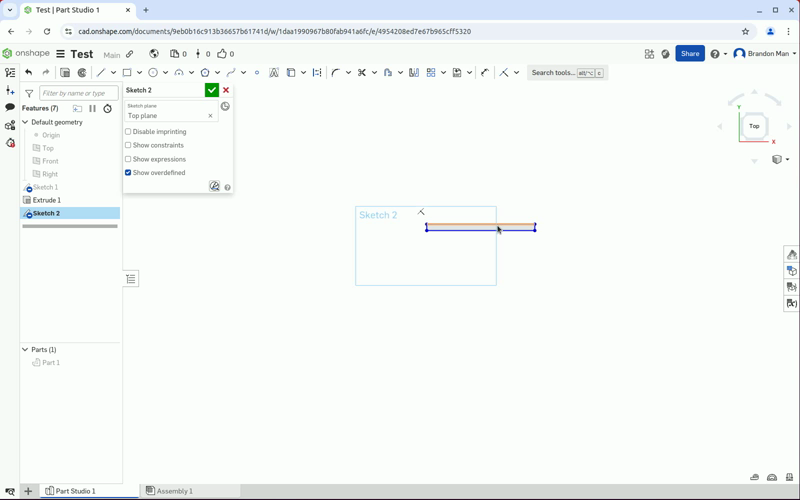
scroll(6)
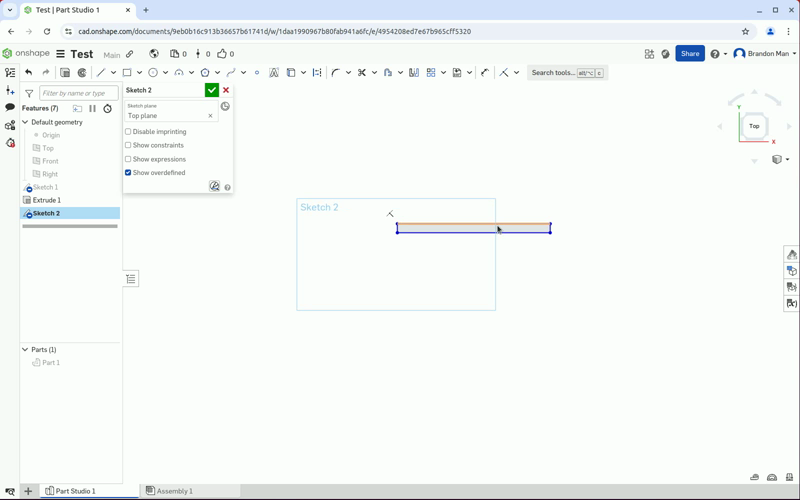
scroll(6)
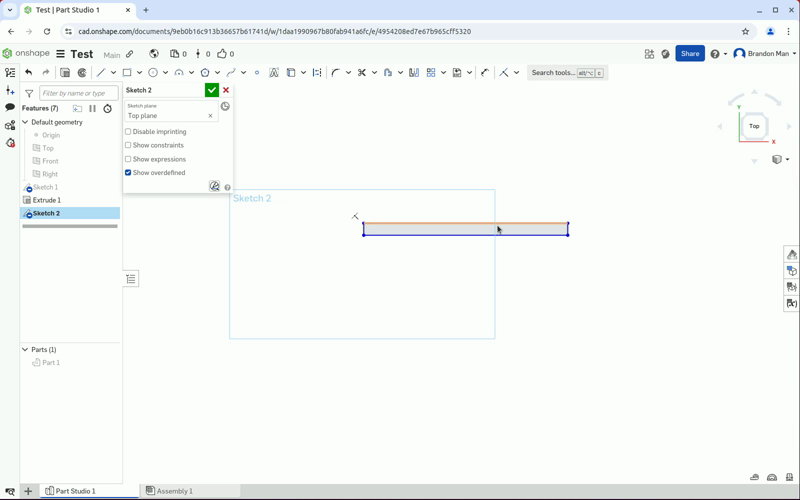
scroll(6)
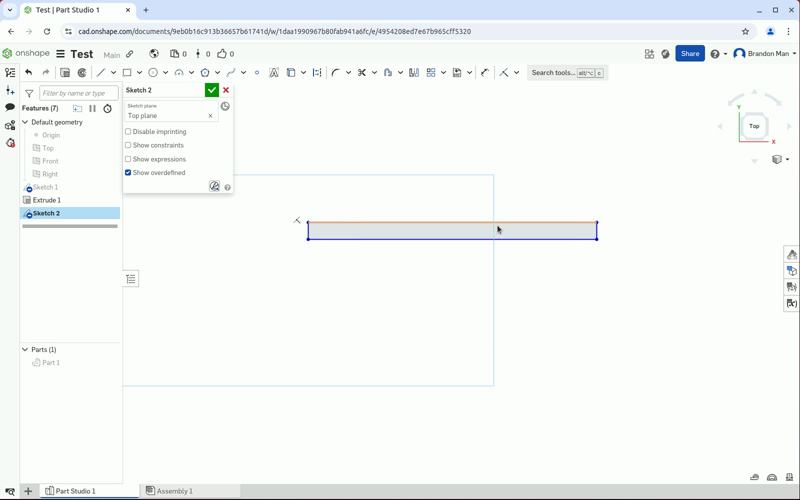
scroll(6)
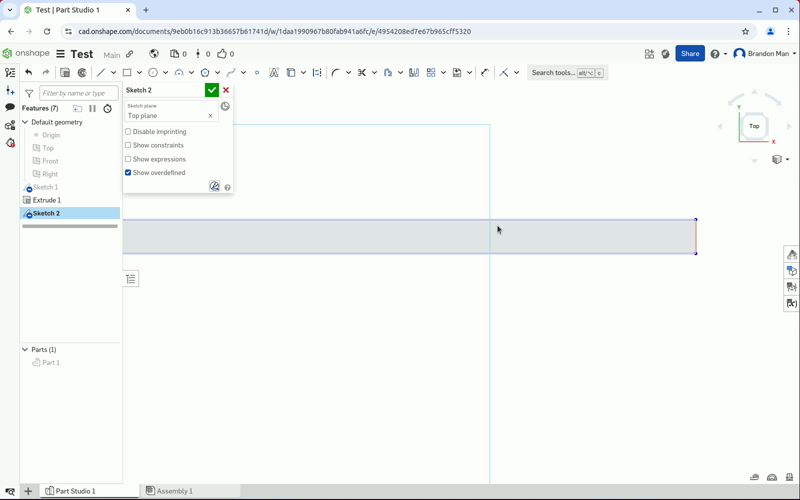
click(497, 225)
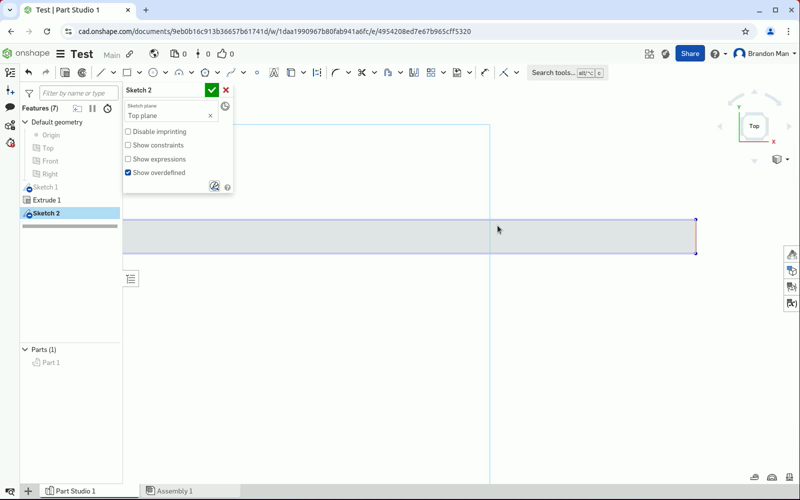
scroll(-6)
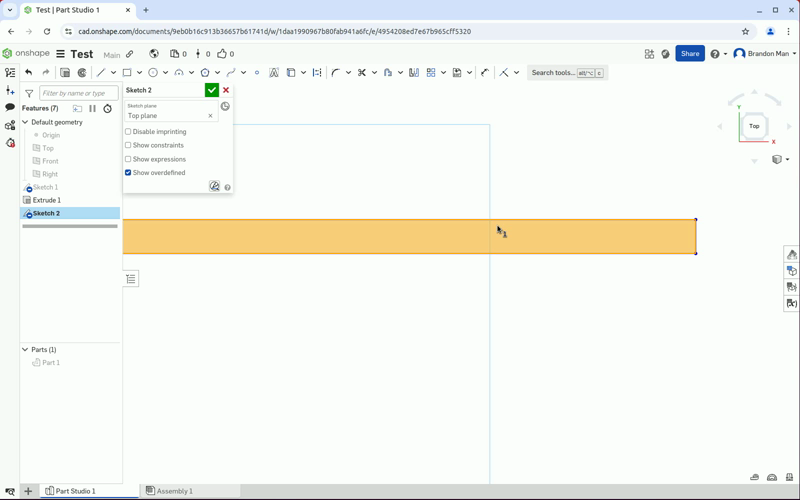
scroll(-6)
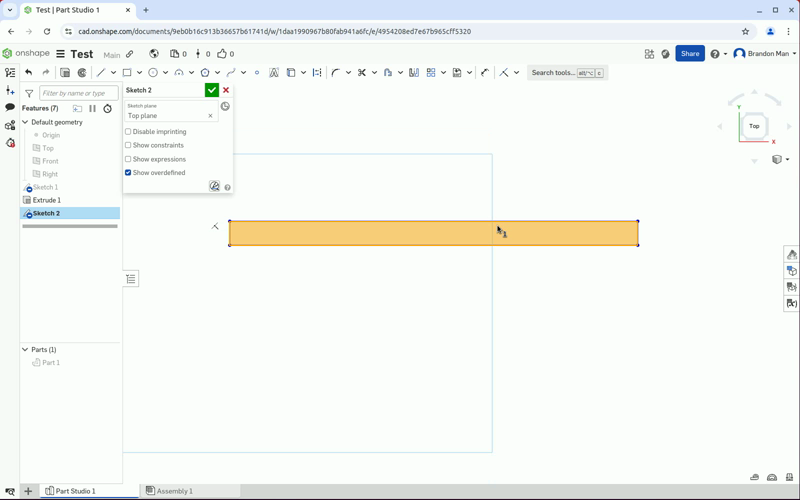
scroll(-6)
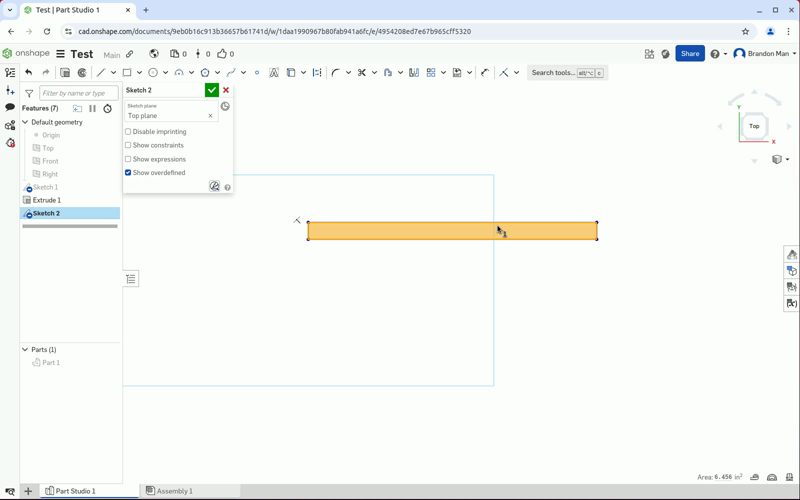
scroll(-6)
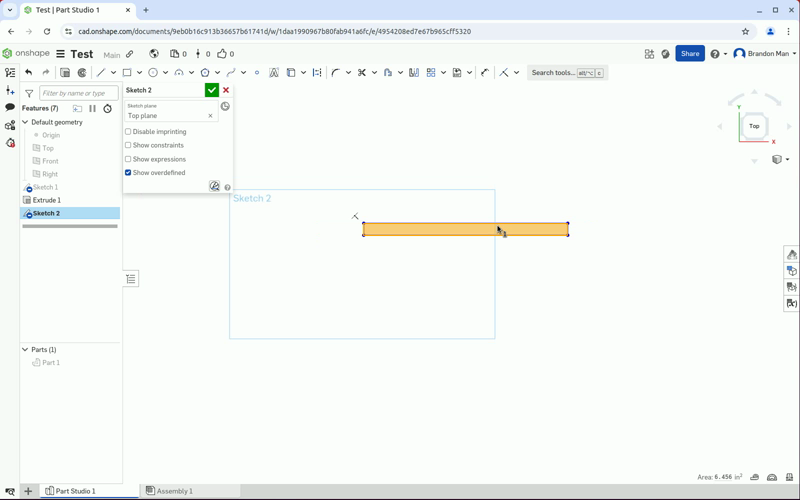
scroll(-6)
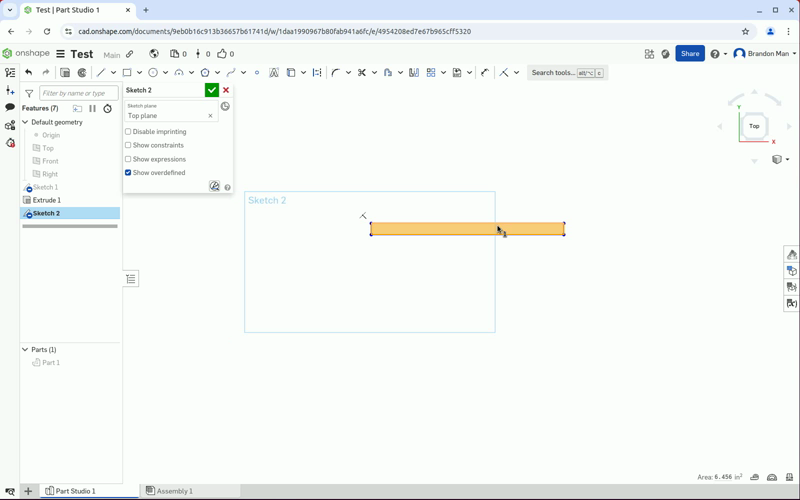
scroll(-6)
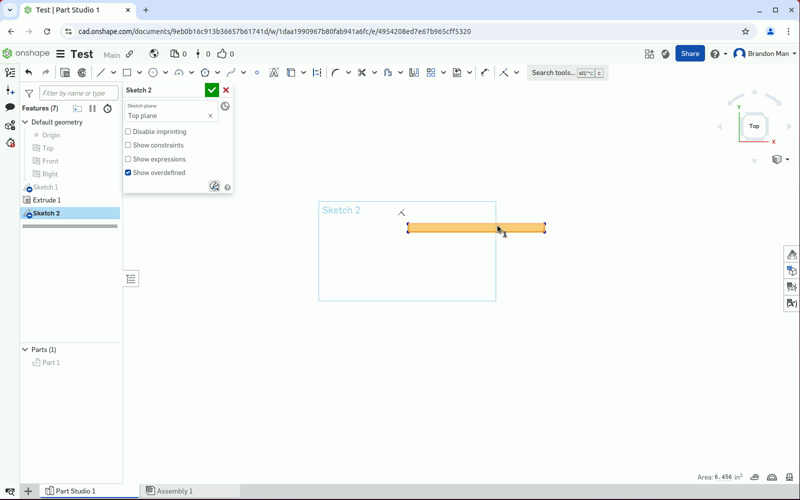
scroll(-6)
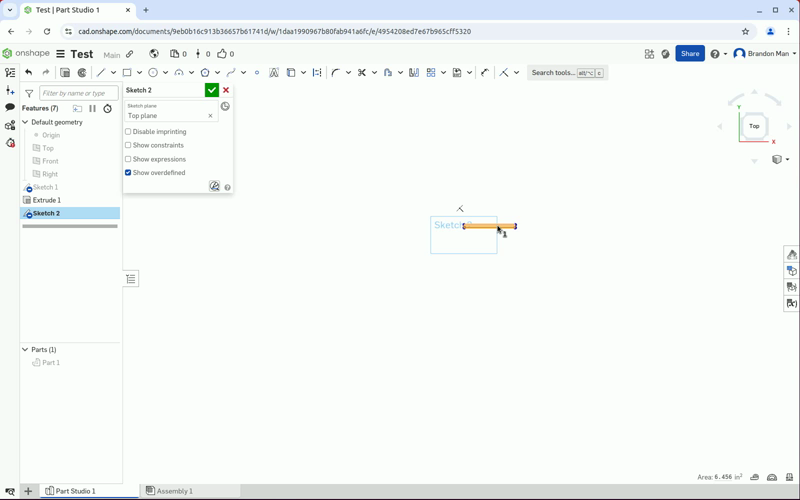
mouse_move(73, 352)
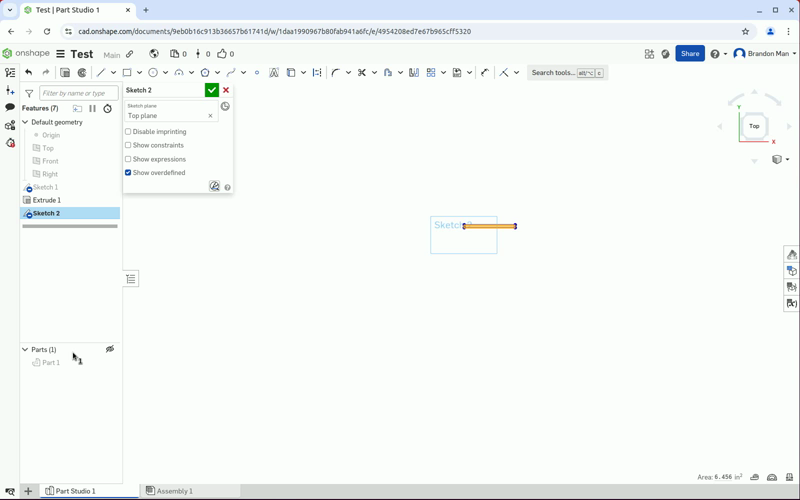
key(shift+y)
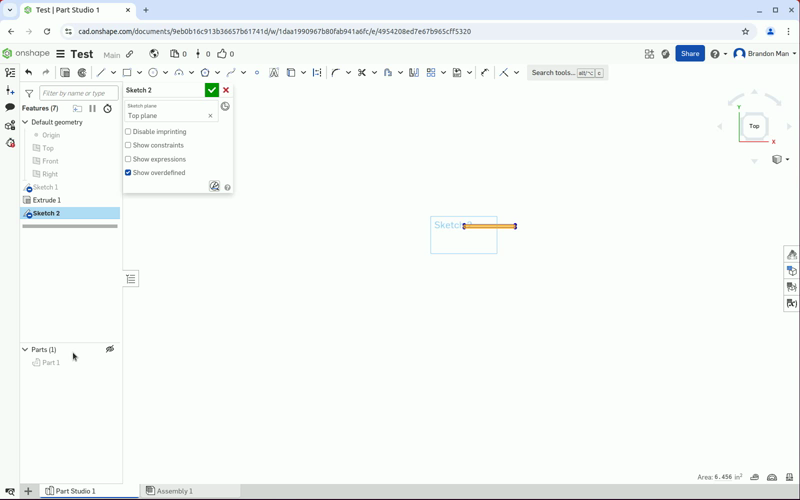
key(shift+e)
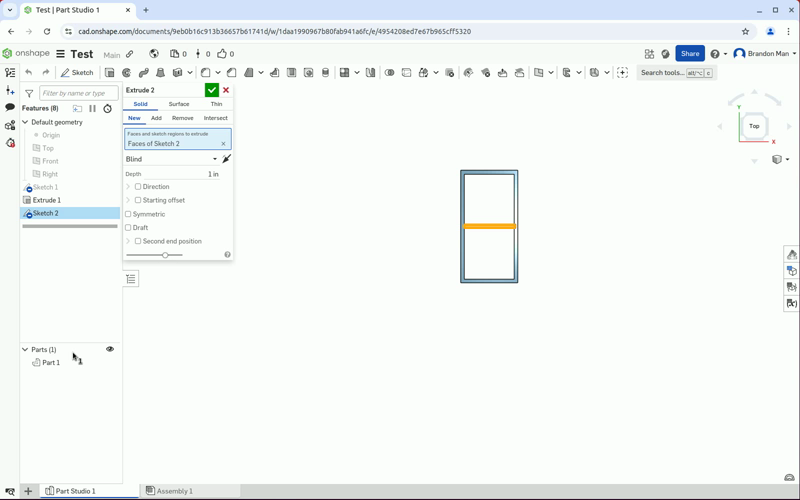
mouse_move(143, 106)
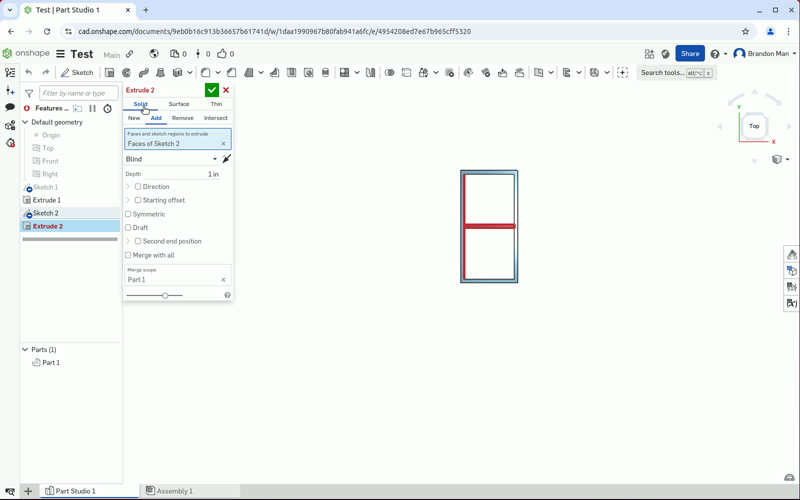
click(143, 106)
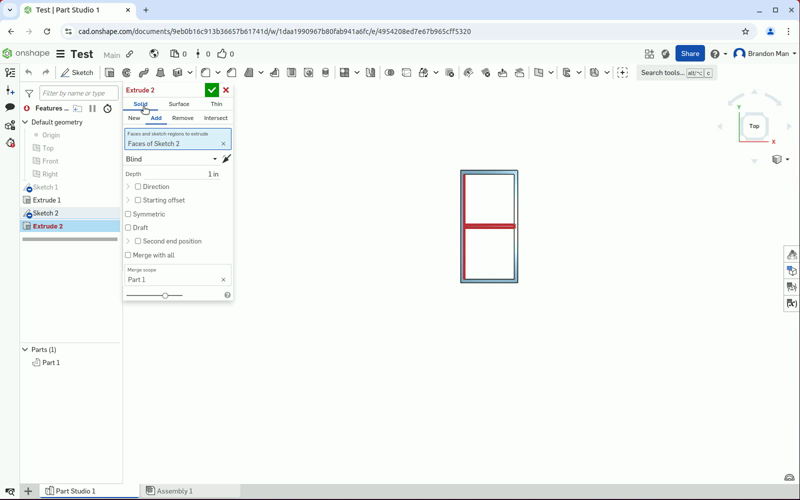
mouse_move(137, 120)
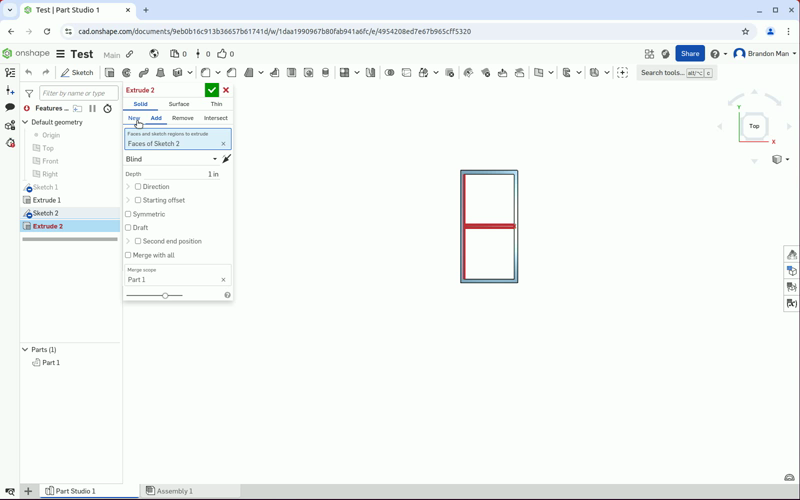
click(137, 120)
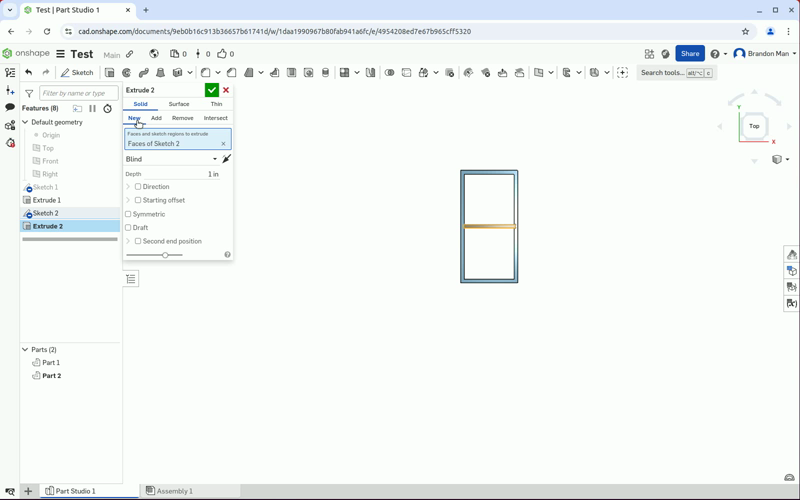
key(tab, 4)
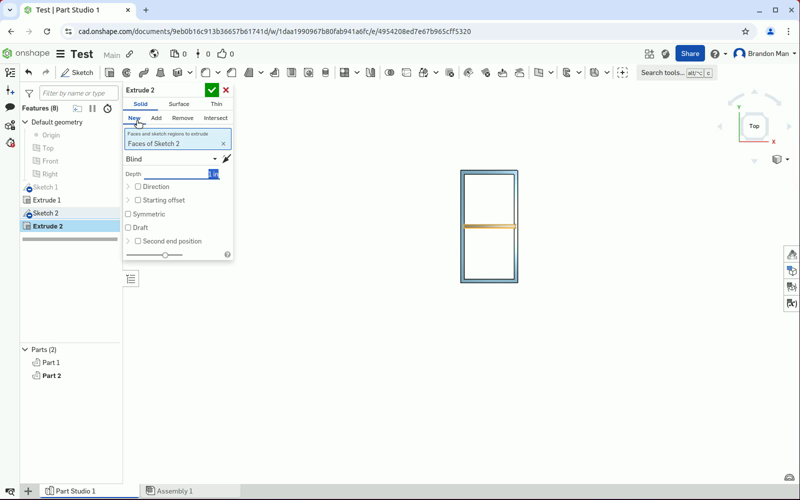
text(-2.648)
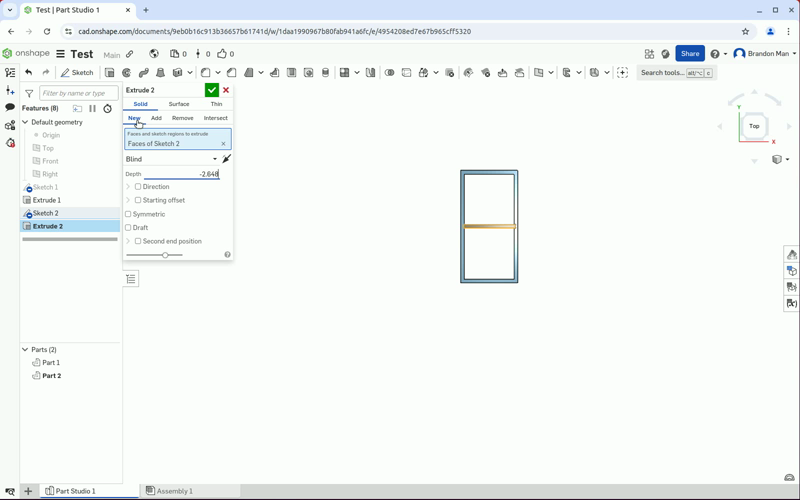
key(enter)
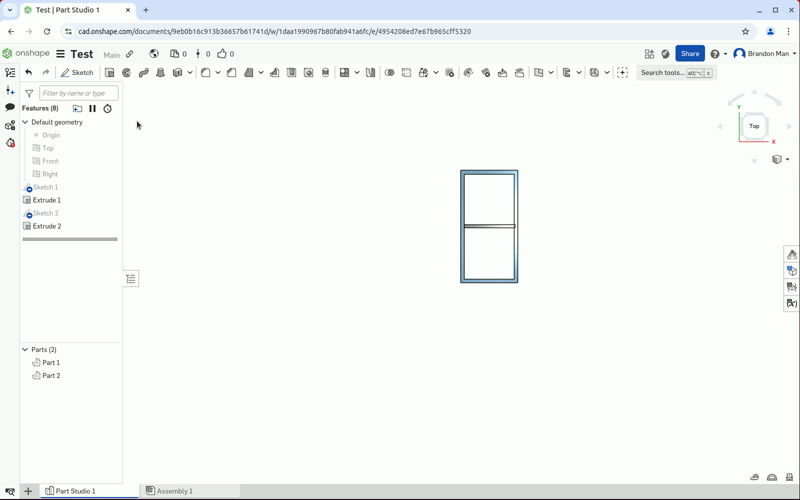
key(shift+h)
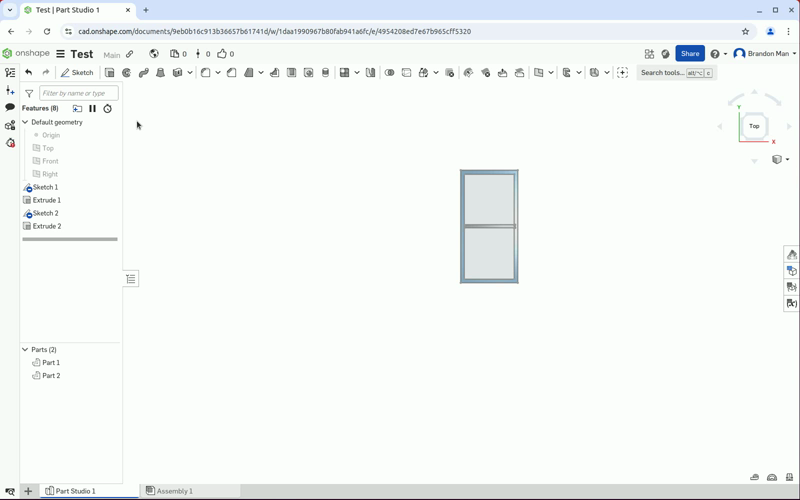
key(shift+h)
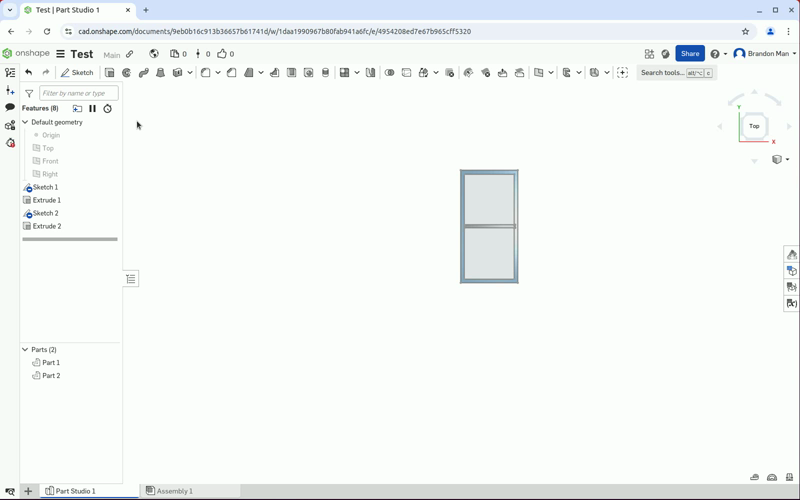
key(shift+7)
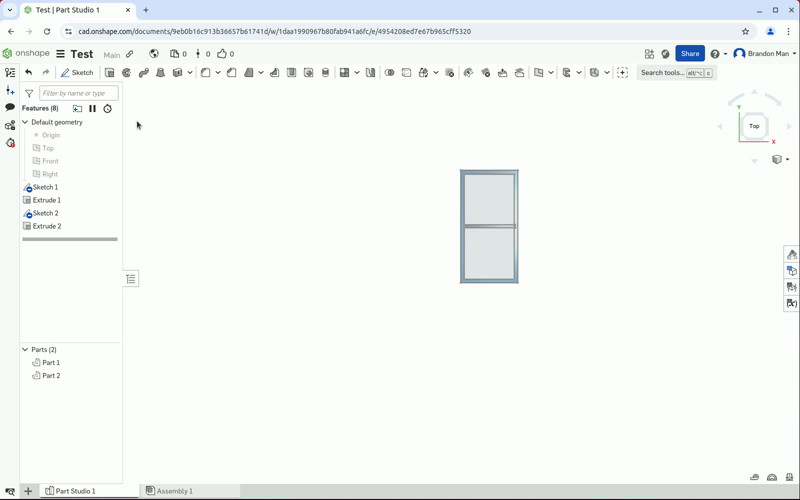
key(up, 3)
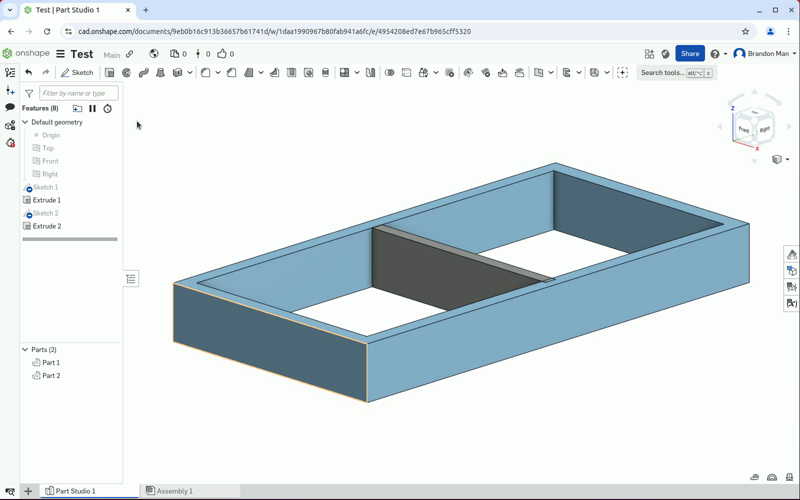
key(left, 3)
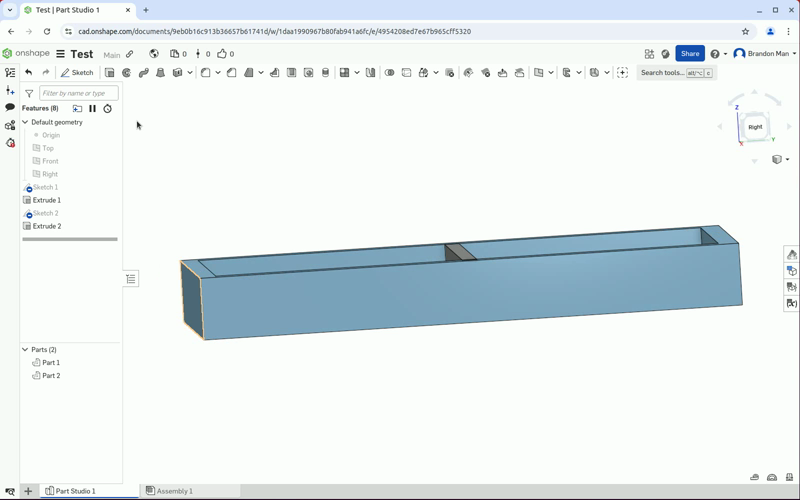
key(right, 3)
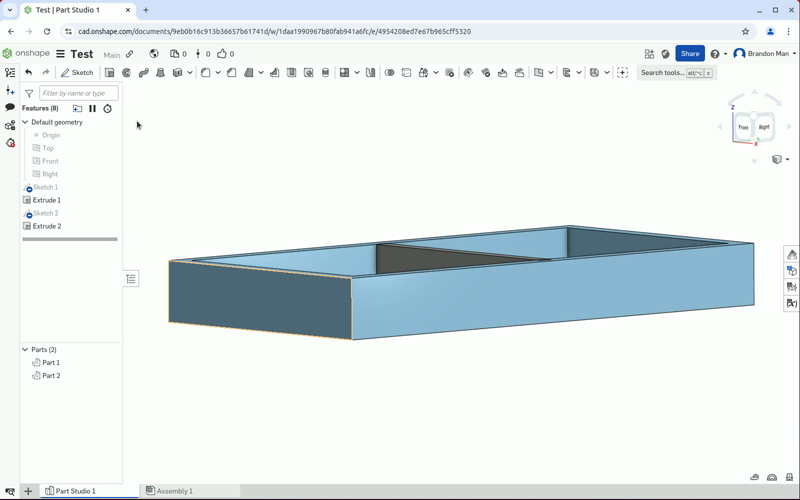
key(down, 3)
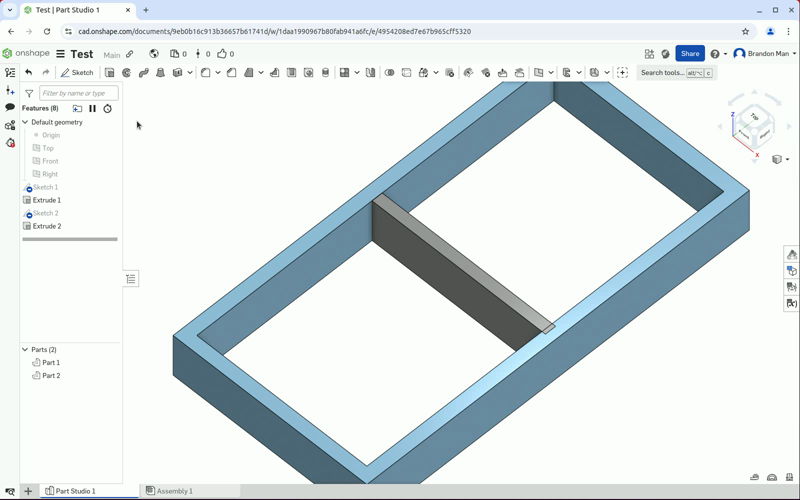
mouse_move(73, 189)
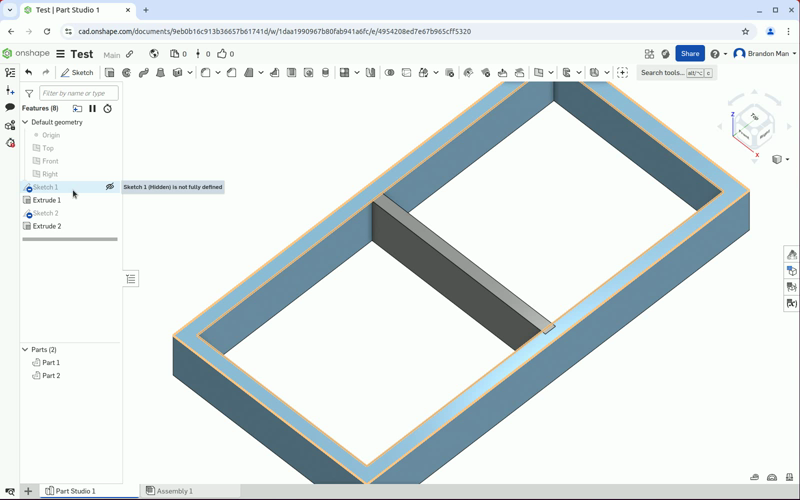
click(73, 189)